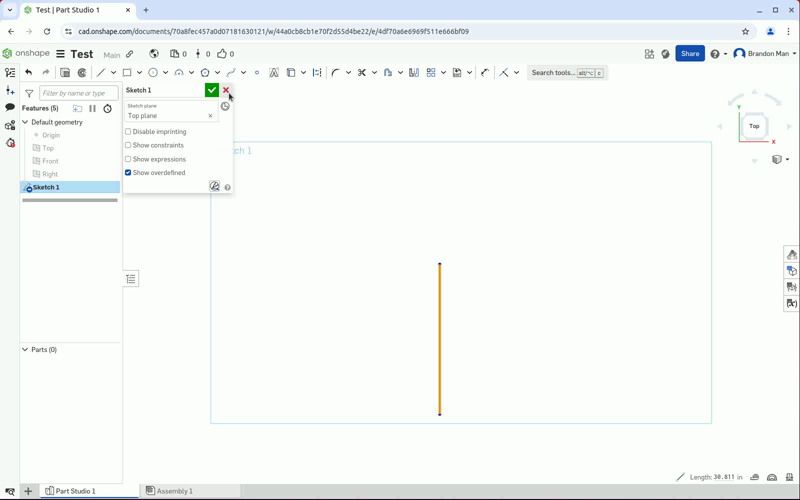
key(shift+h)
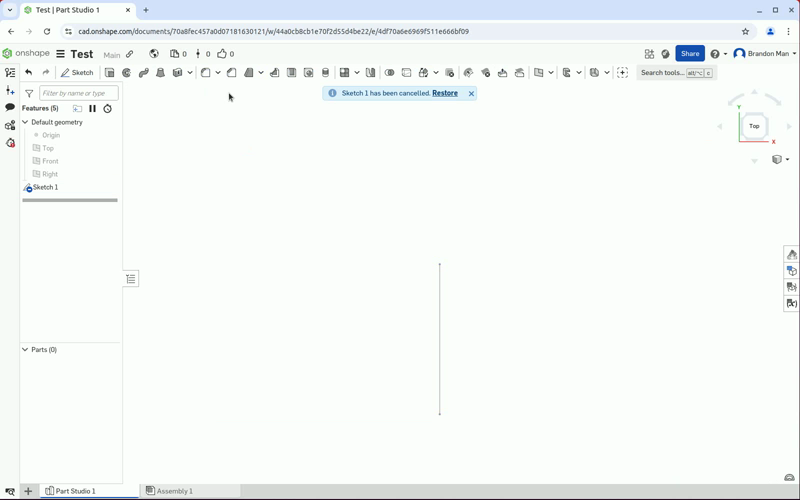
key(shift+s)
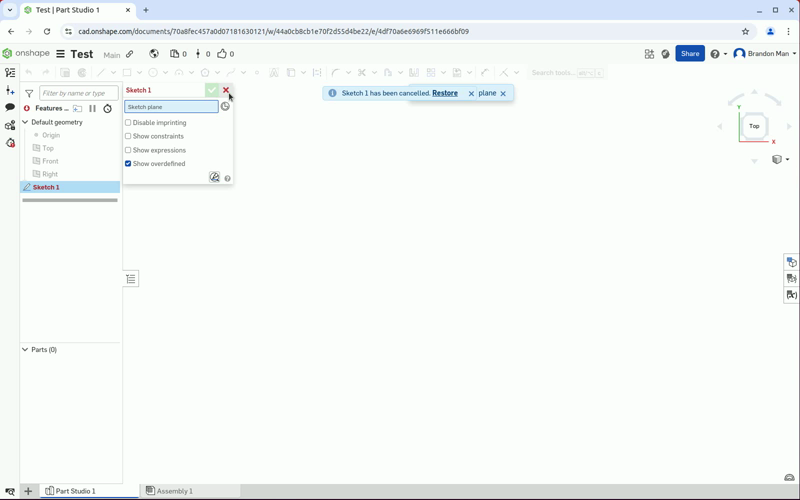
mouse_move(73, 150)
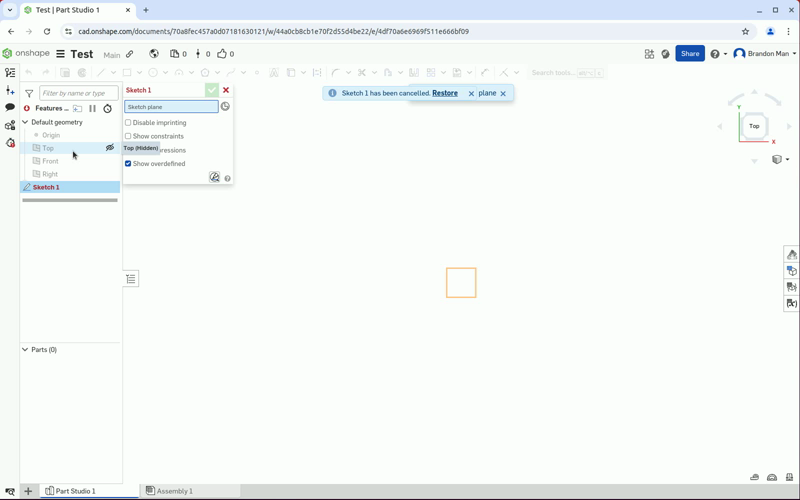
click(73, 150)
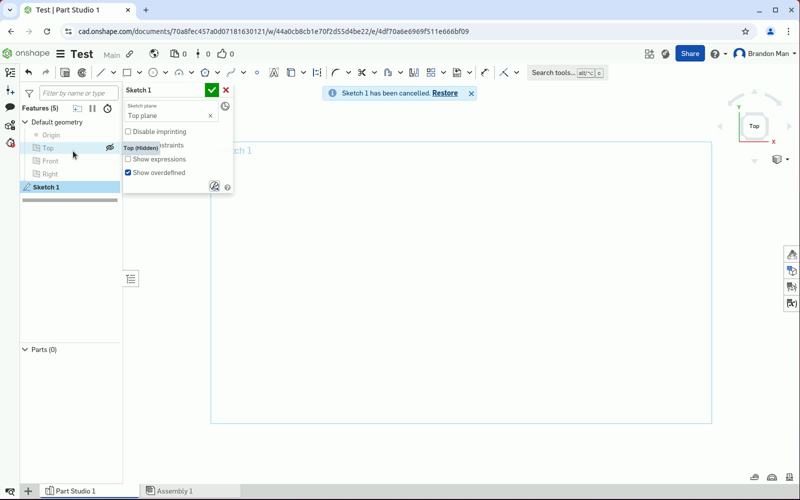
mouse_move(73, 352)
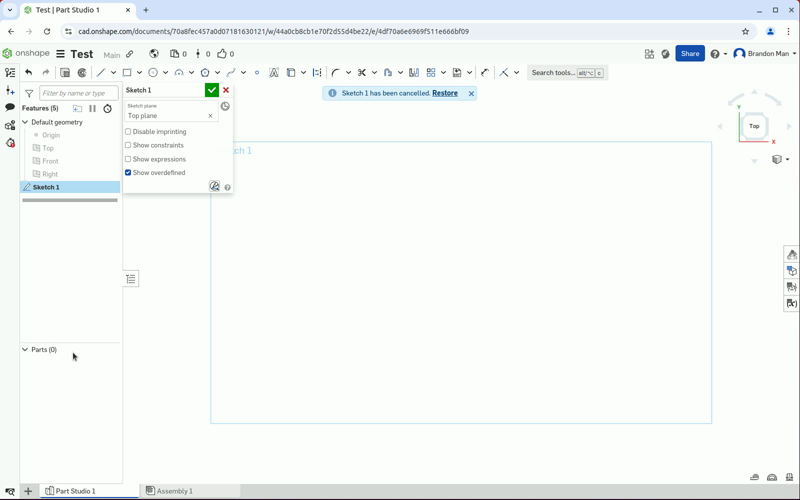
key(y)
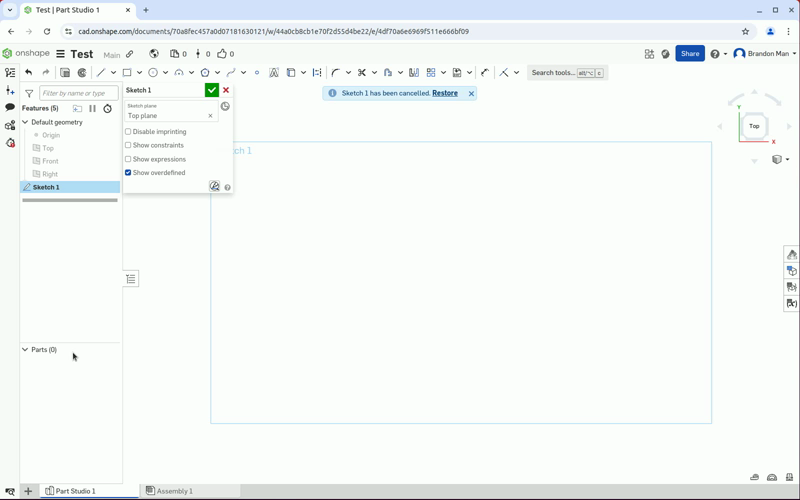
key(a)
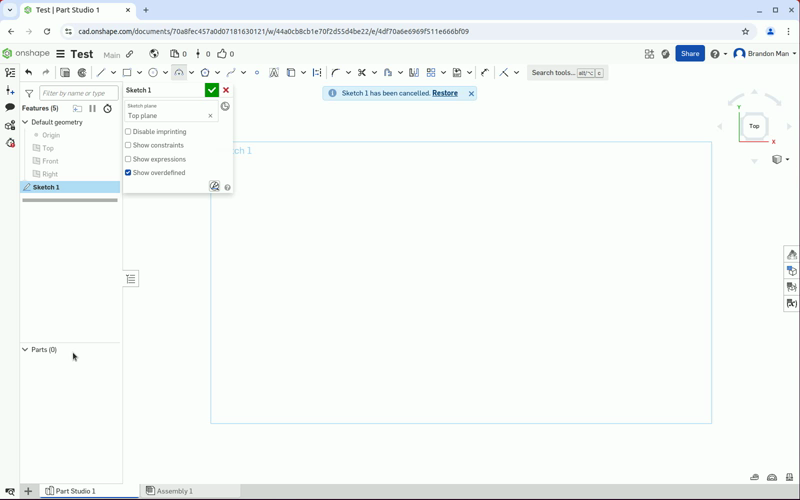
key_down(shift)
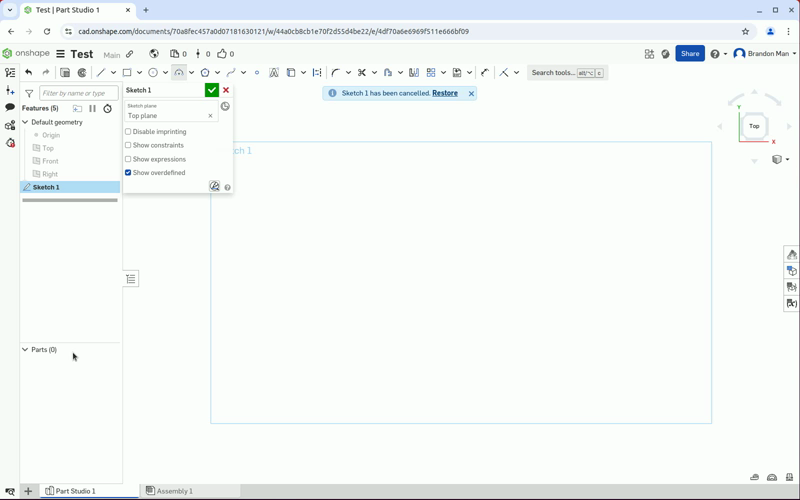
mouse_move(348, 381)
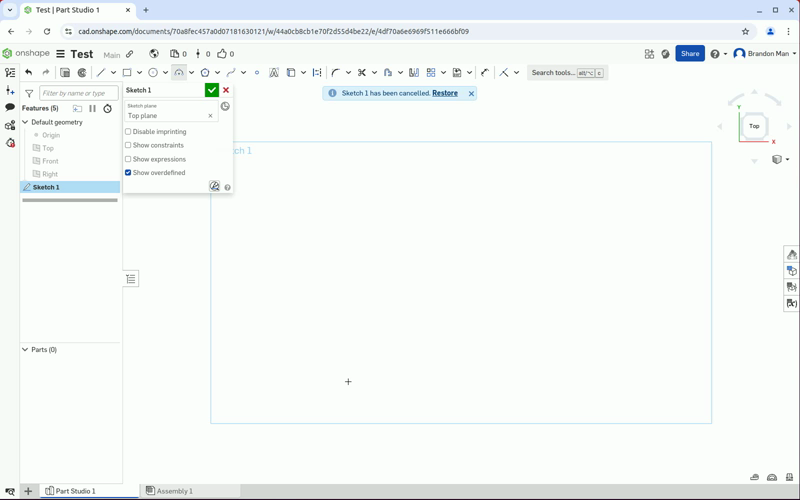
click(348, 381)
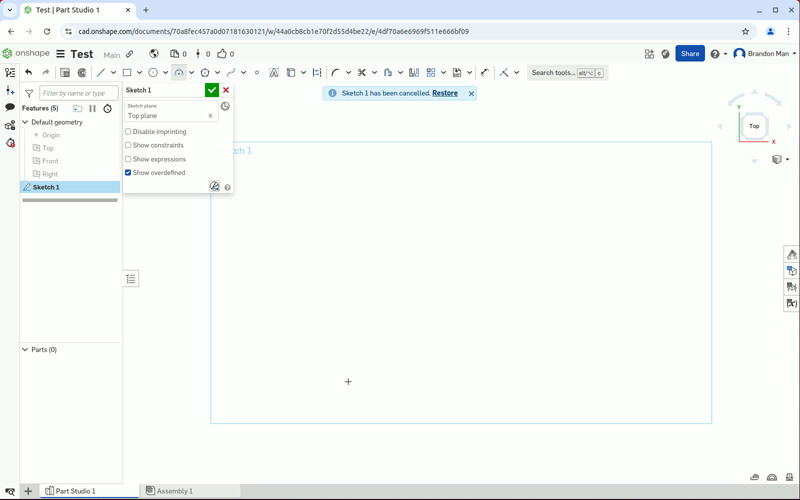
key_up(shift)
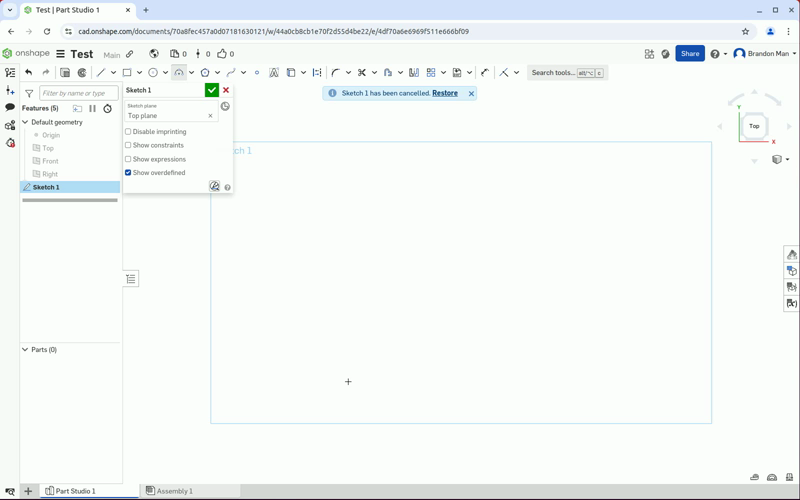
key_down(shift)
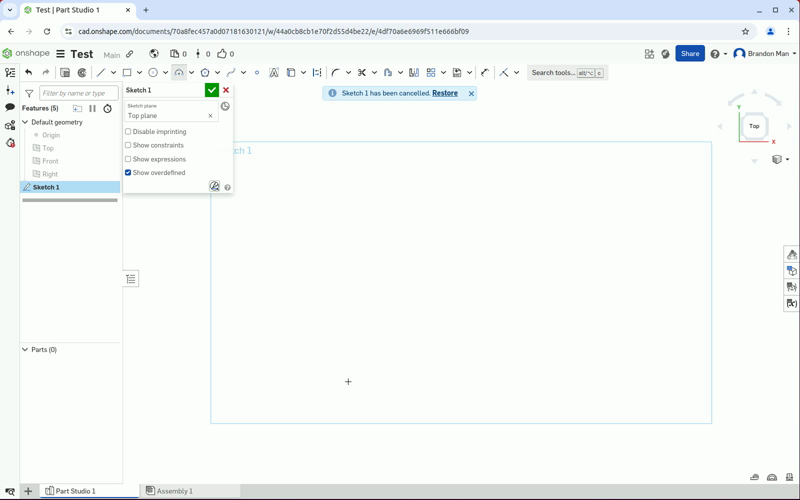
mouse_move(362, 395)
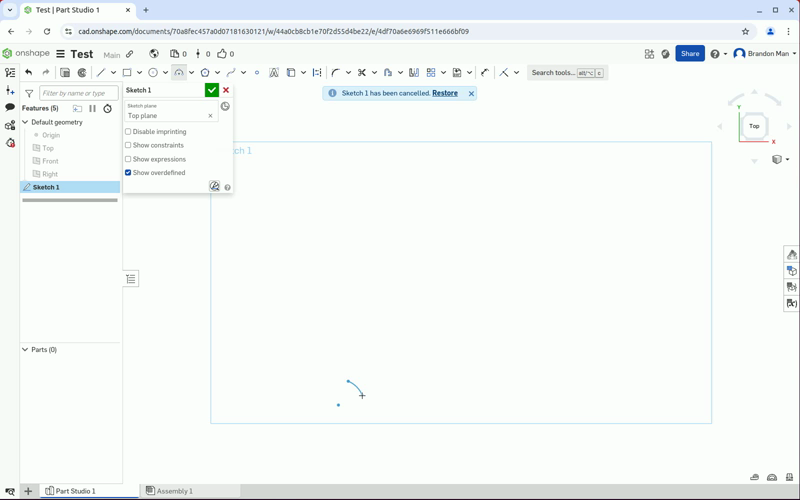
click(362, 395)
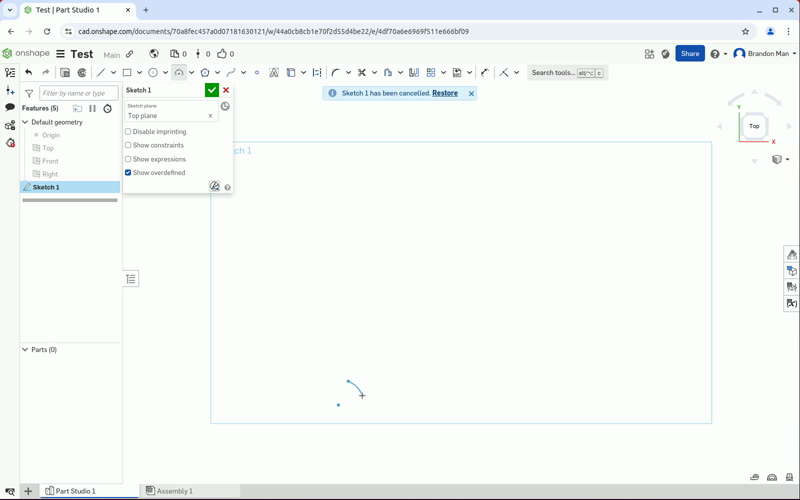
mouse_move(352, 391)
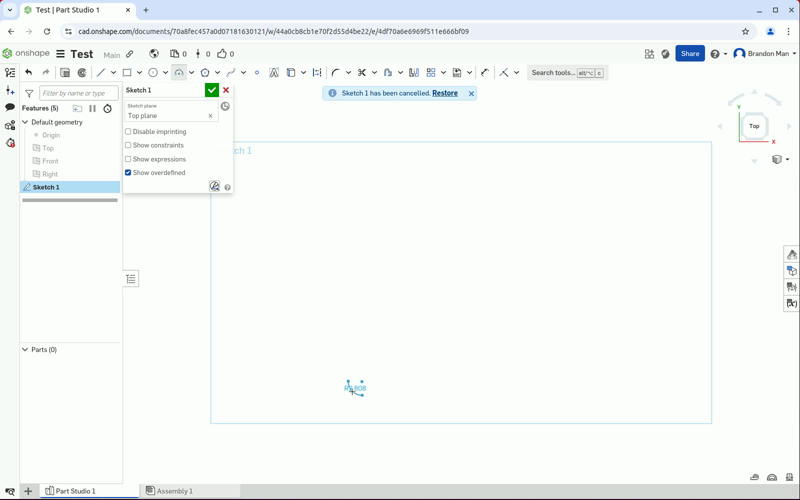
click(352, 391)
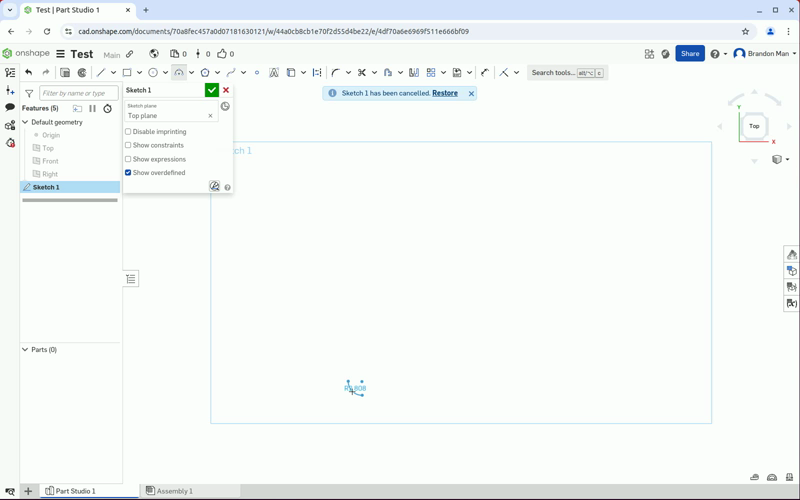
key_up(shift)
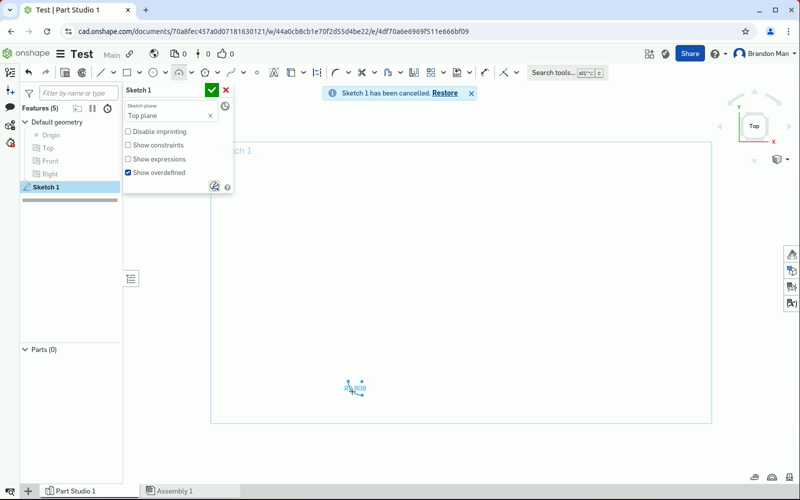
key(esc)
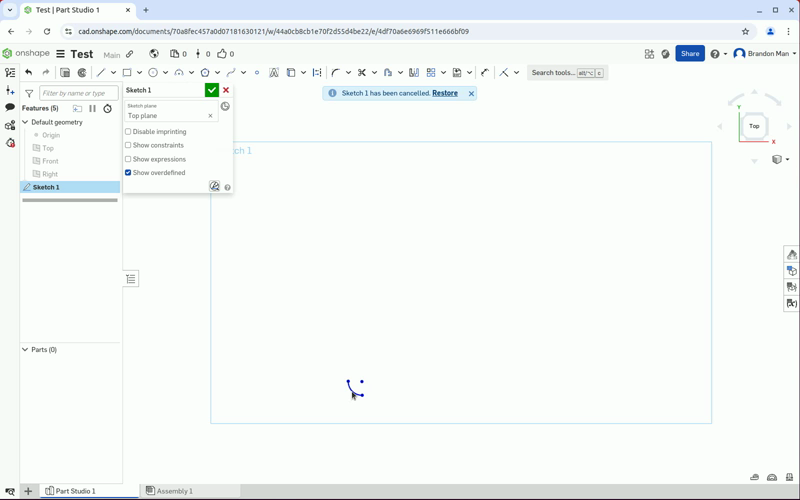
key(l)
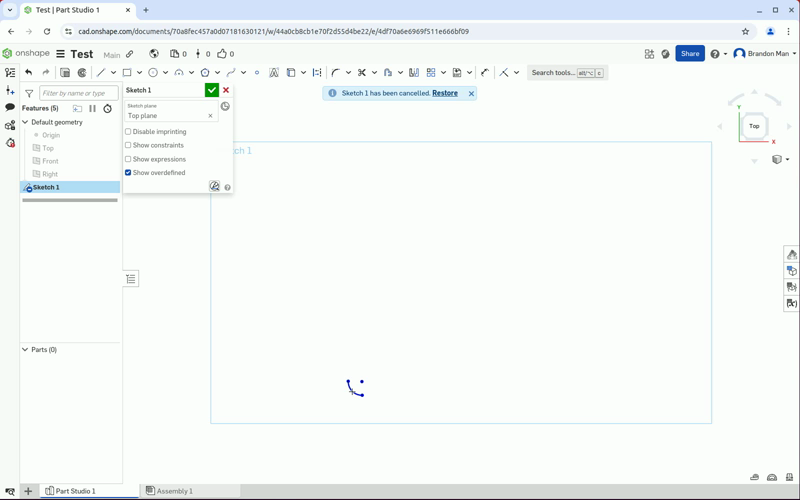
mouse_move(362, 395)
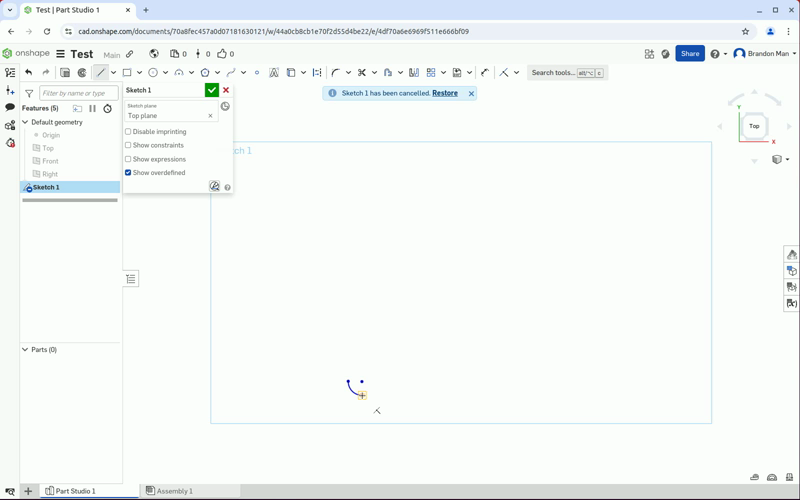
click(362, 395)
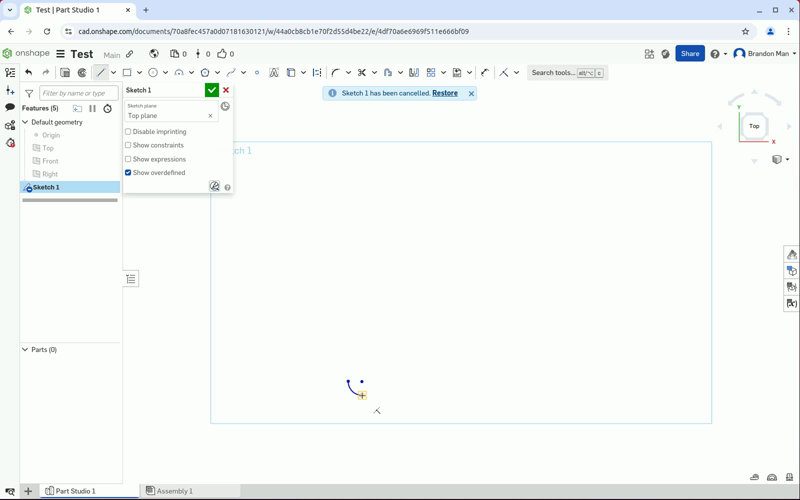
key_down(shift)
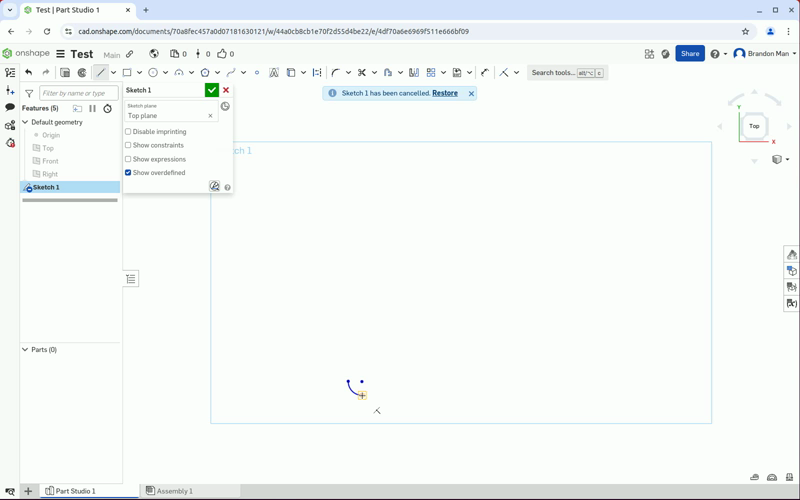
mouse_move(392, 395)
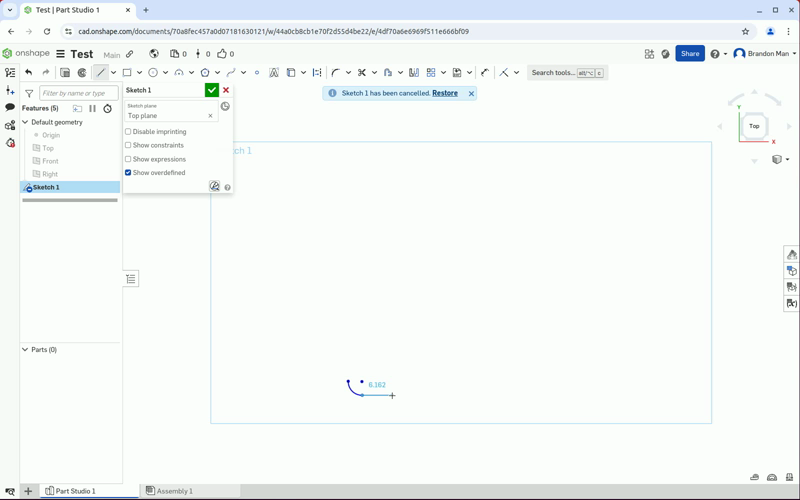
mouse_move(416, 395)
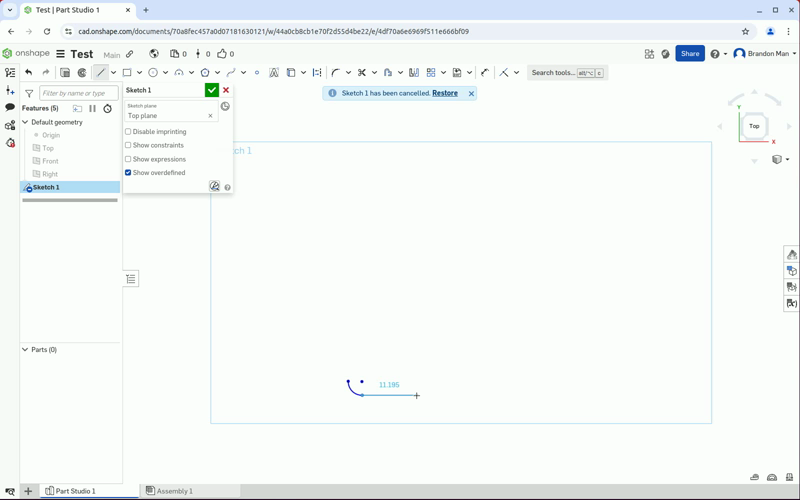
click(416, 395)
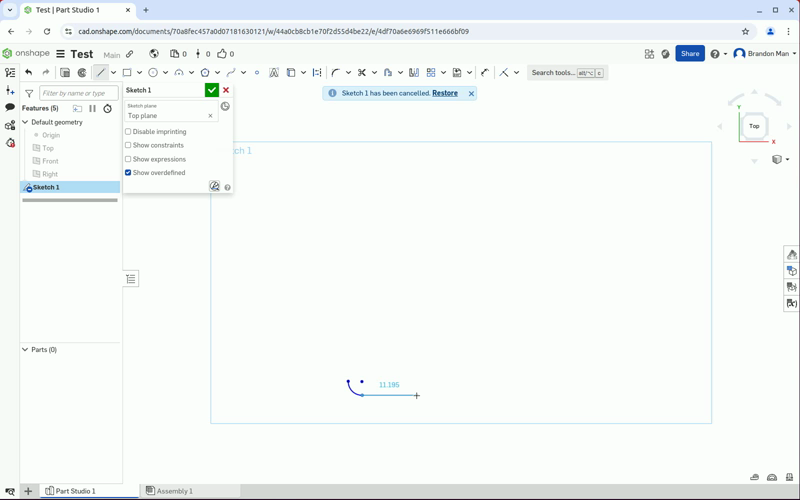
key_up(shift)
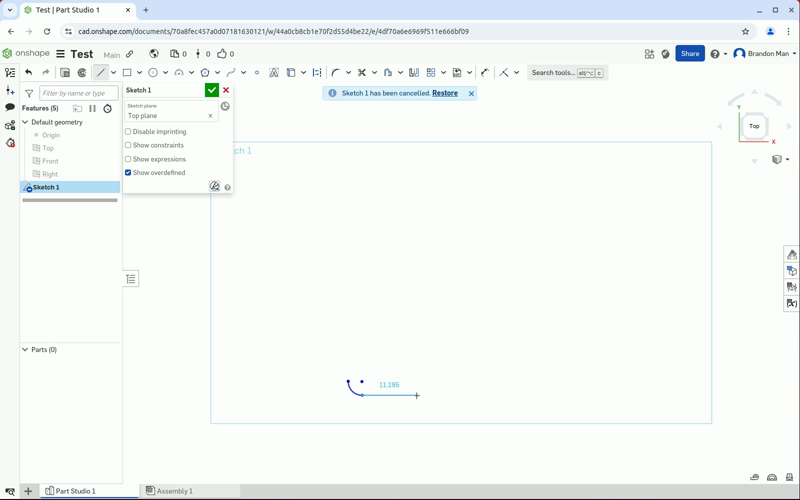
key(esc)
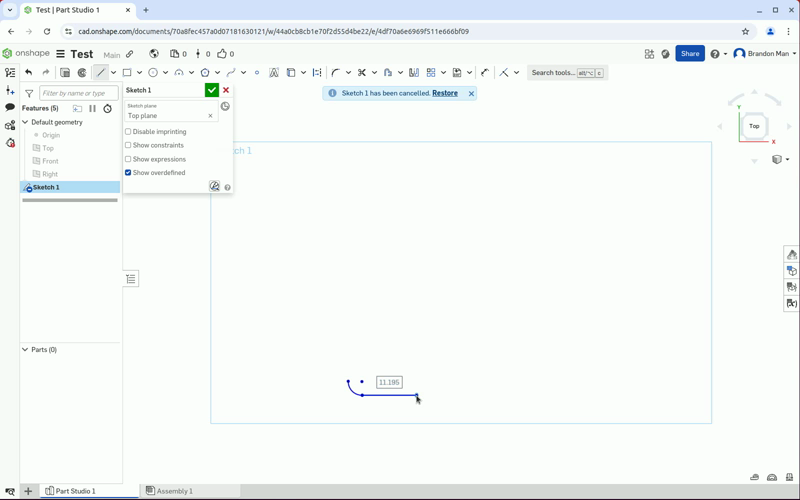
key(a)
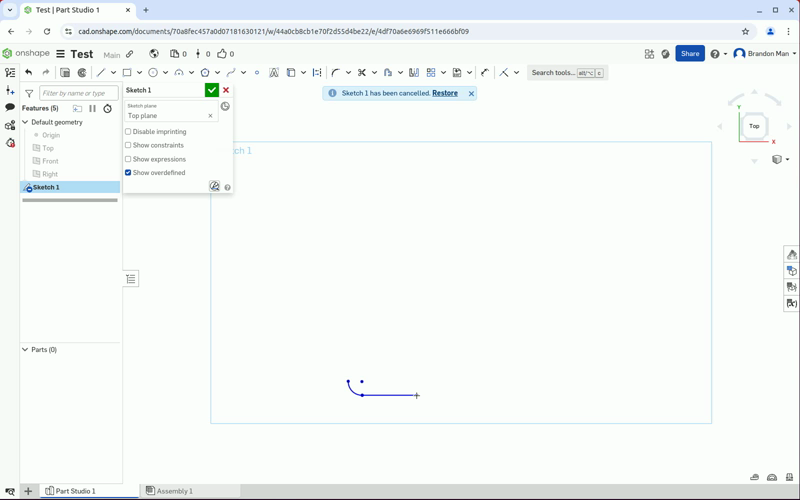
mouse_move(416, 395)
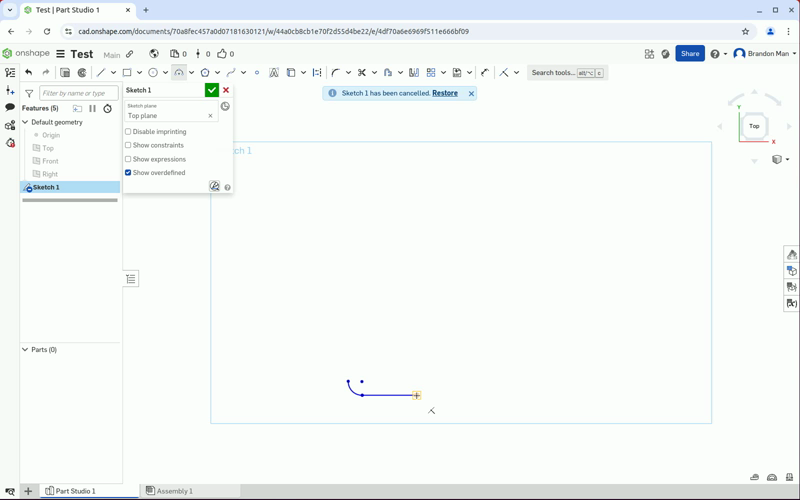
click(416, 395)
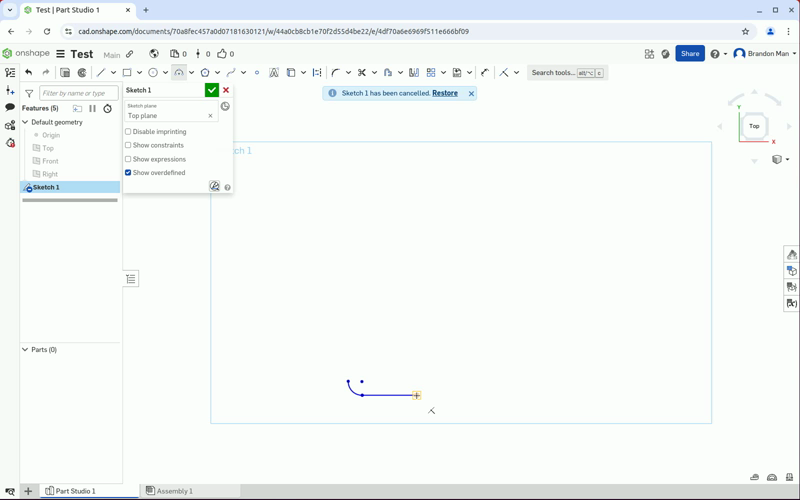
key_down(shift)
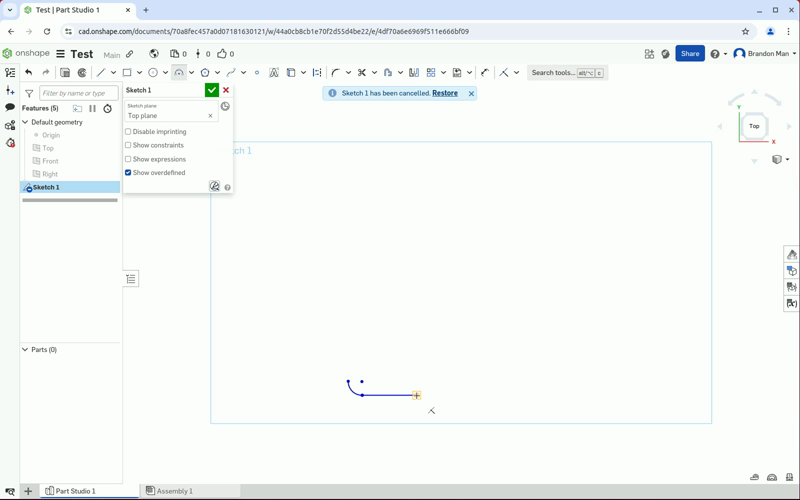
mouse_move(430, 381)
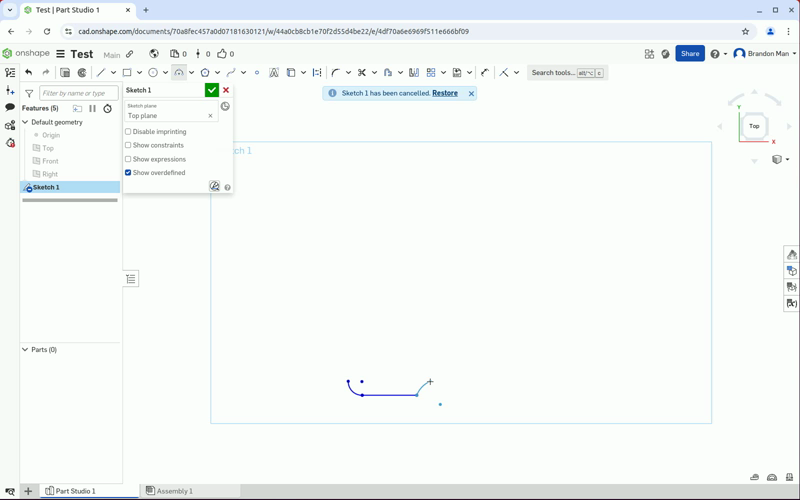
click(430, 381)
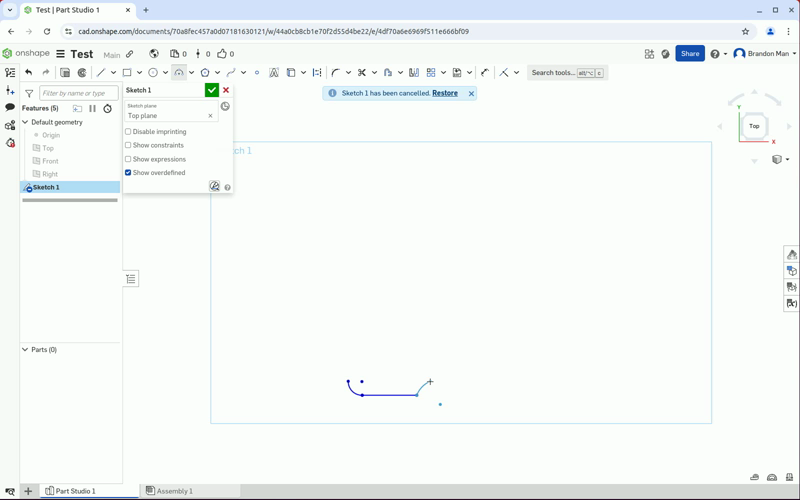
mouse_move(426, 391)
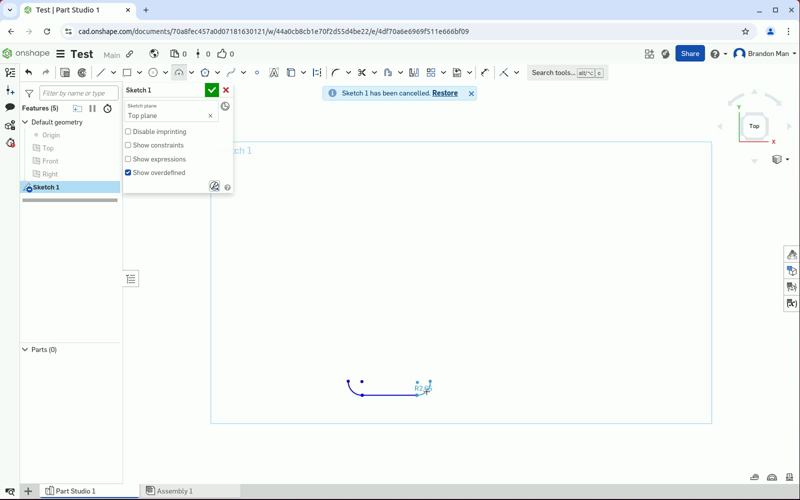
click(426, 391)
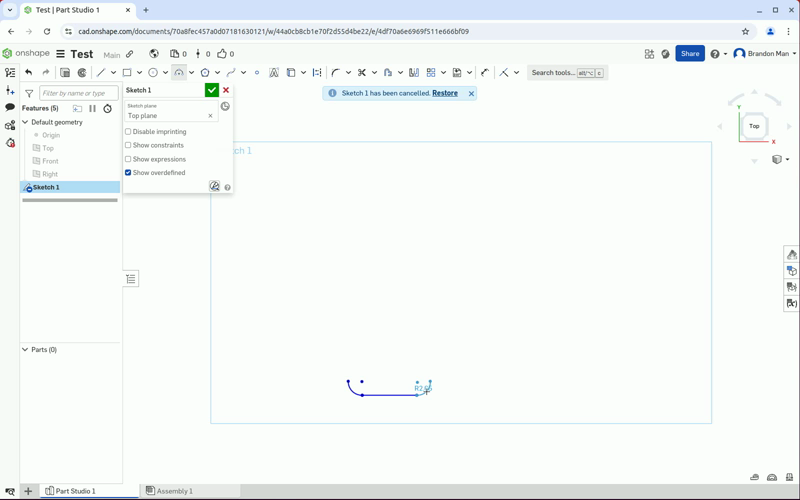
key_up(shift)
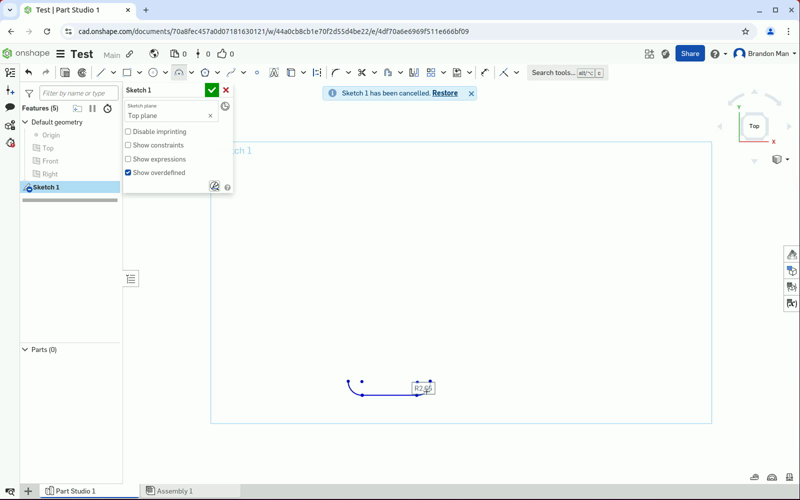
key(esc)
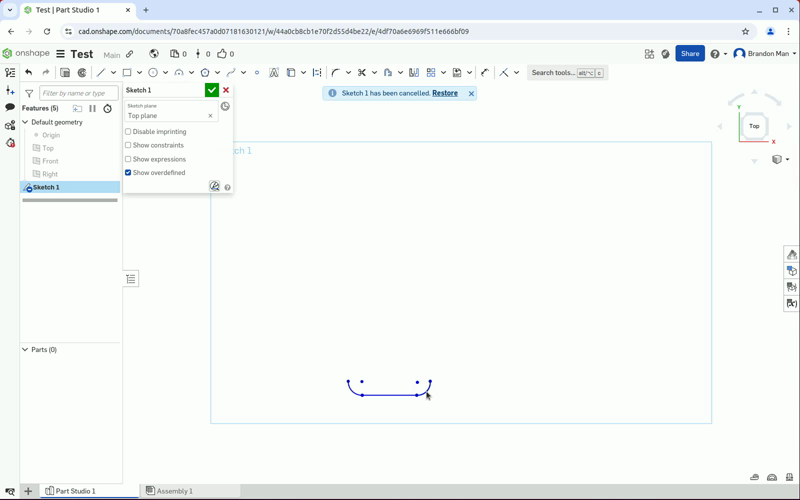
key(l)
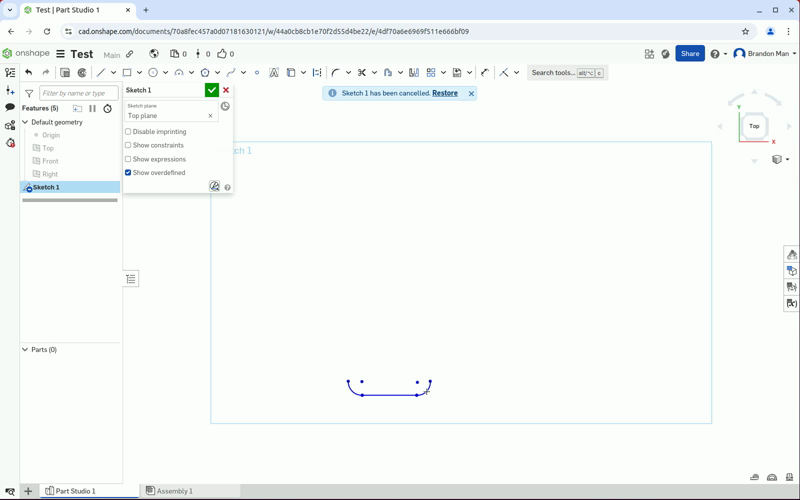
mouse_move(430, 381)
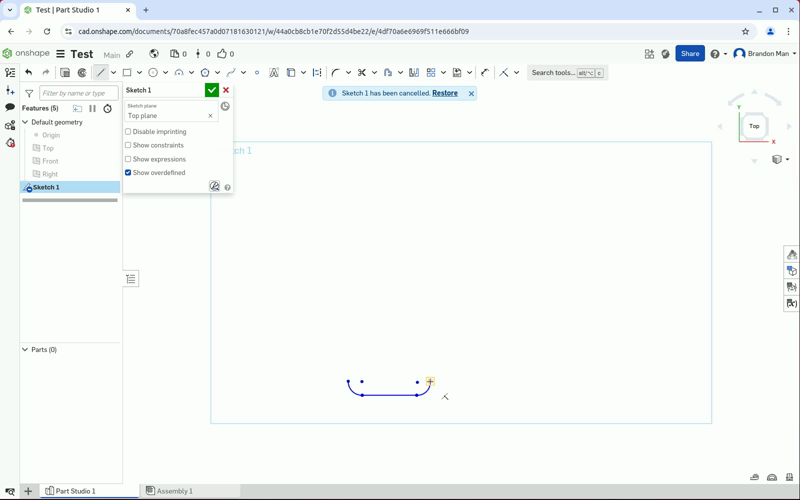
click(430, 381)
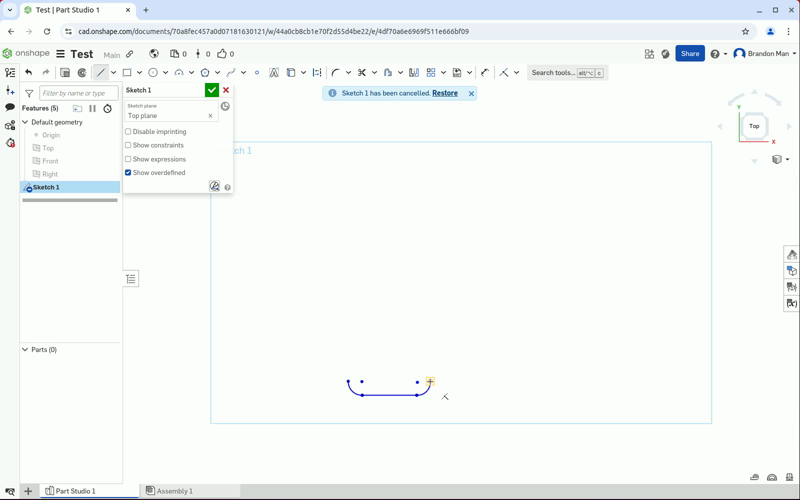
key_down(shift)
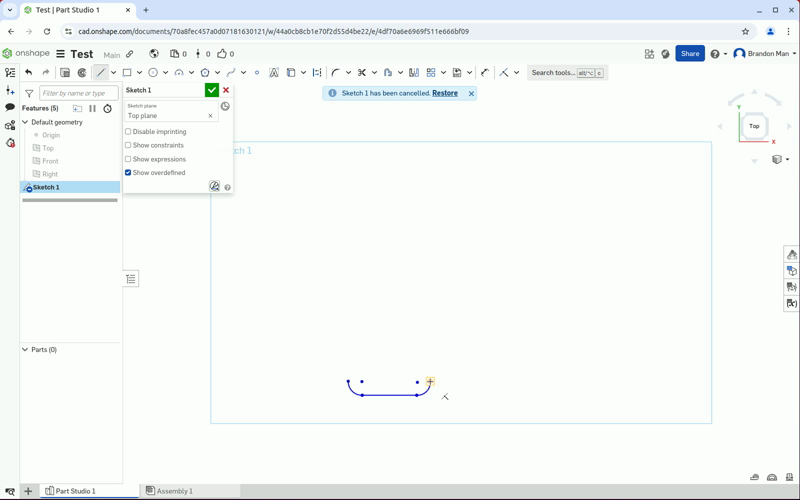
mouse_move(460, 381)
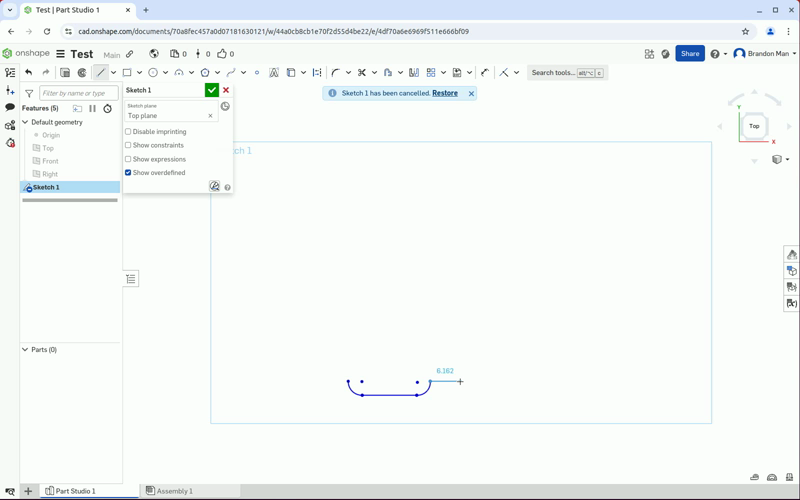
mouse_move(430, 326)
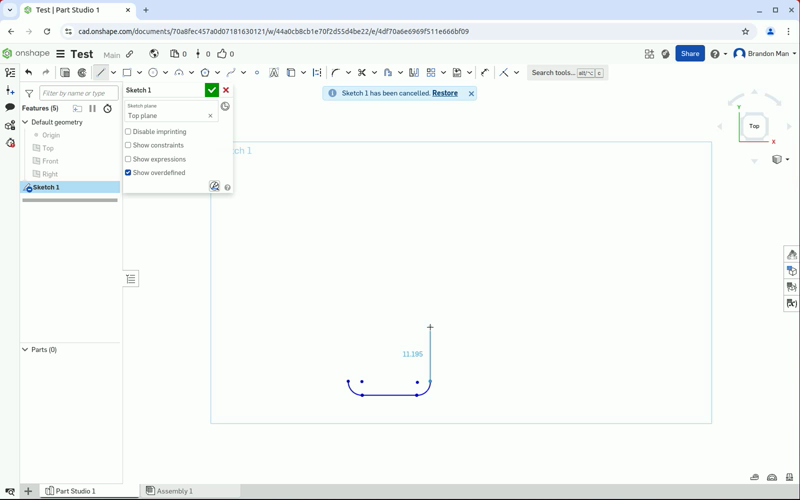
click(430, 326)
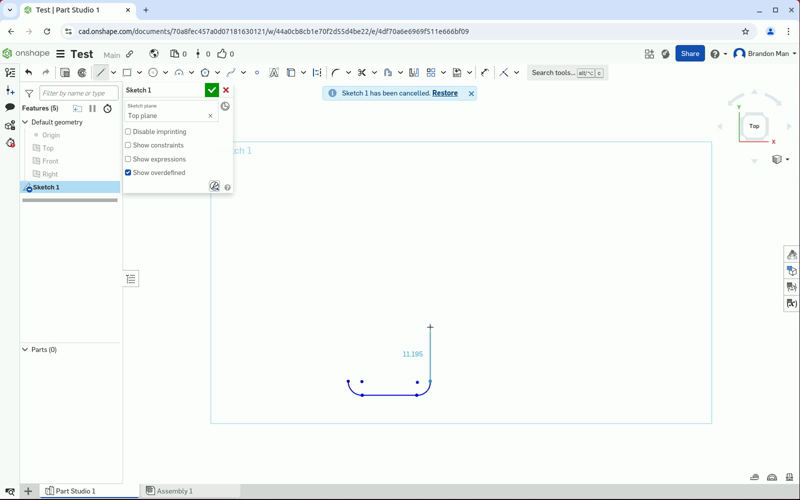
key_up(shift)
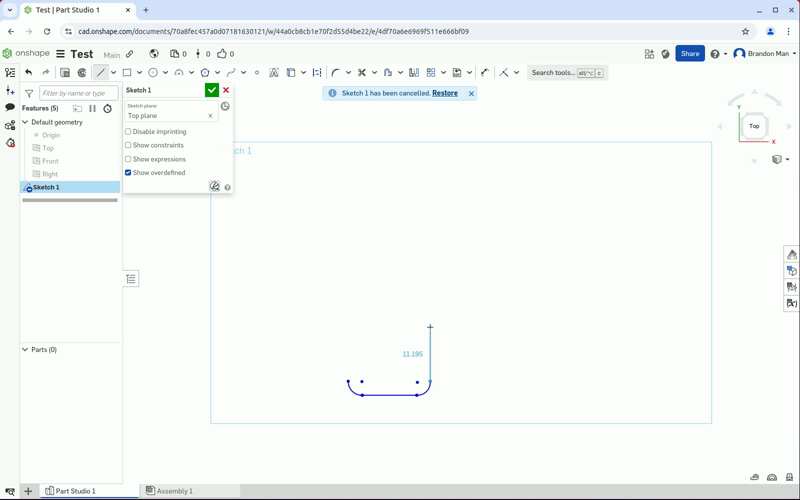
key(esc)
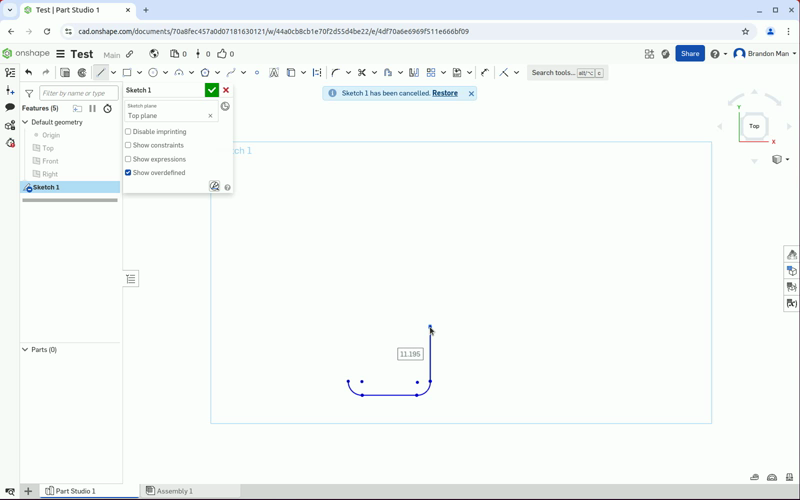
key(a)
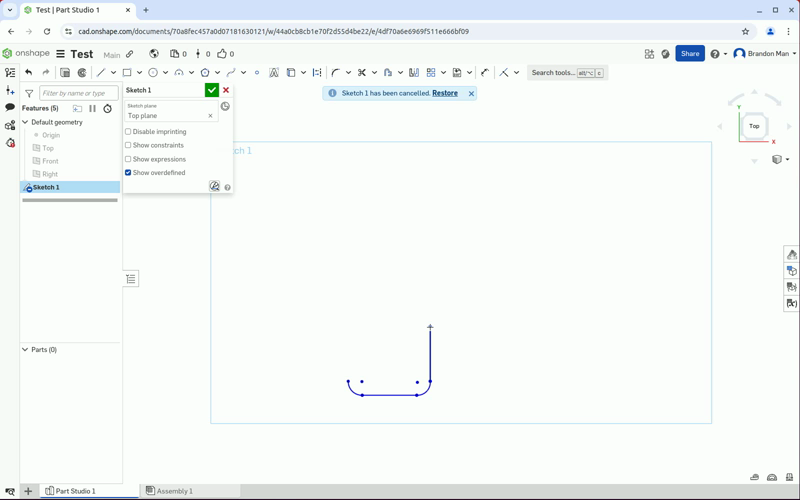
mouse_move(430, 326)
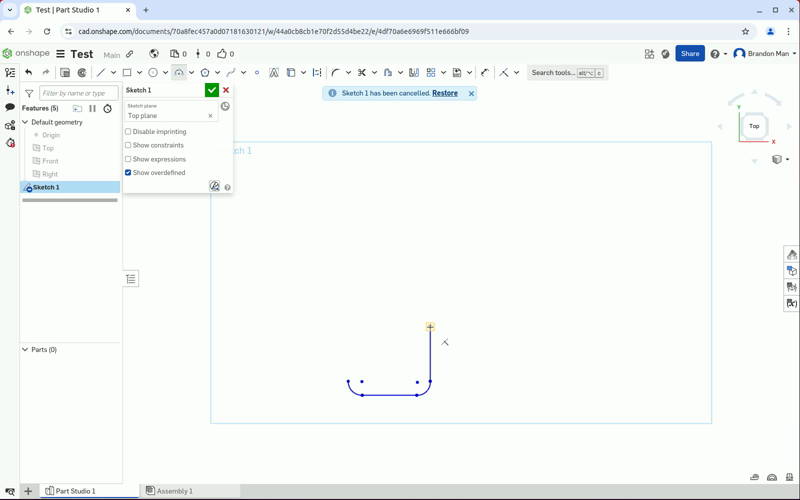
click(430, 326)
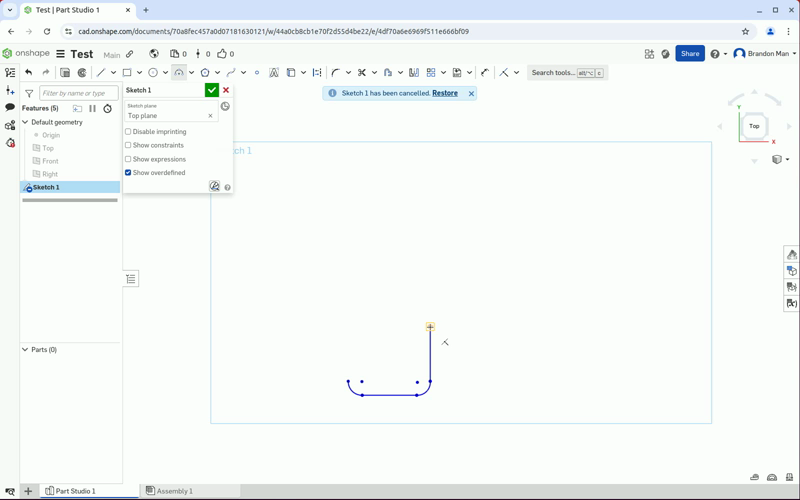
key_down(shift)
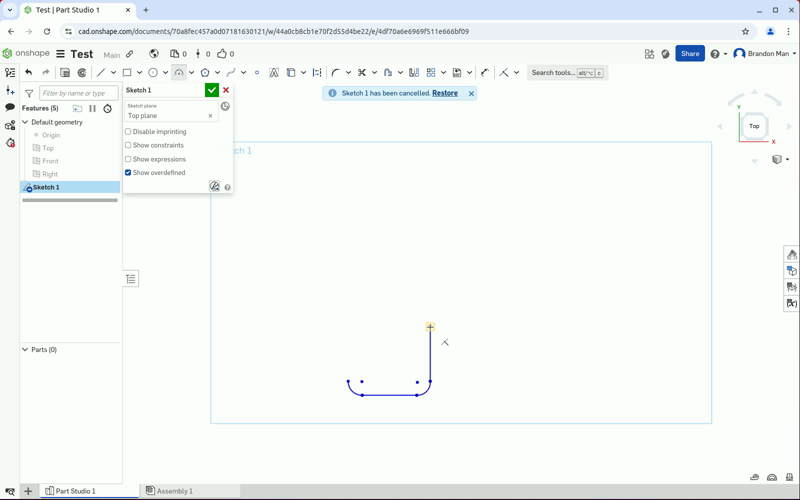
mouse_move(416, 312)
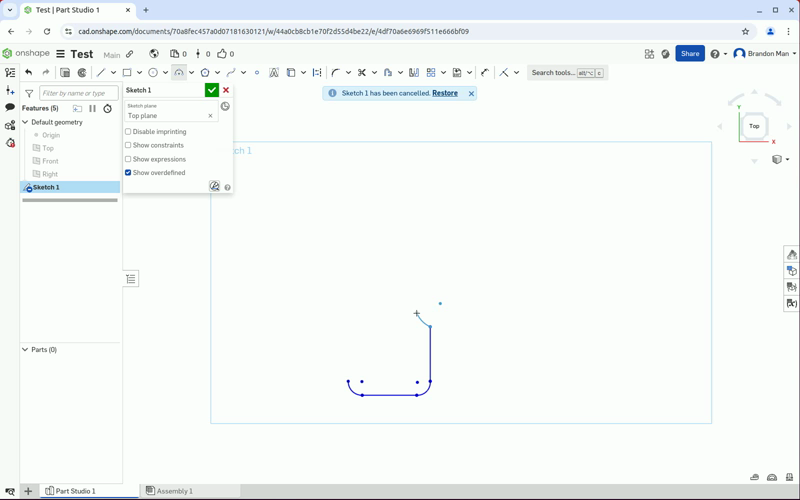
click(416, 312)
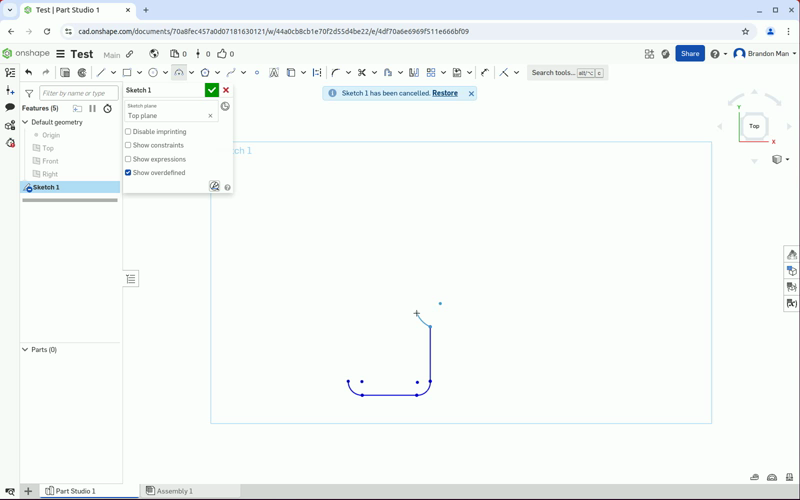
mouse_move(426, 316)
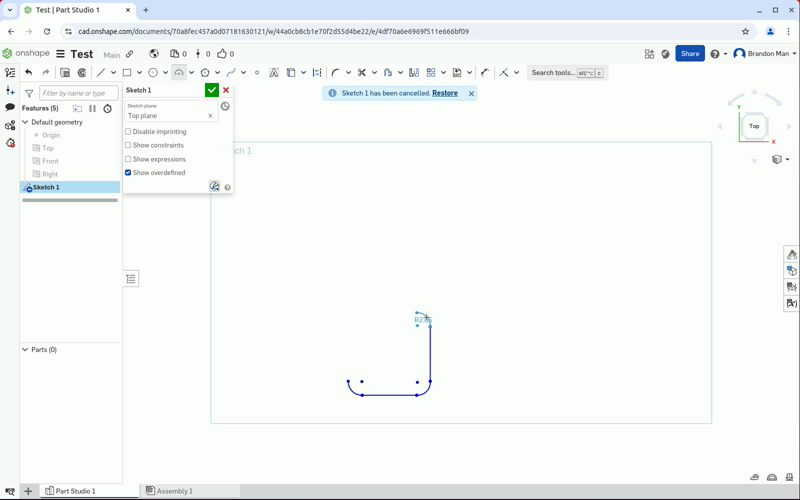
click(426, 316)
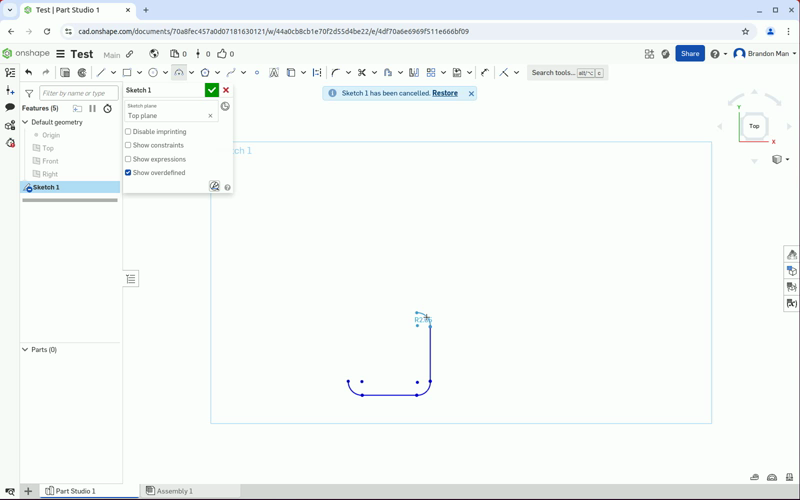
key_up(shift)
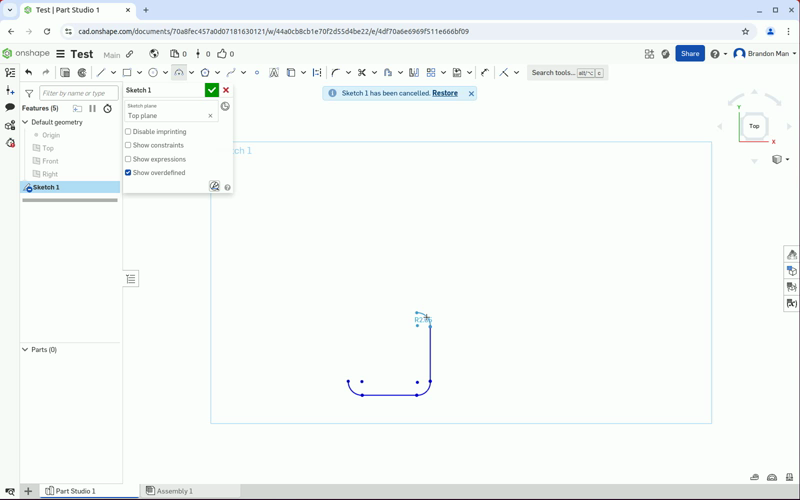
key(esc)
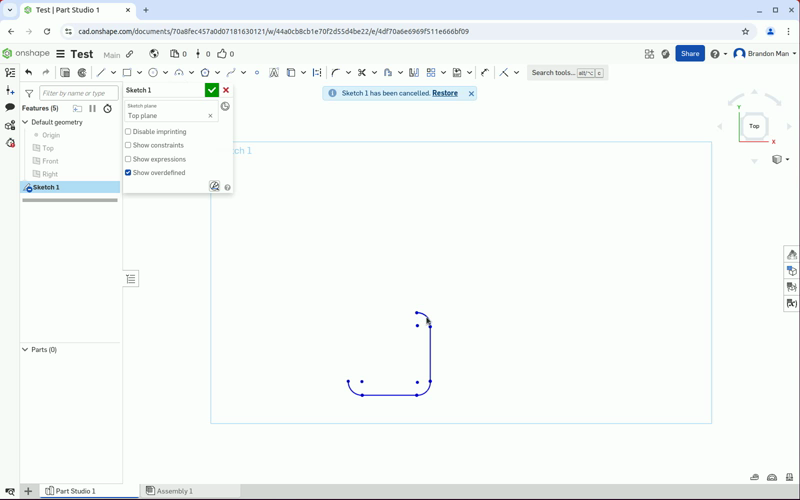
key(l)
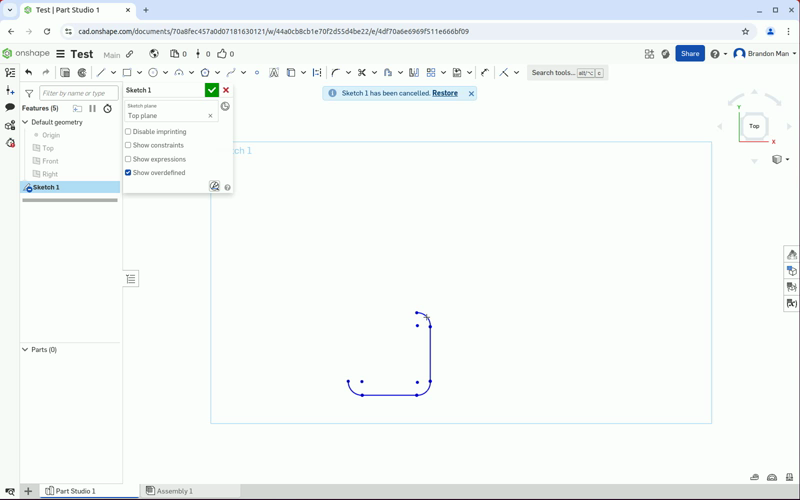
mouse_move(416, 312)
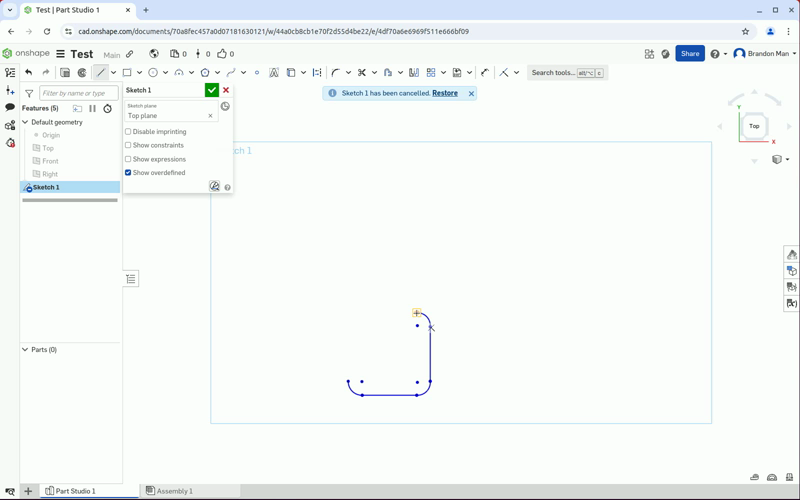
click(416, 312)
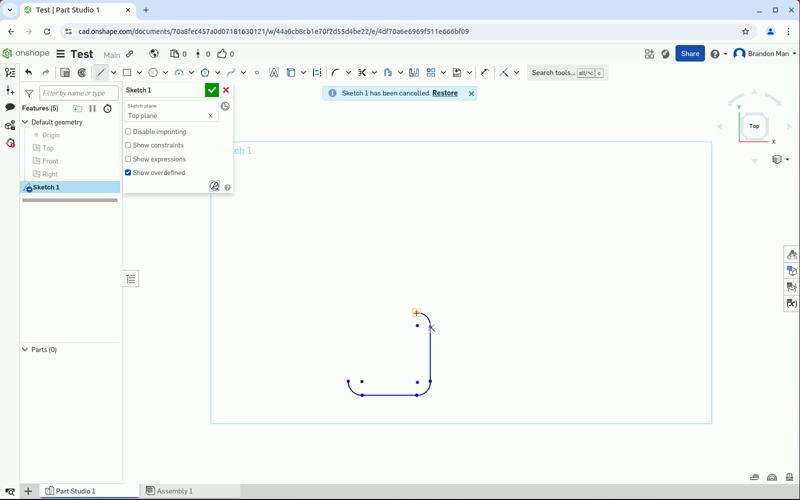
key_down(shift)
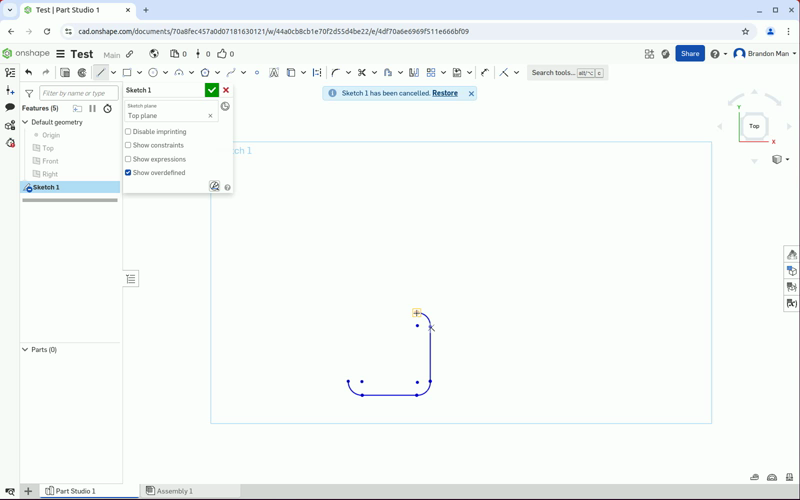
mouse_move(446, 312)
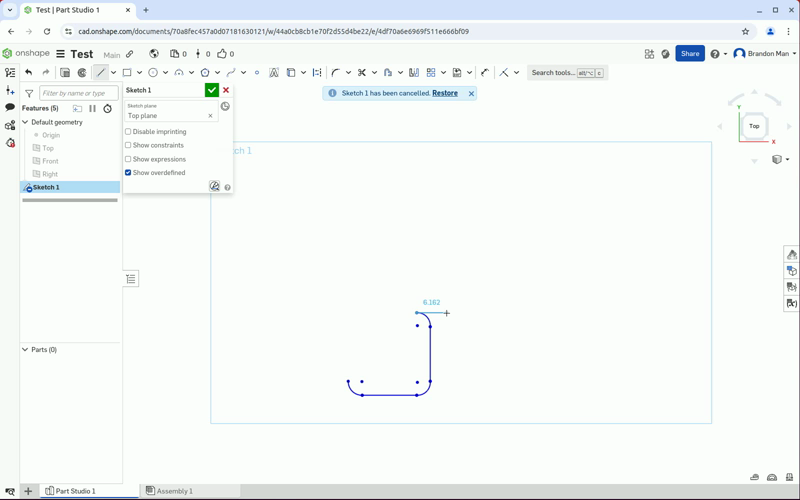
mouse_move(362, 312)
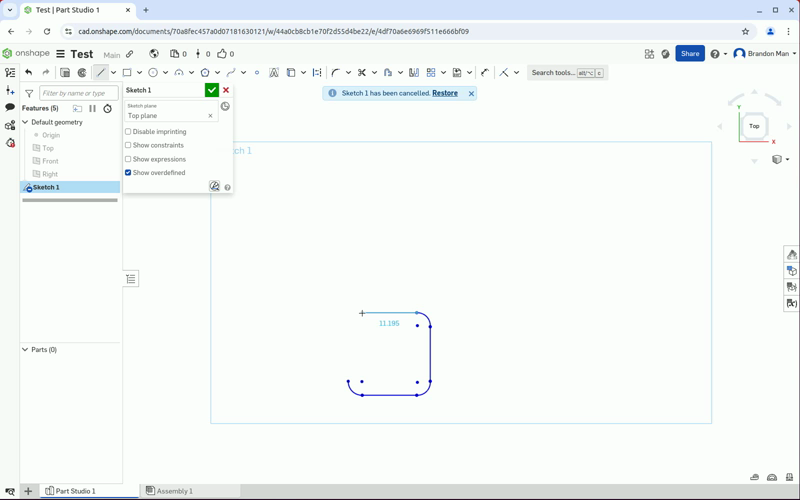
click(362, 312)
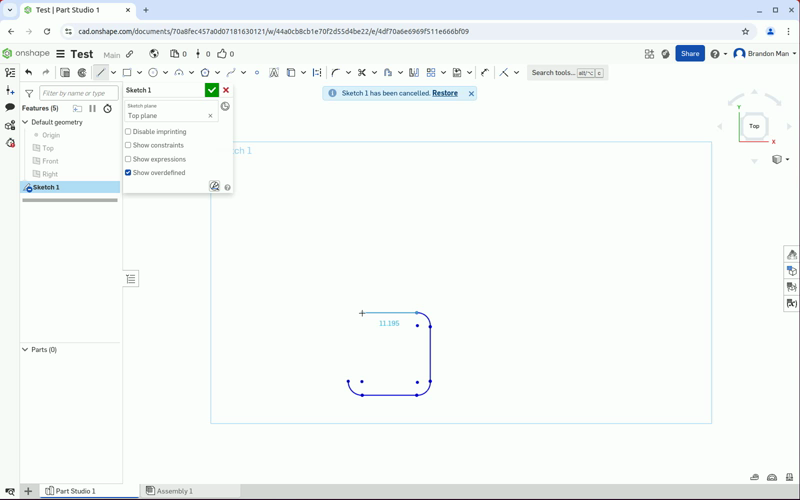
key_up(shift)
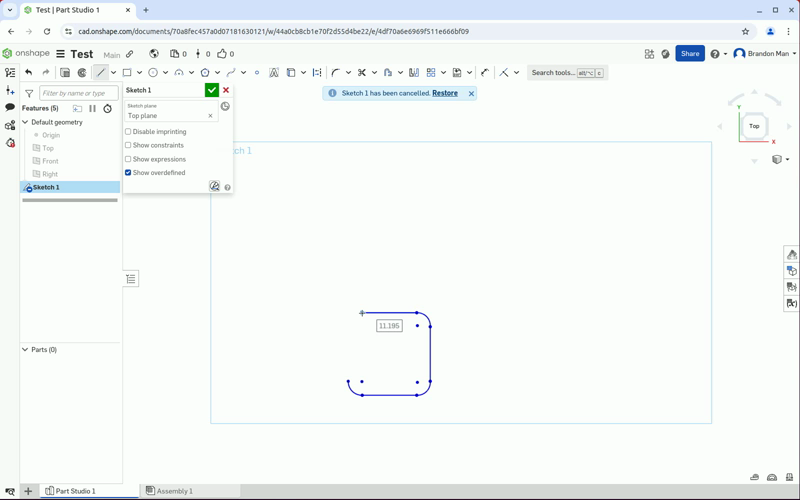
key(esc)
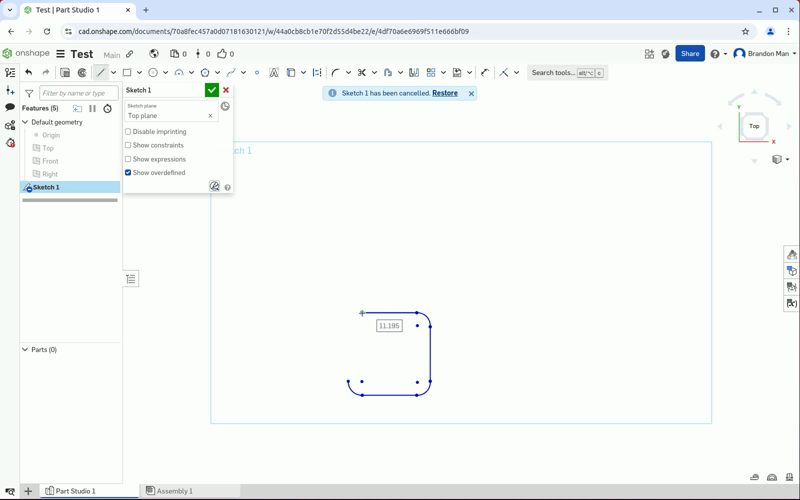
key(a)
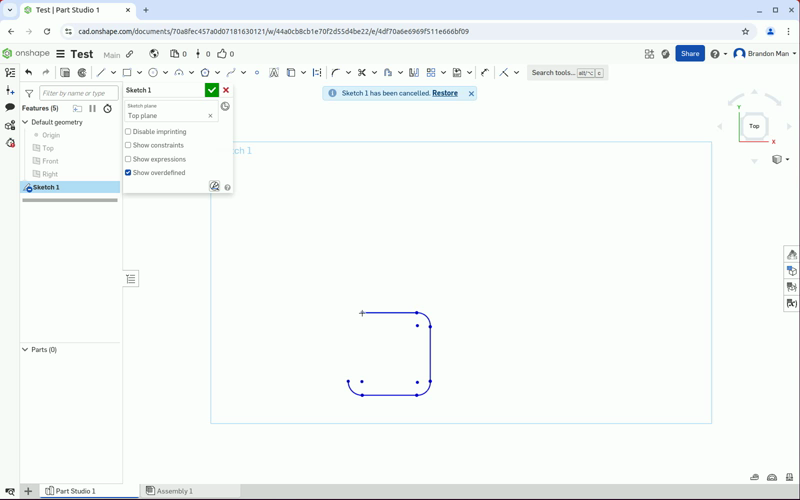
mouse_move(362, 312)
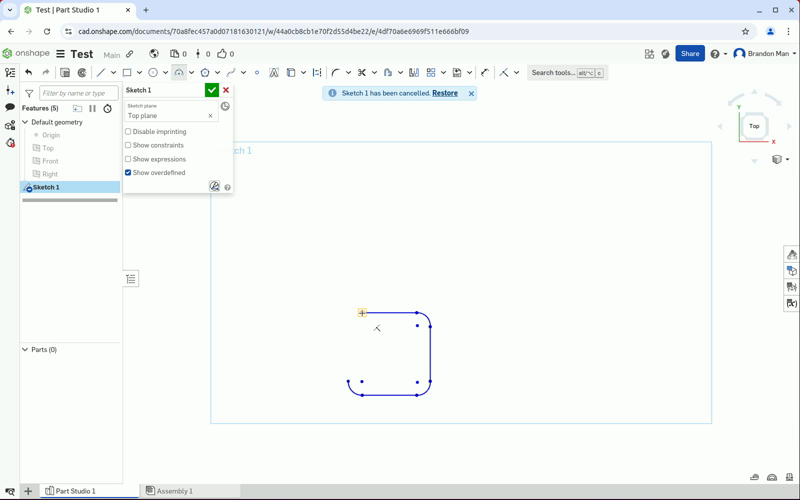
click(362, 312)
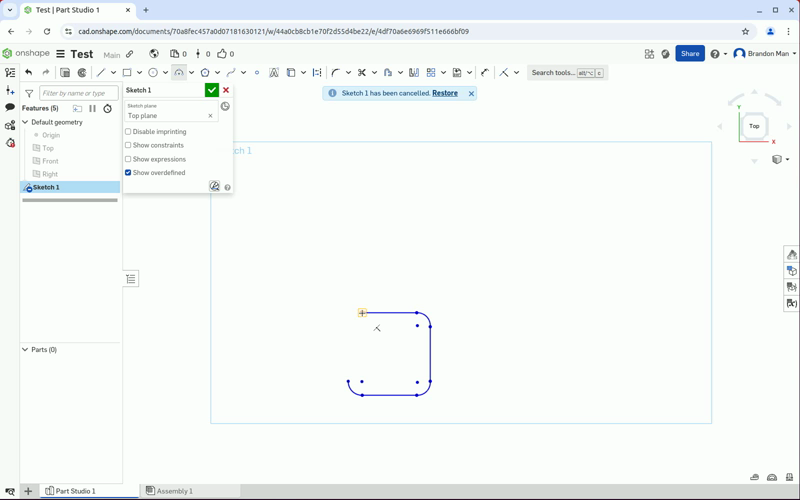
key_down(shift)
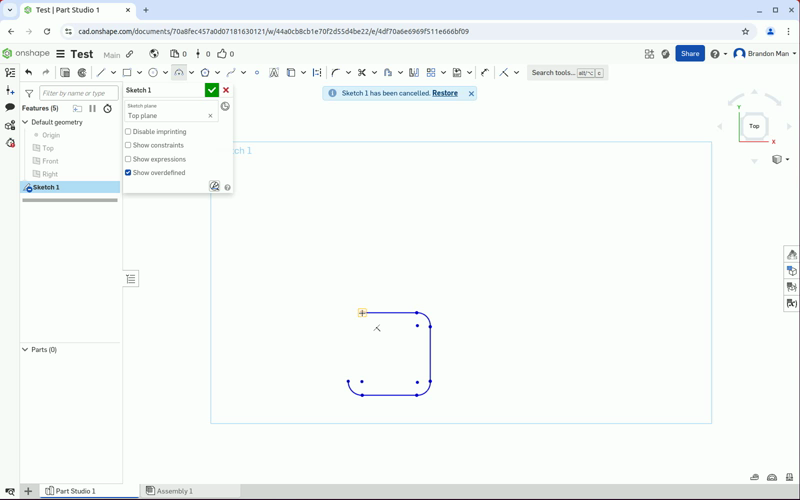
mouse_move(348, 326)
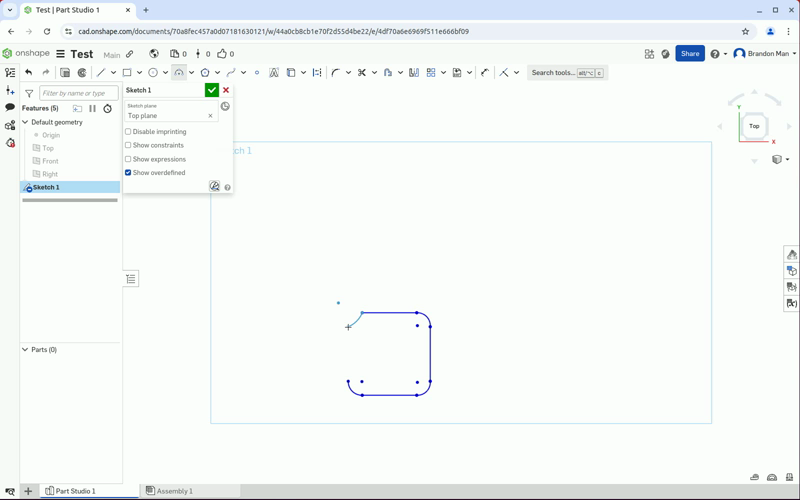
click(348, 326)
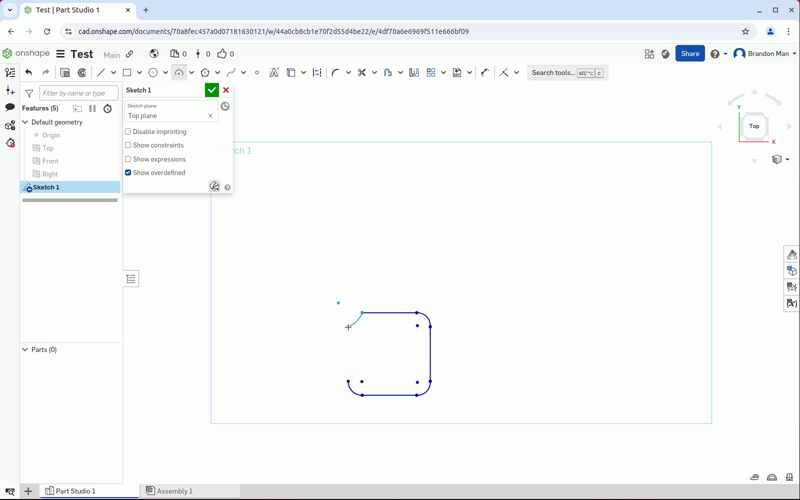
mouse_move(352, 316)
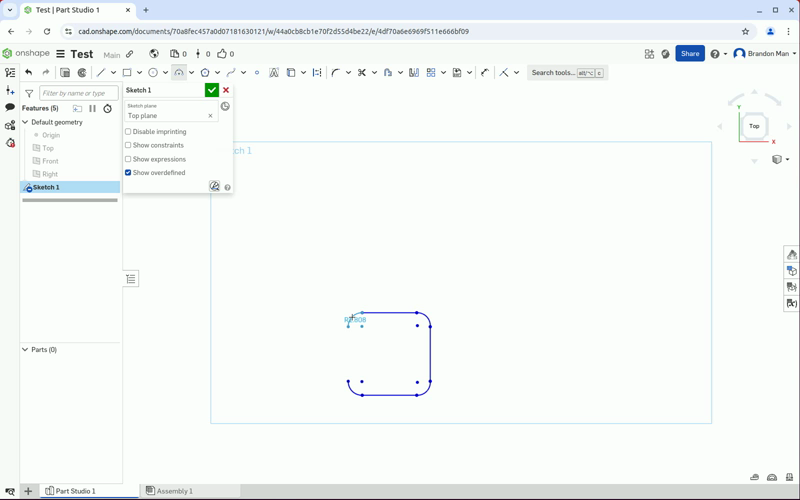
click(352, 316)
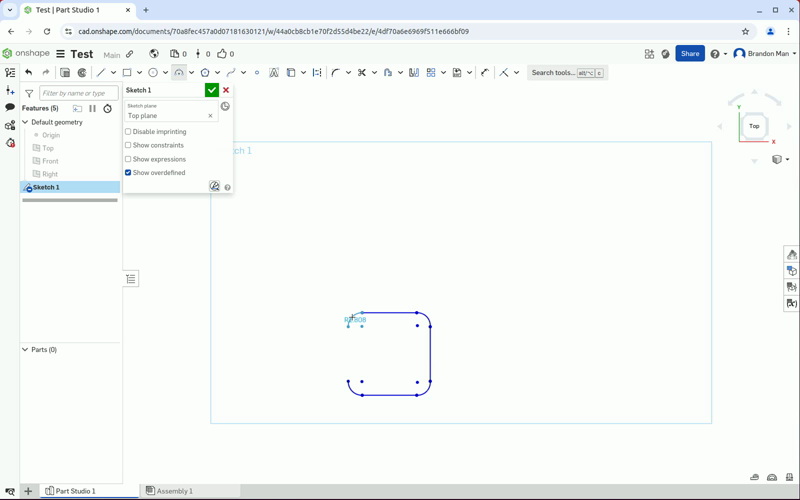
key_up(shift)
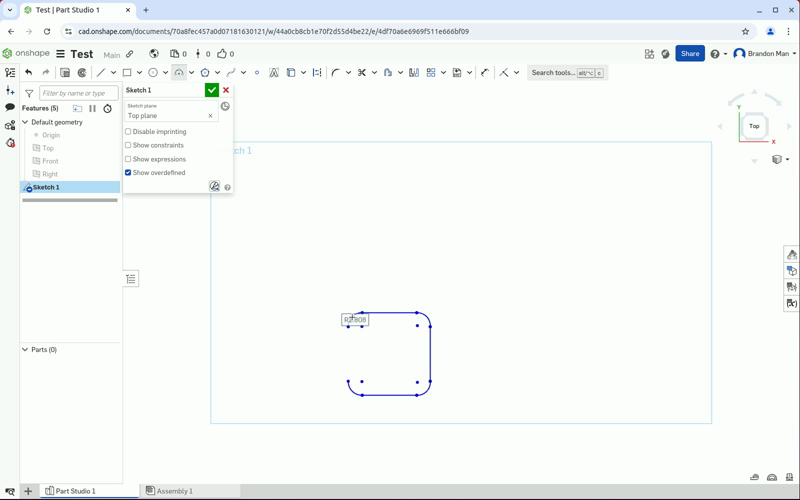
key(esc)
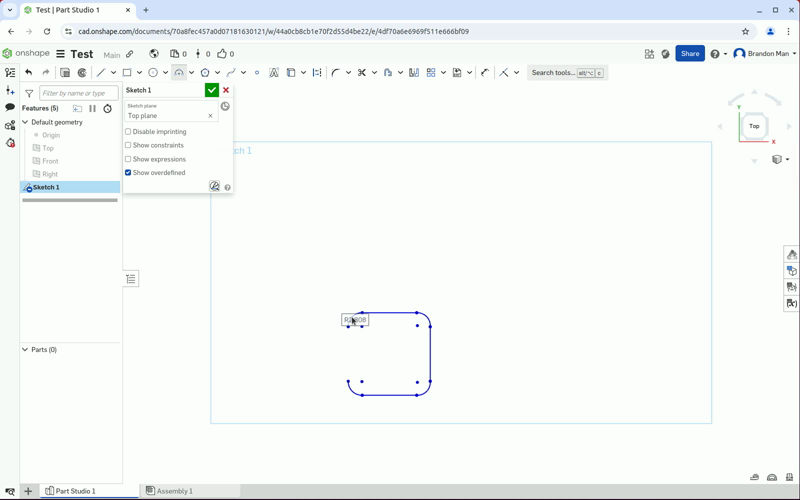
key(l)
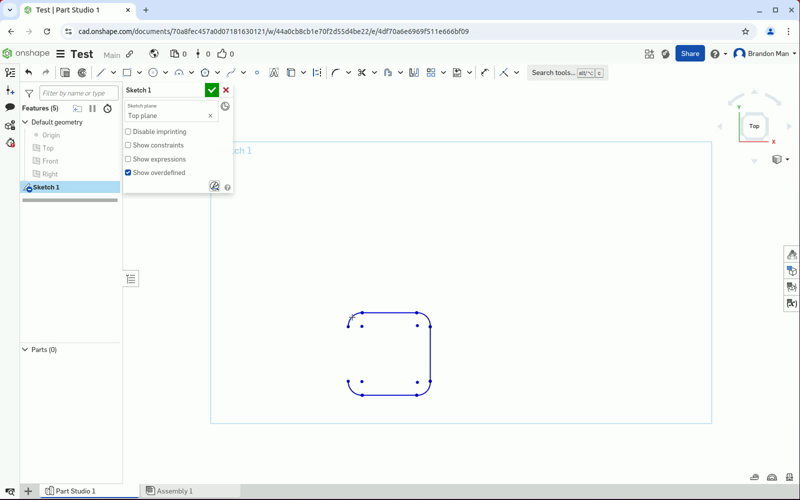
mouse_move(348, 326)
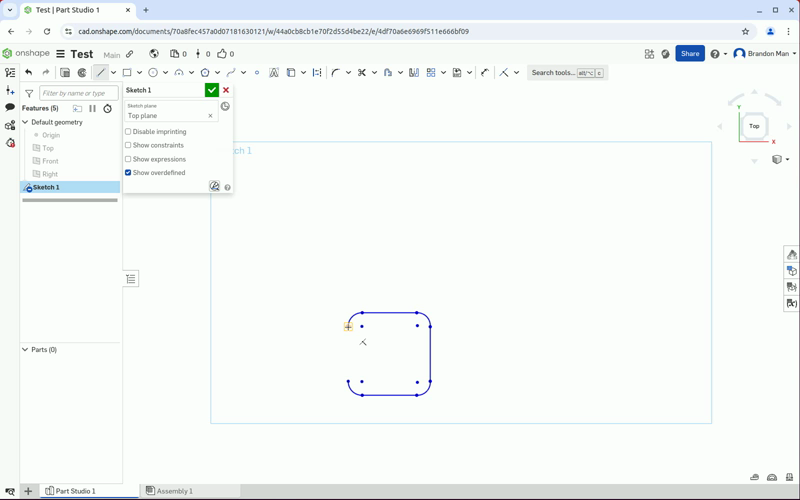
click(348, 326)
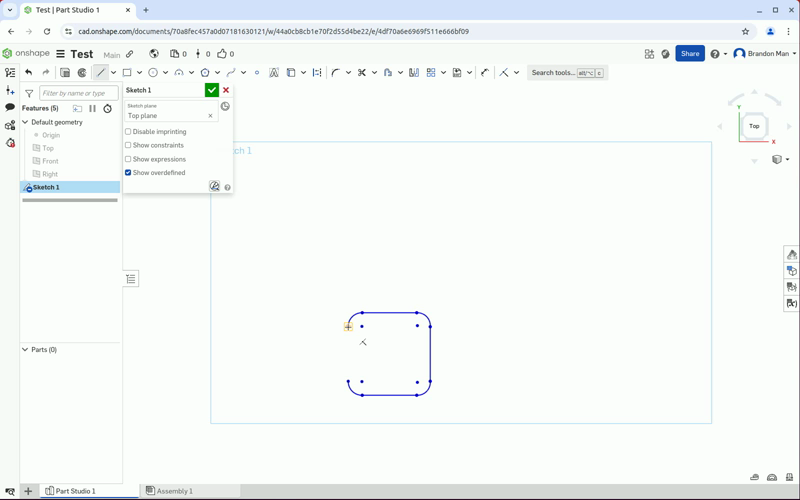
mouse_move(378, 326)
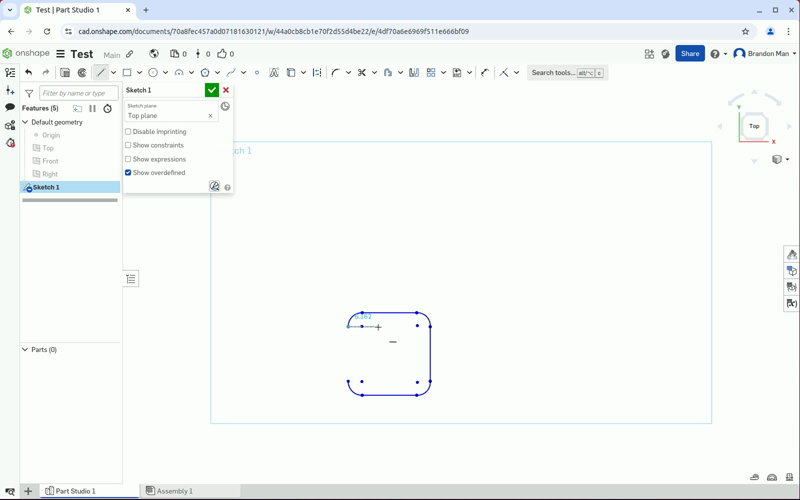
key_down(shift)
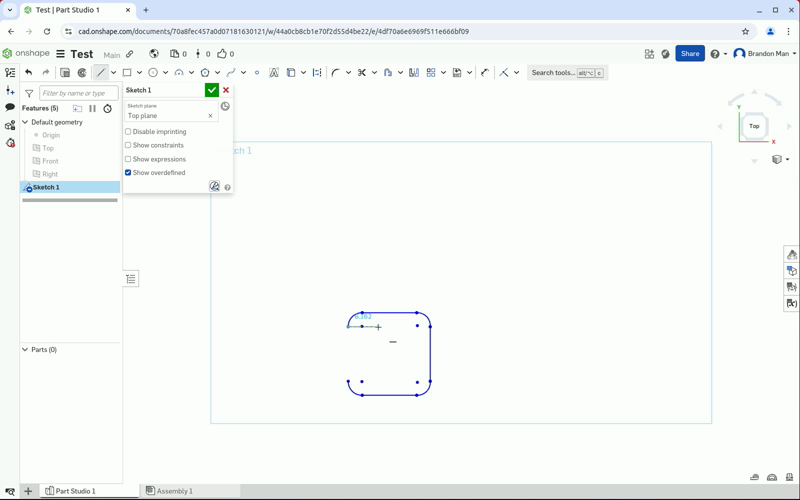
mouse_move(348, 381)
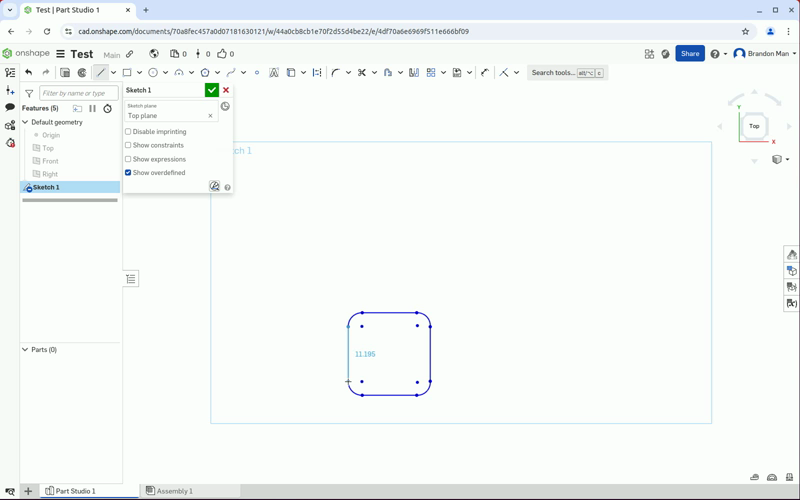
key_up(shift)
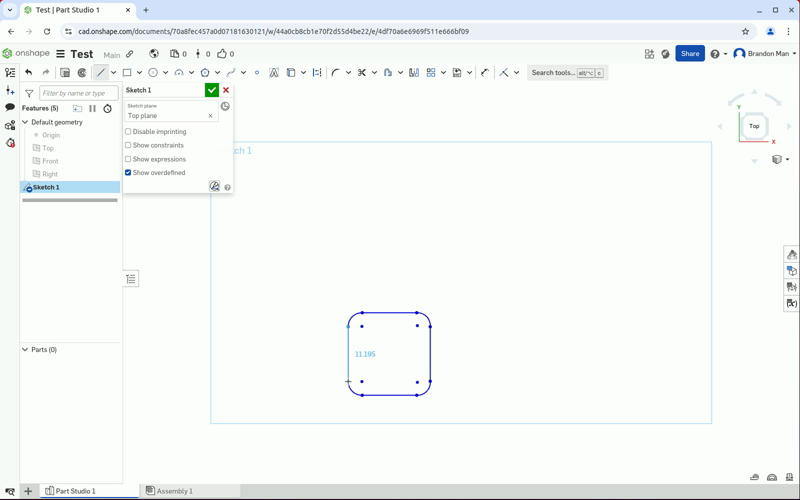
click(348, 381)
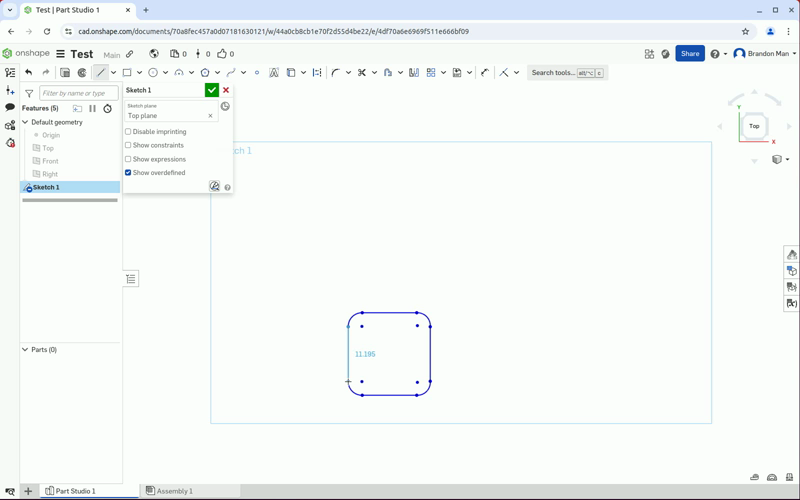
key(esc)
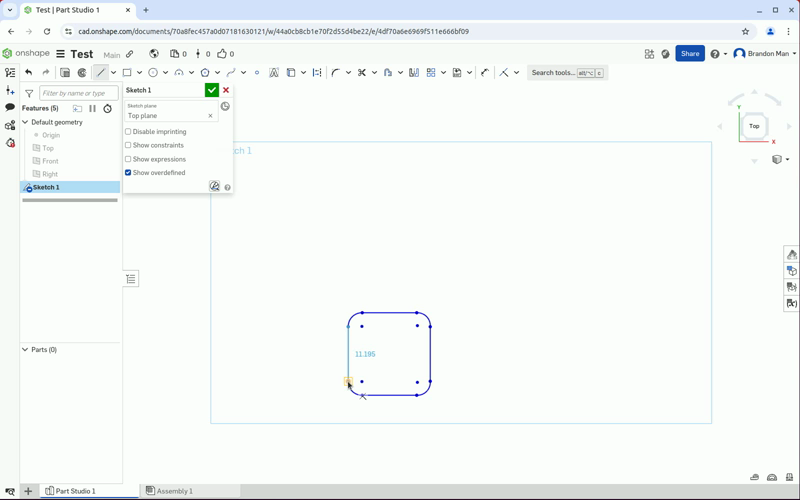
key(c)
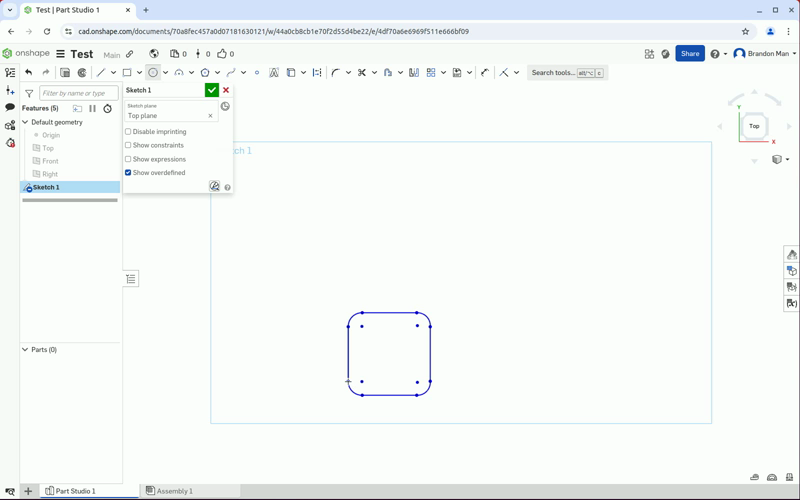
key_down(shift)
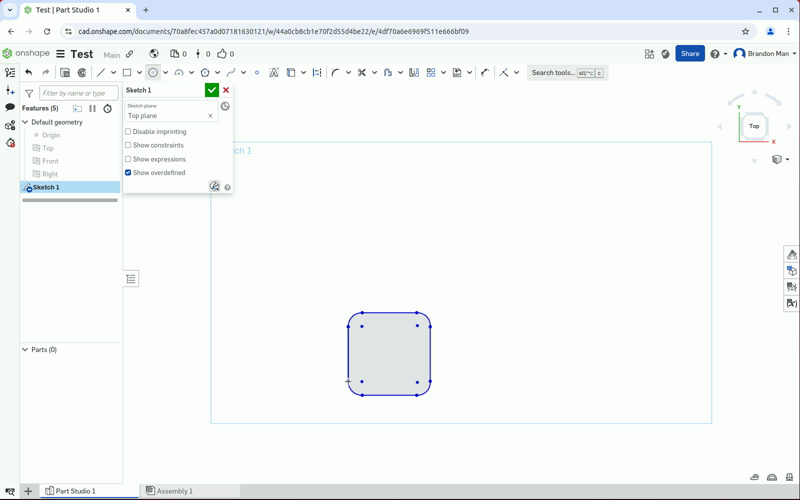
mouse_move(362, 381)
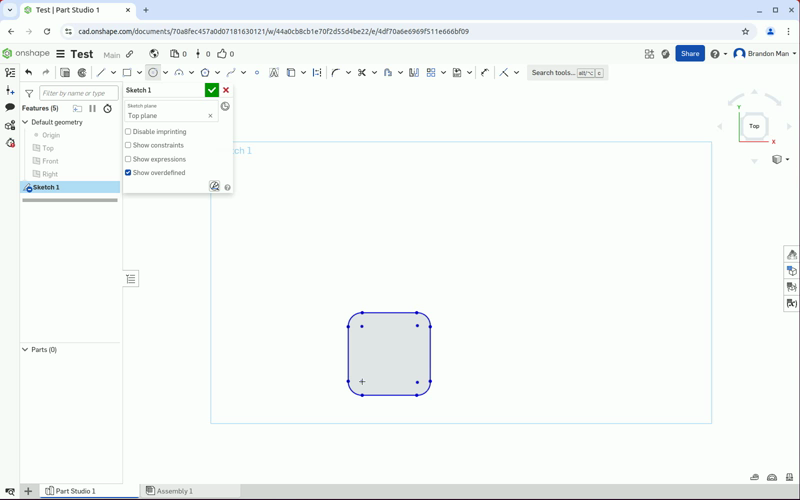
click(362, 381)
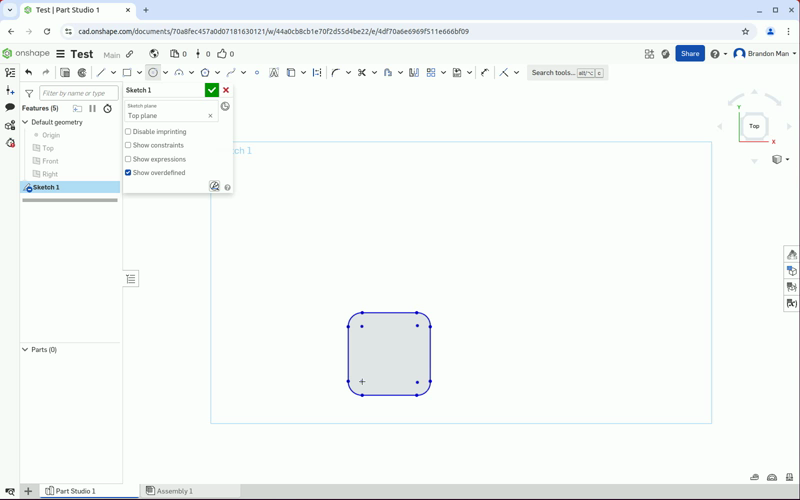
key_up(shift)
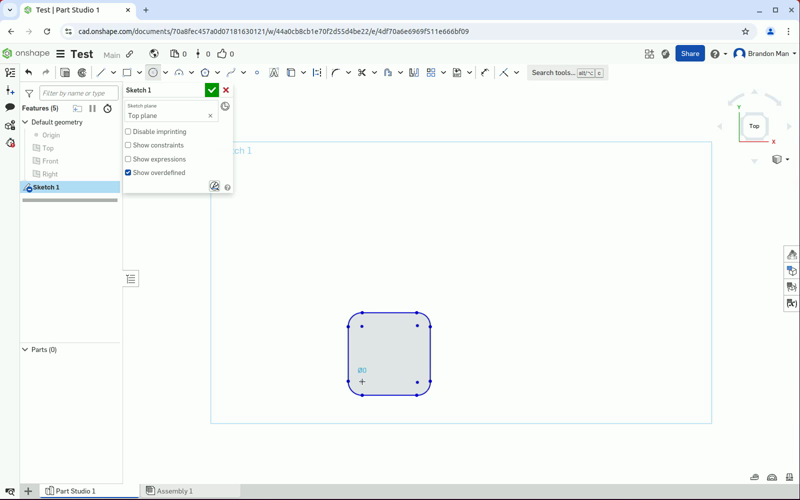
mouse_move(364, 381)
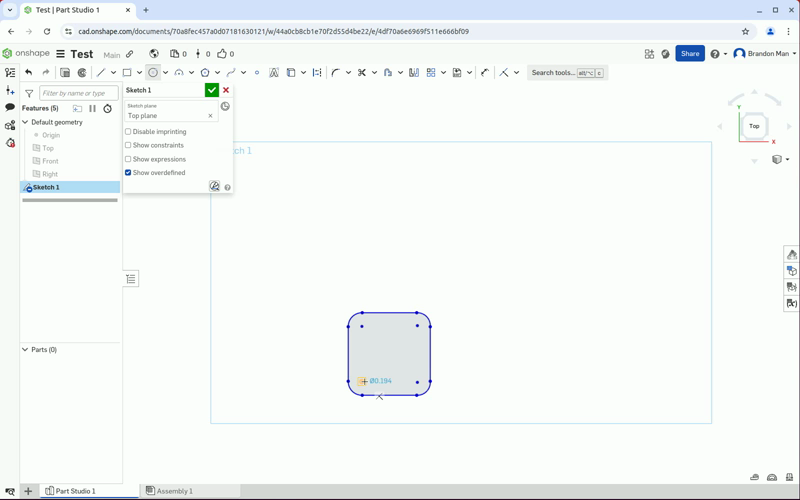
scroll(6)
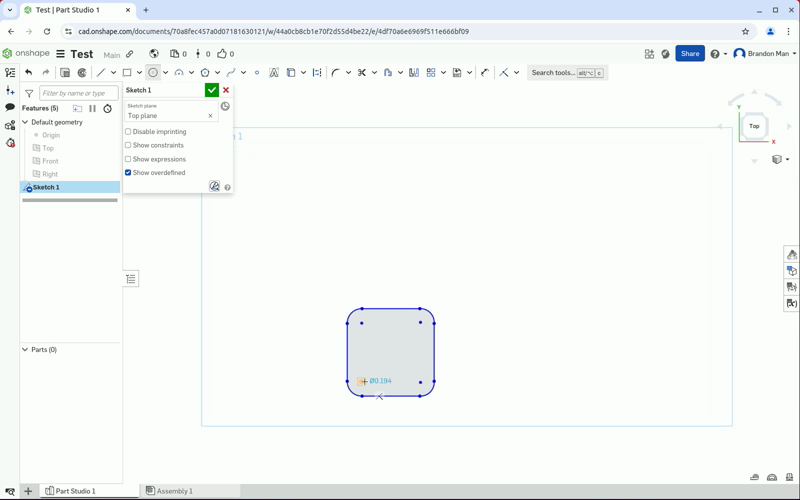
scroll(6)
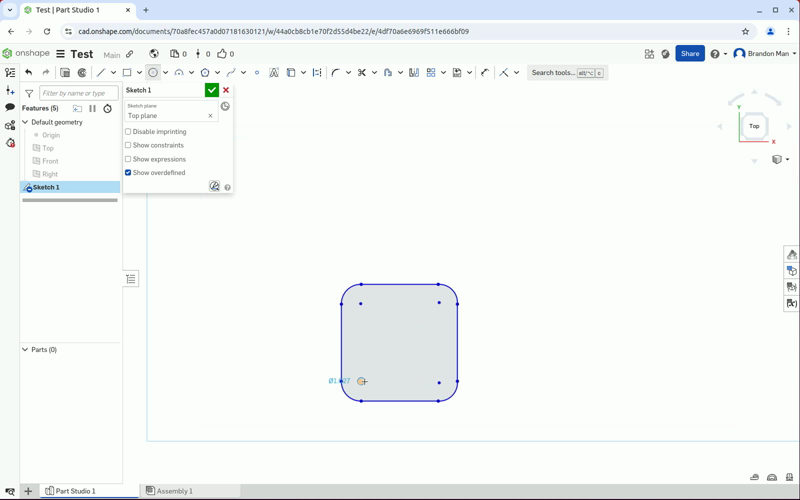
scroll(6)
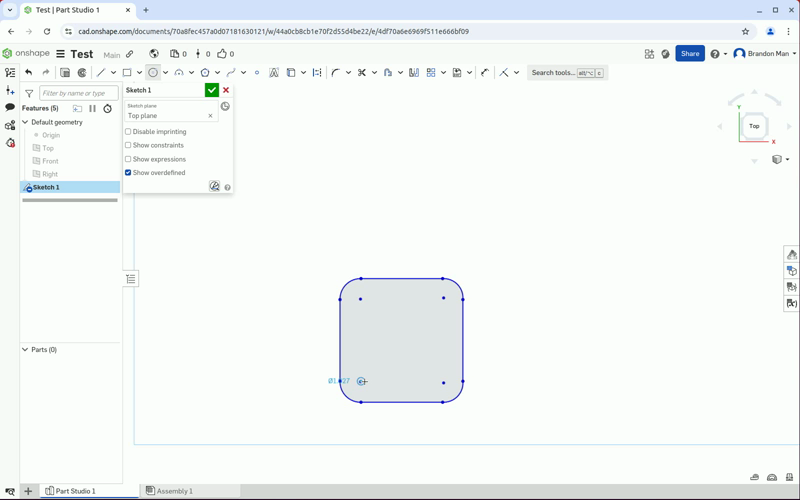
scroll(6)
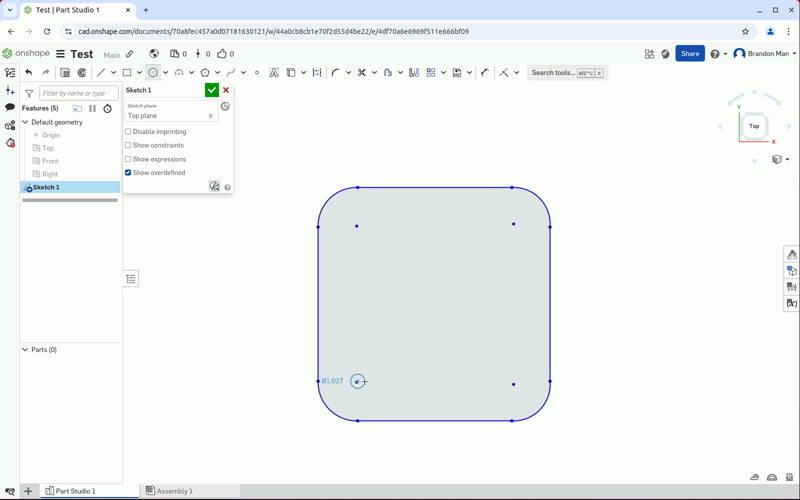
scroll(6)
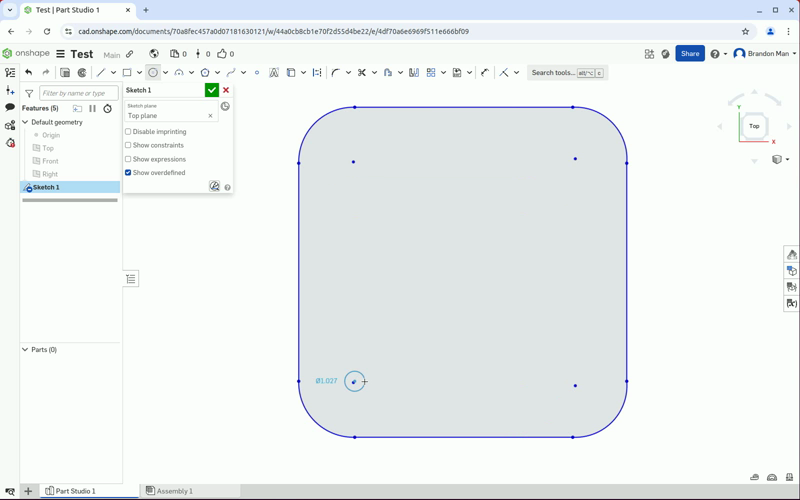
scroll(6)
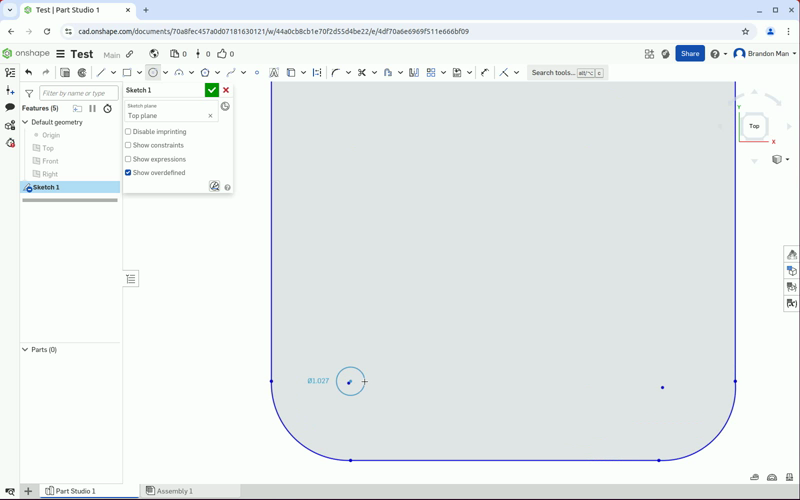
scroll(6)
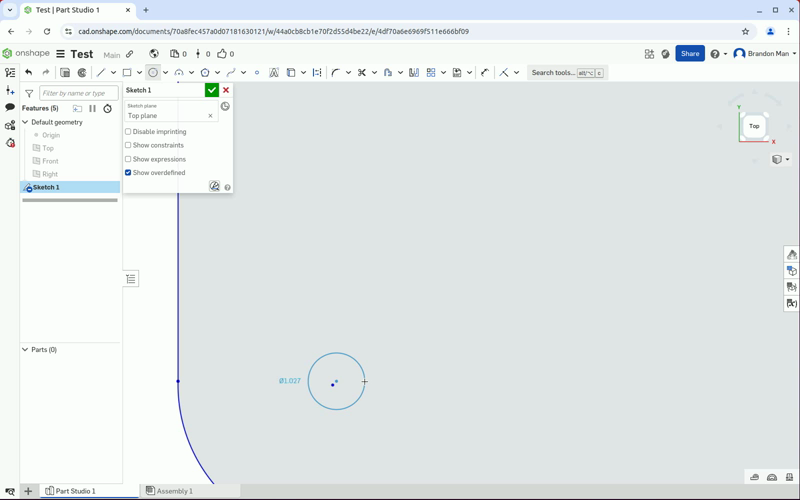
click(364, 381)
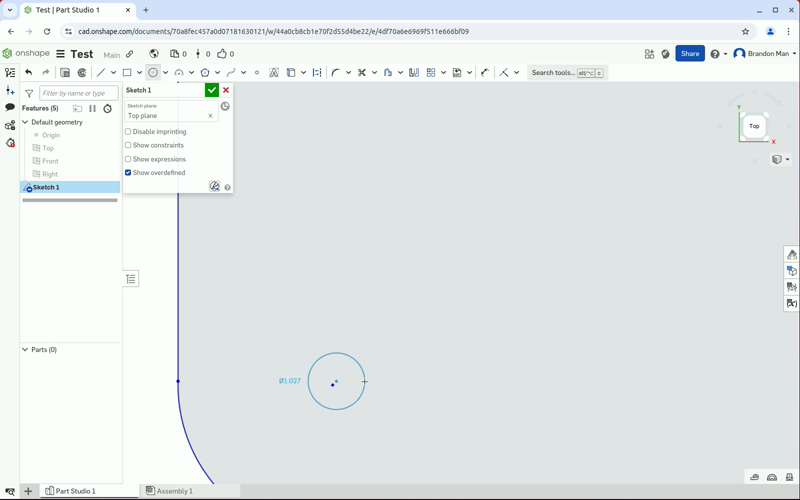
scroll(-6)
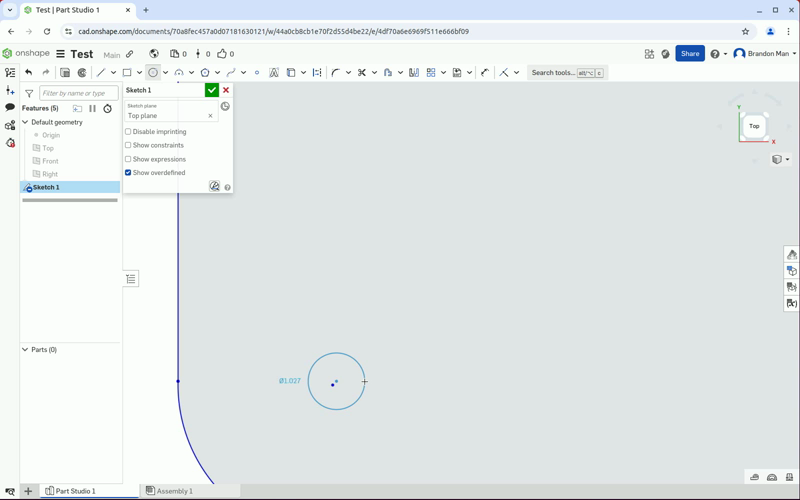
scroll(-6)
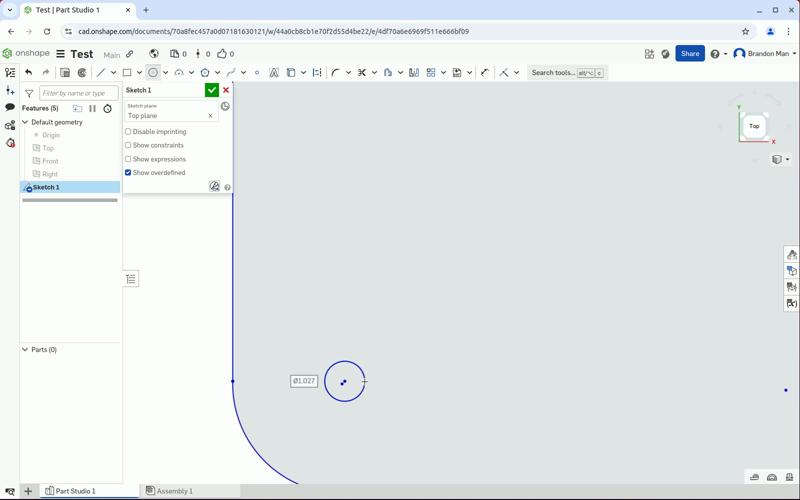
scroll(-6)
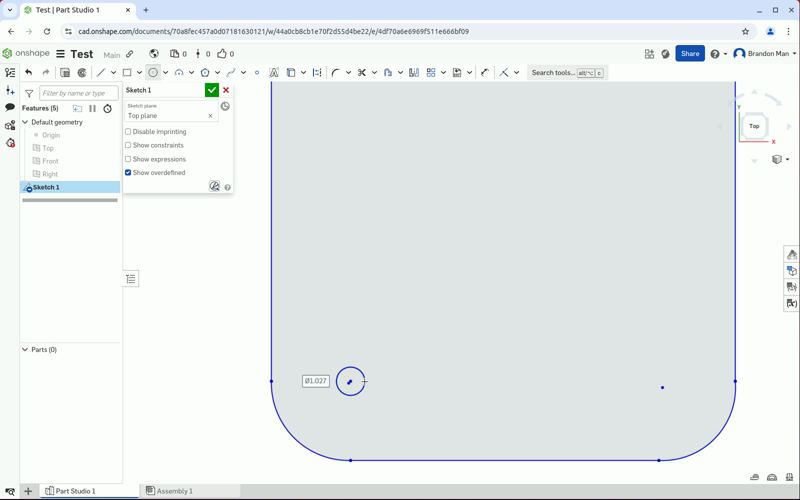
scroll(-6)
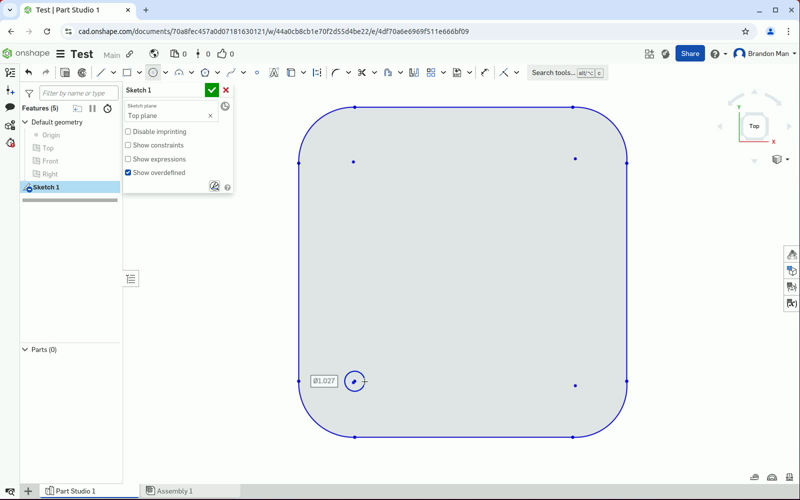
scroll(-6)
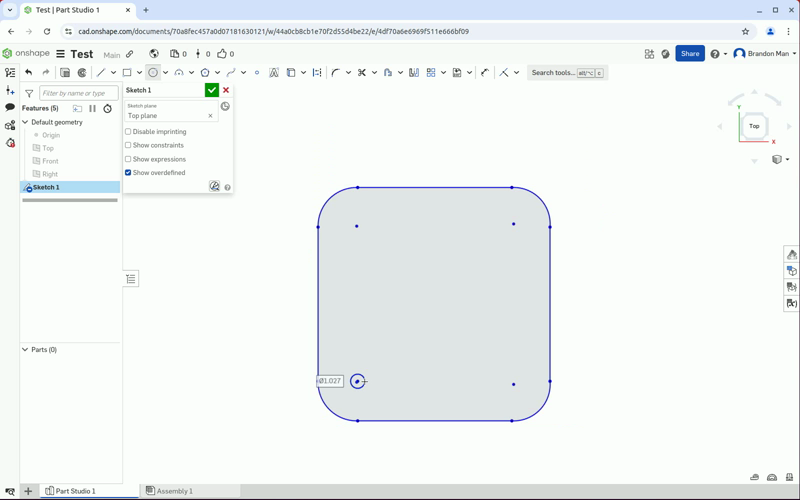
scroll(-6)
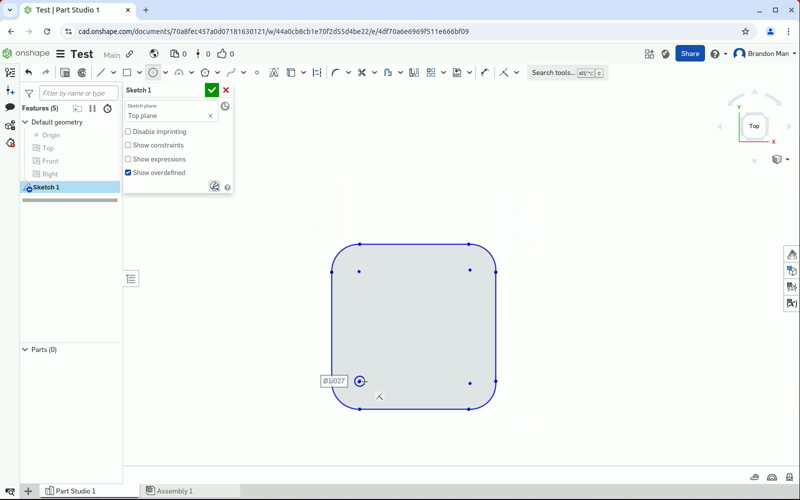
scroll(-6)
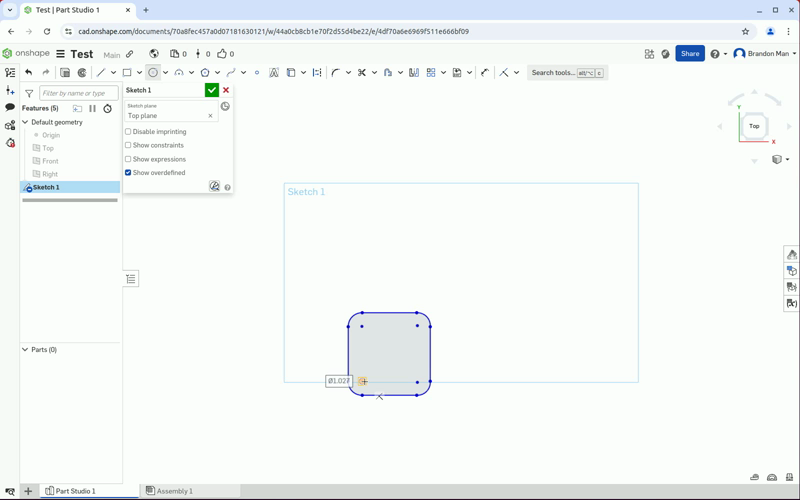
key(esc)
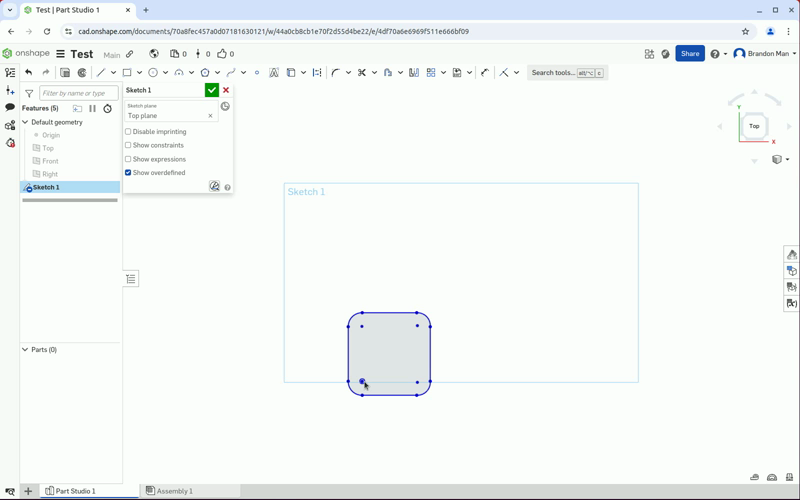
key(c)
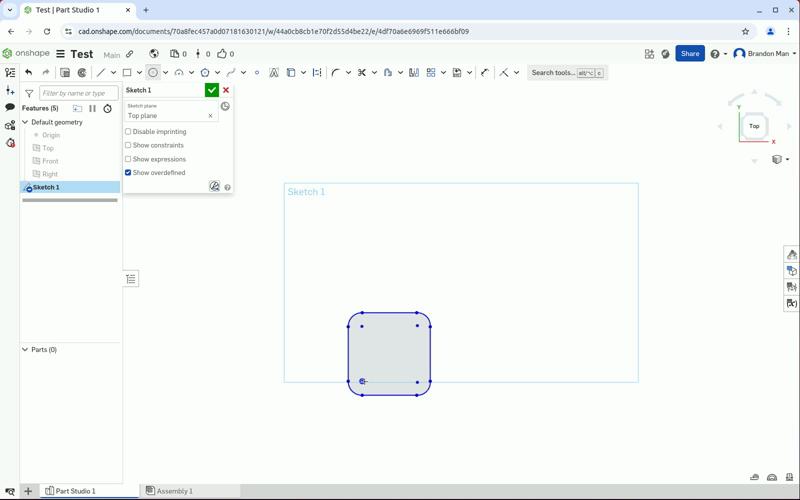
key_down(shift)
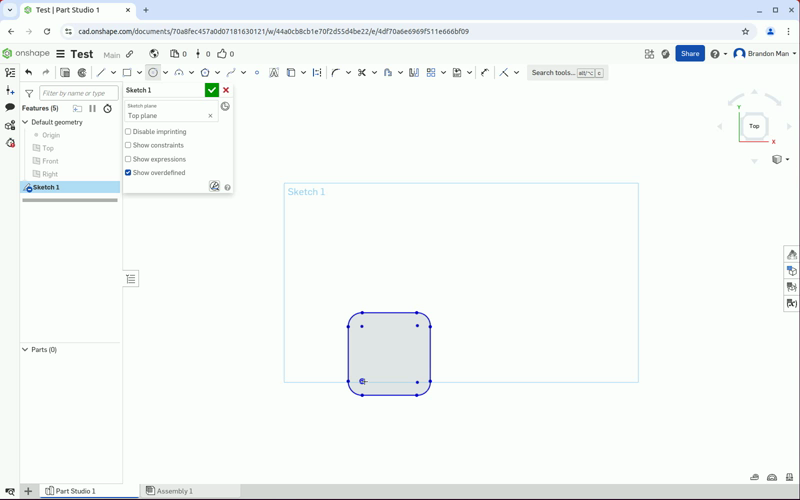
mouse_move(362, 326)
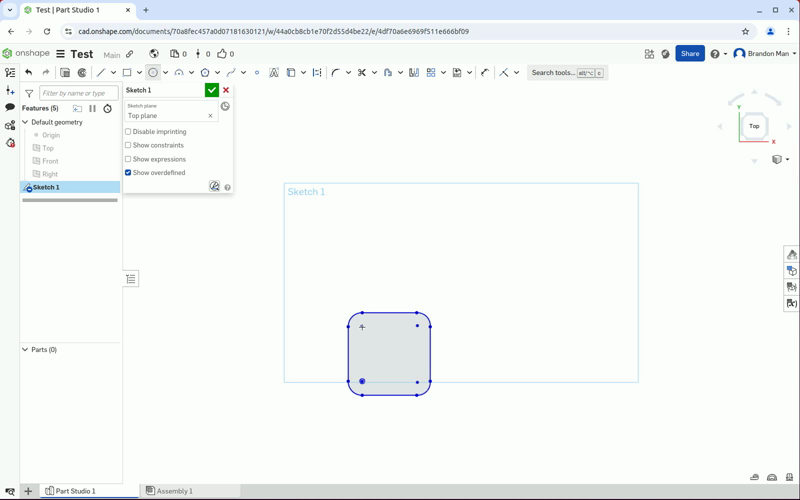
click(362, 326)
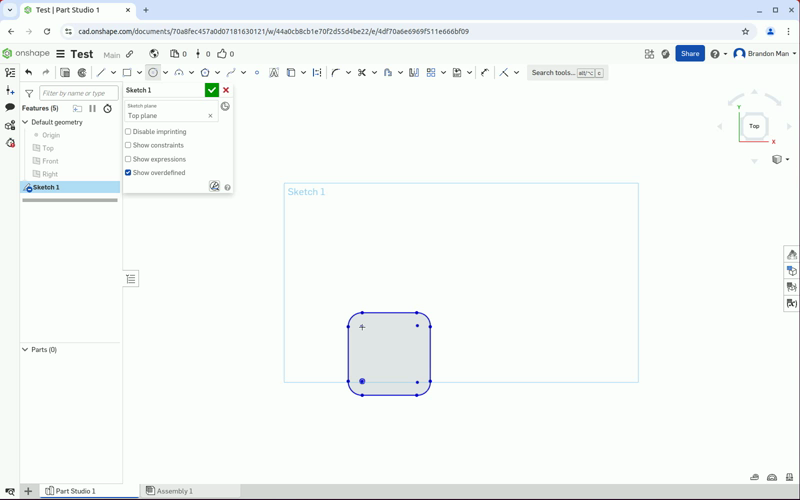
key_up(shift)
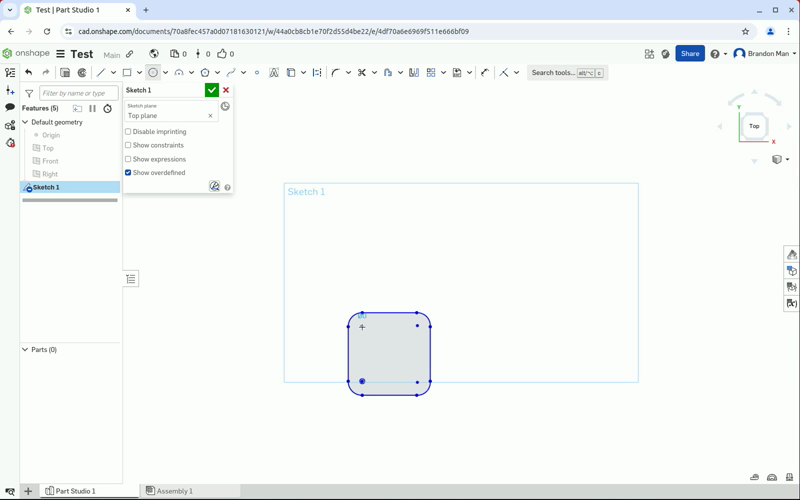
mouse_move(364, 326)
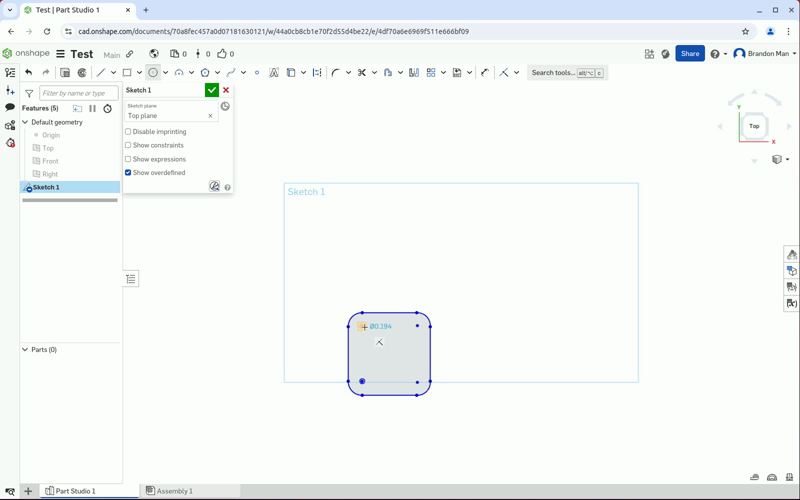
scroll(6)
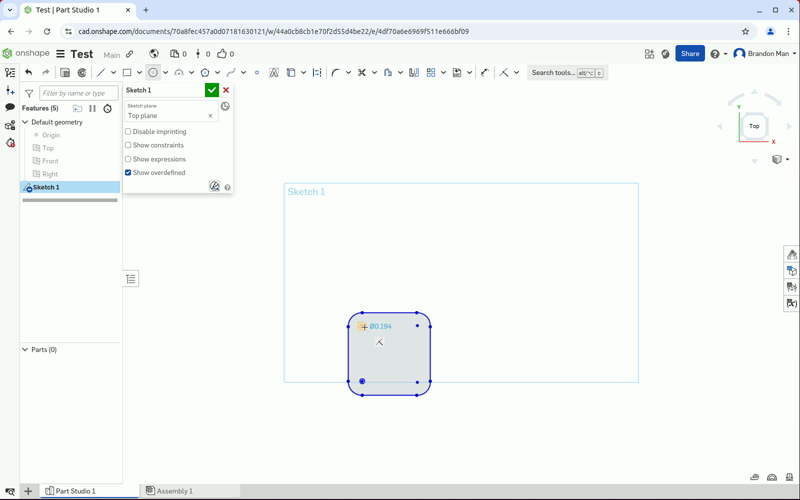
scroll(6)
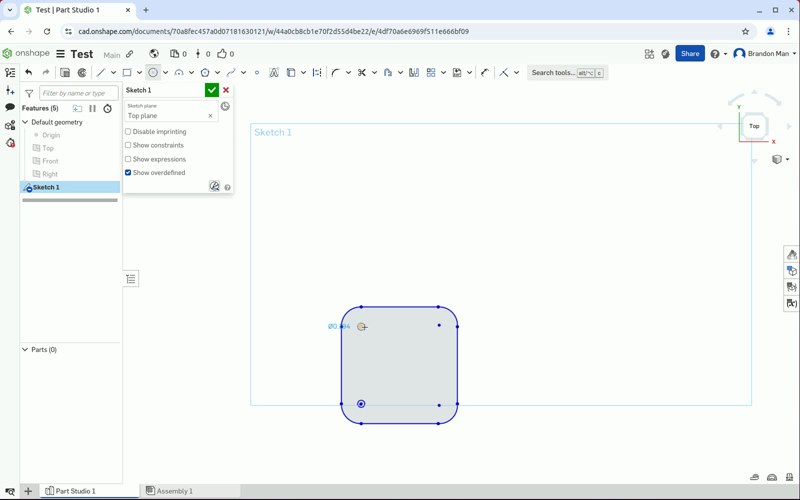
scroll(6)
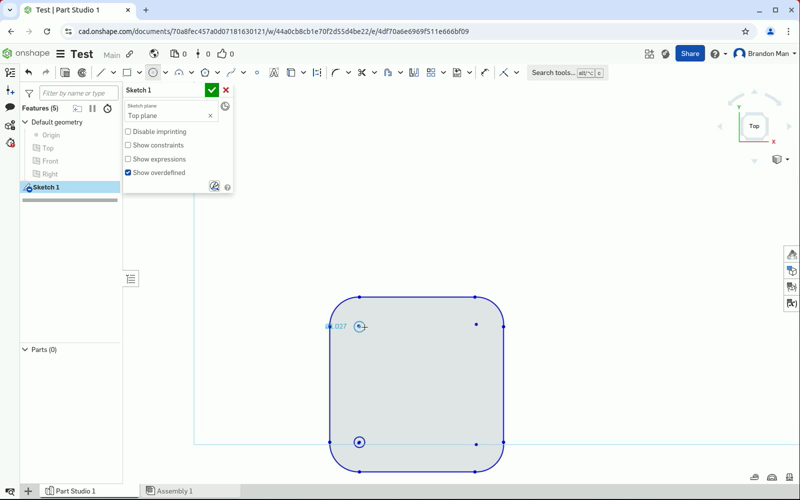
scroll(6)
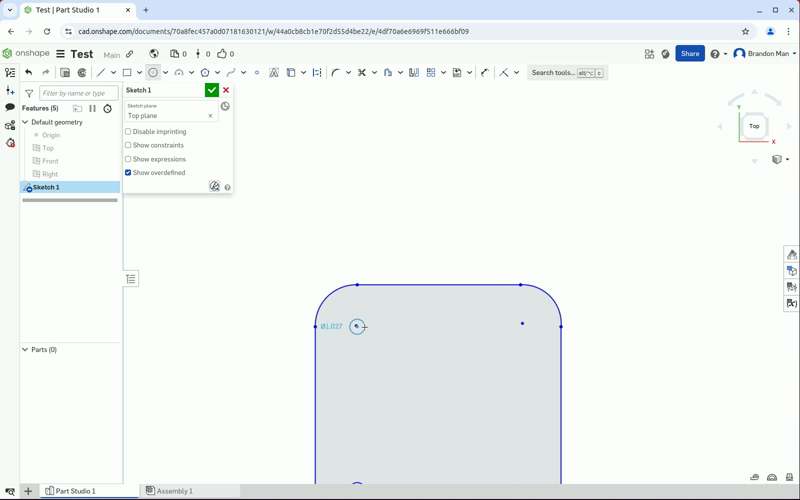
scroll(6)
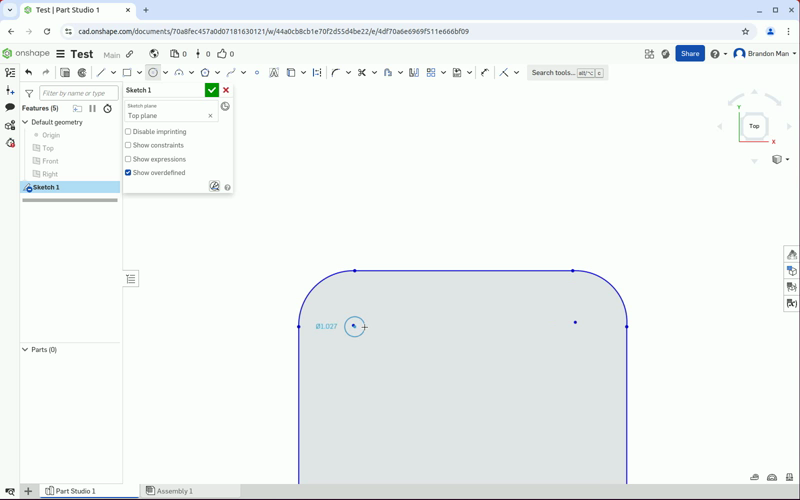
scroll(6)
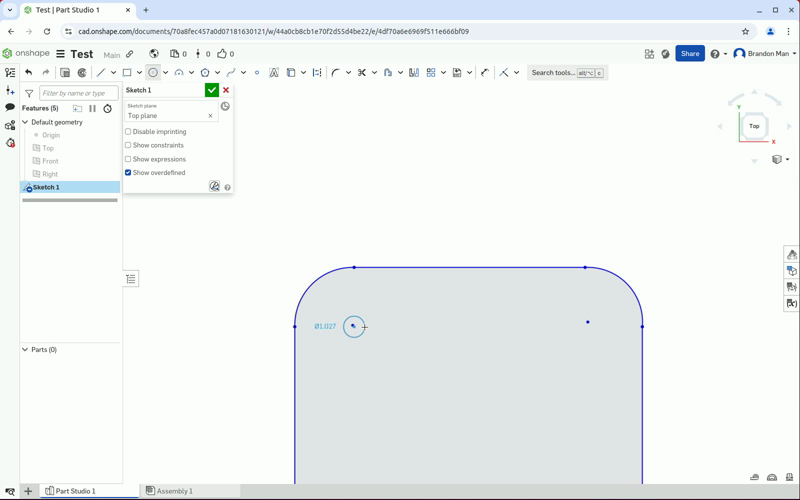
scroll(6)
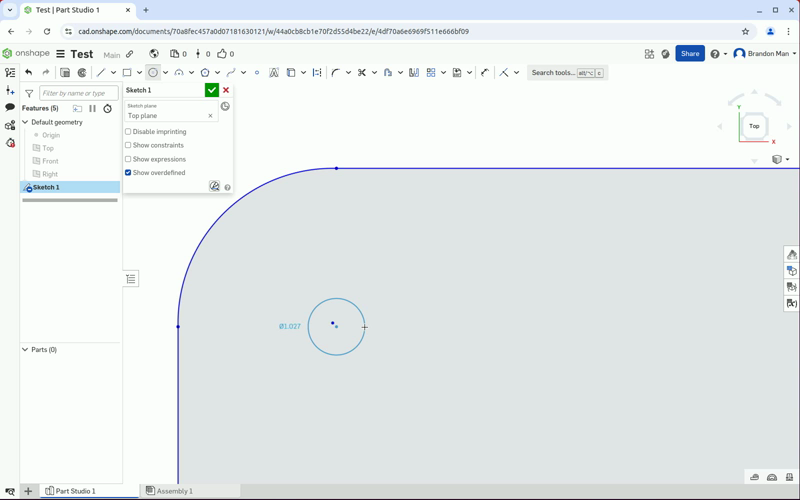
click(364, 326)
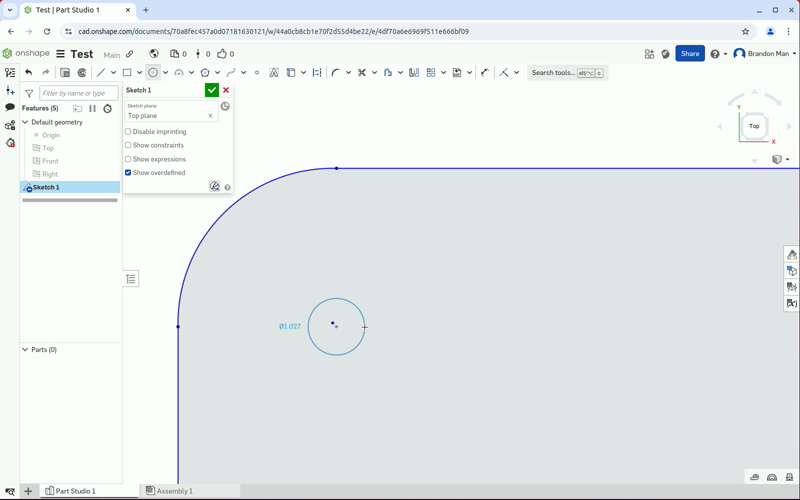
scroll(-6)
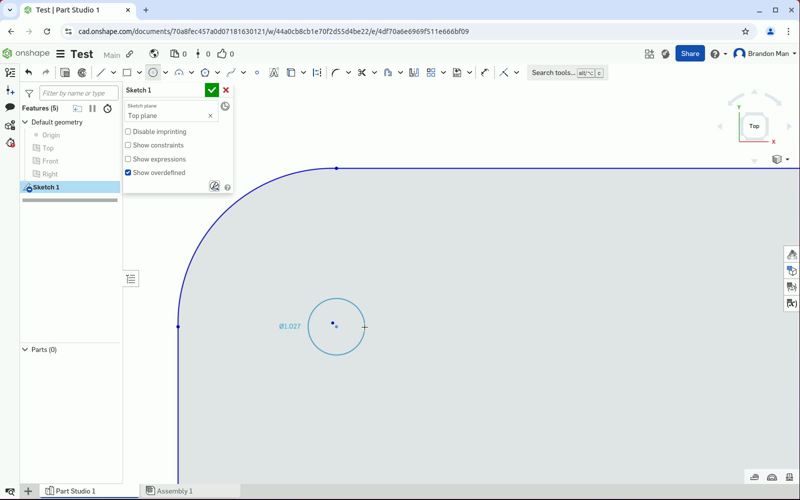
scroll(-6)
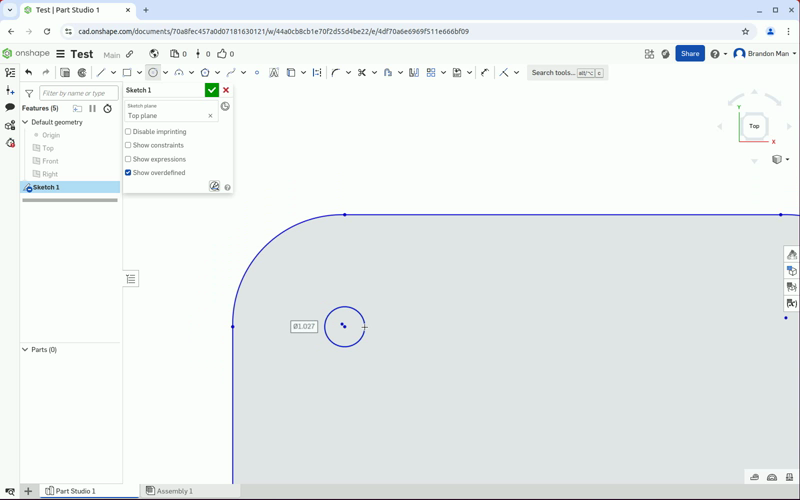
scroll(-6)
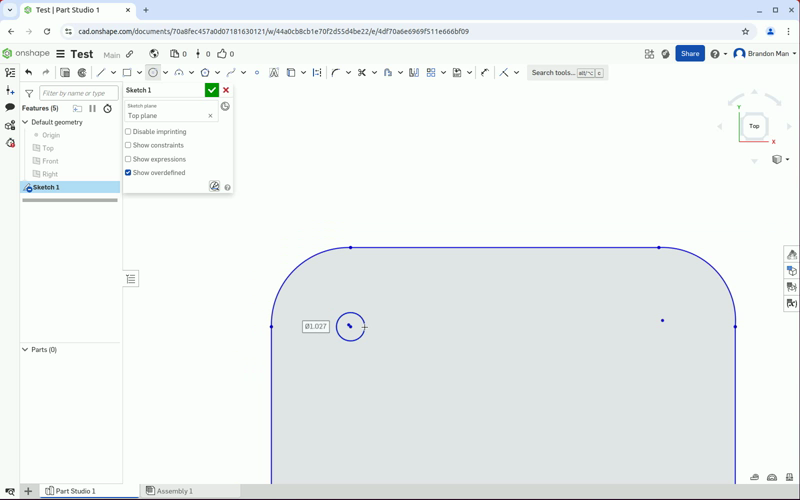
scroll(-6)
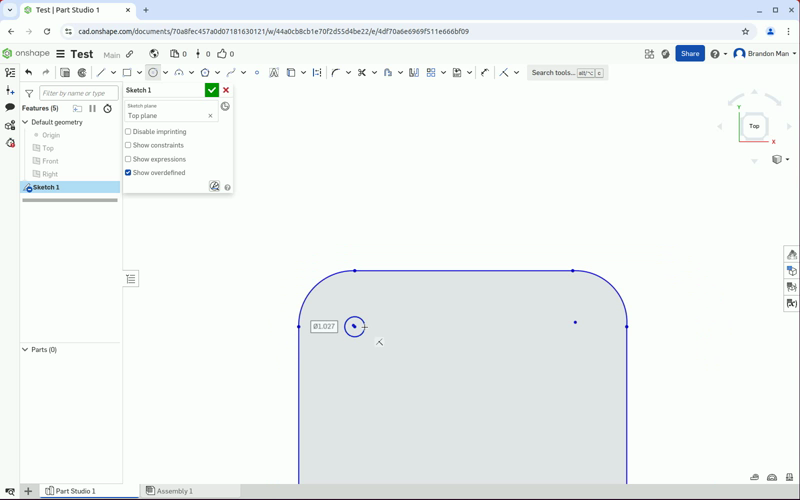
scroll(-6)
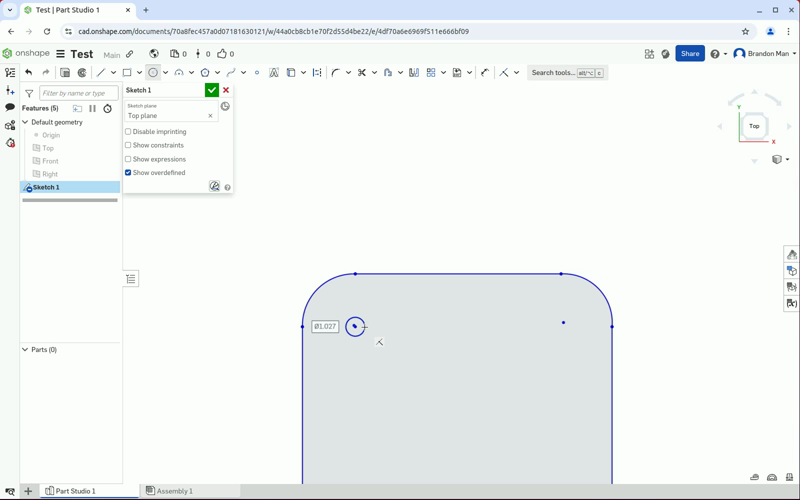
scroll(-6)
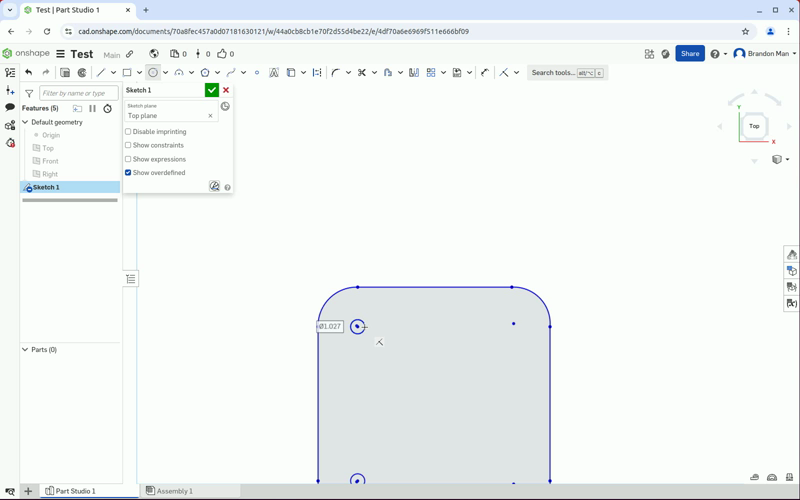
scroll(-6)
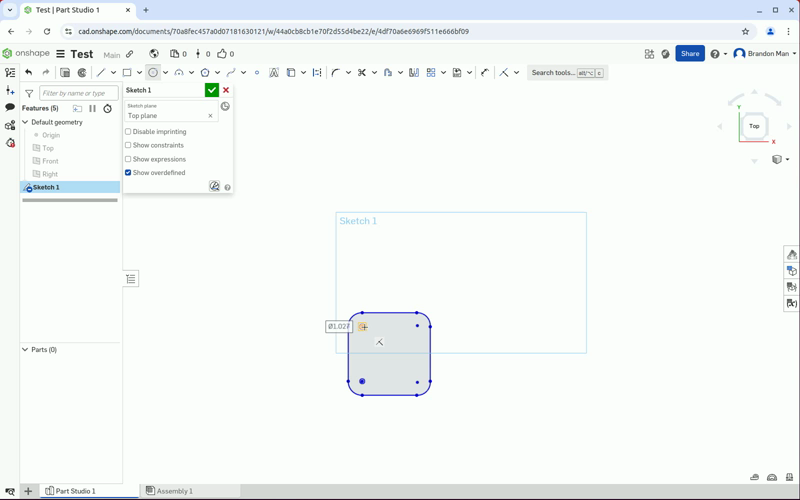
key(esc)
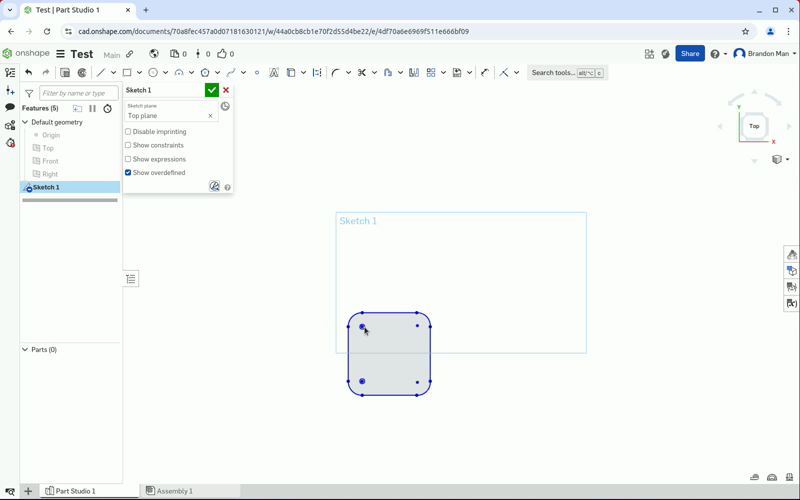
key(c)
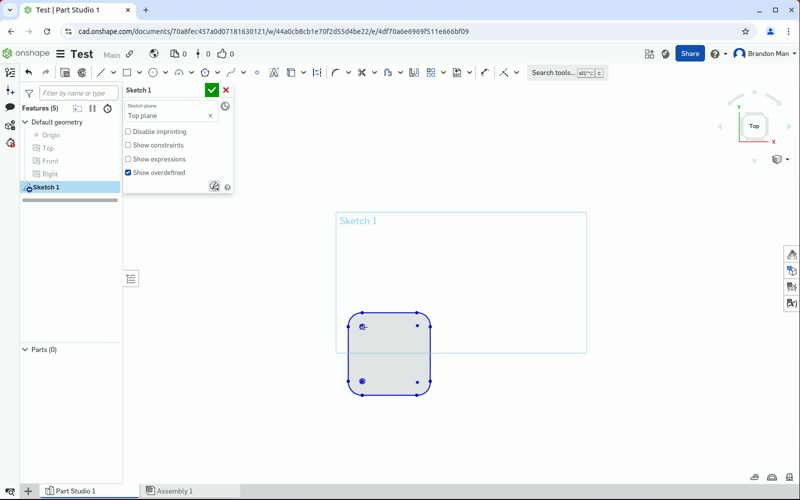
key_down(shift)
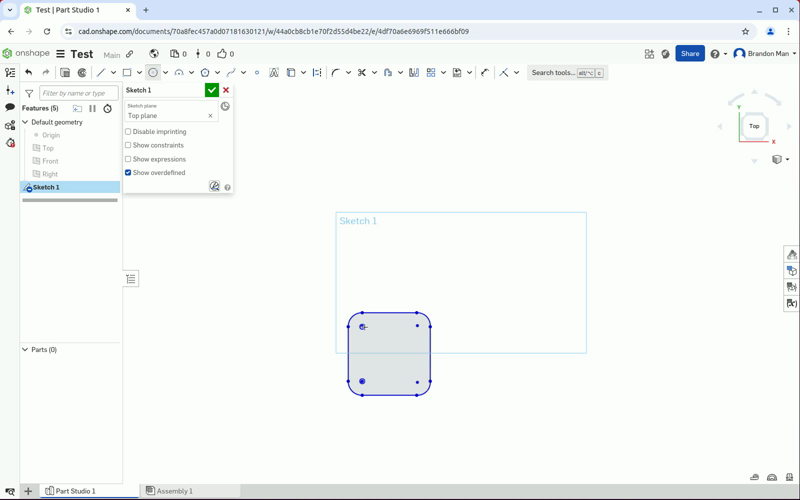
mouse_move(389, 353)
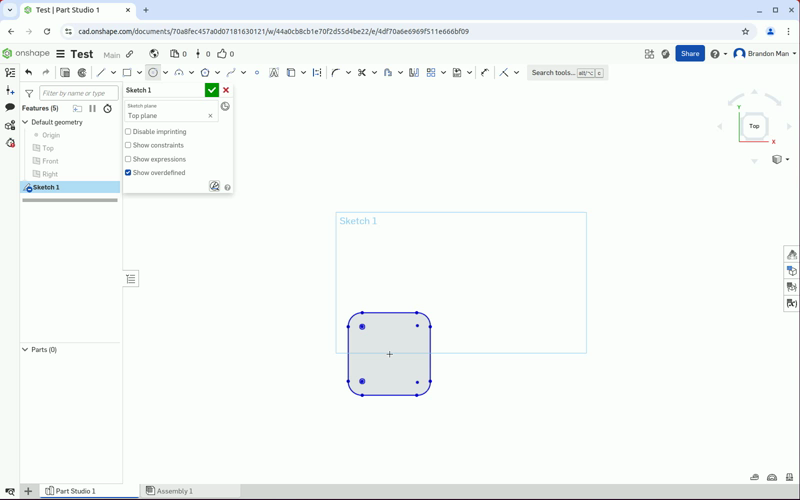
click(389, 353)
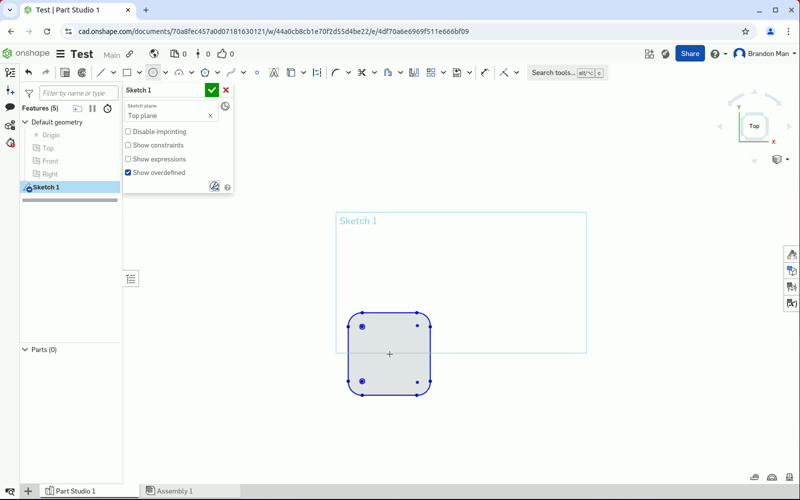
key_up(shift)
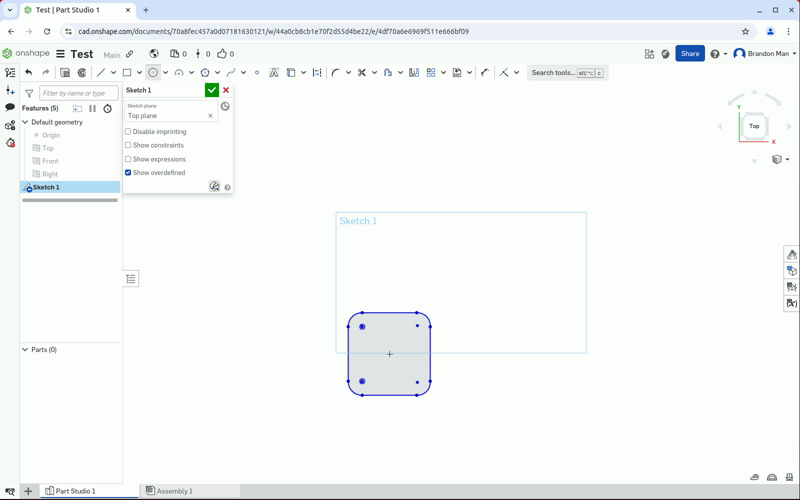
mouse_move(392, 353)
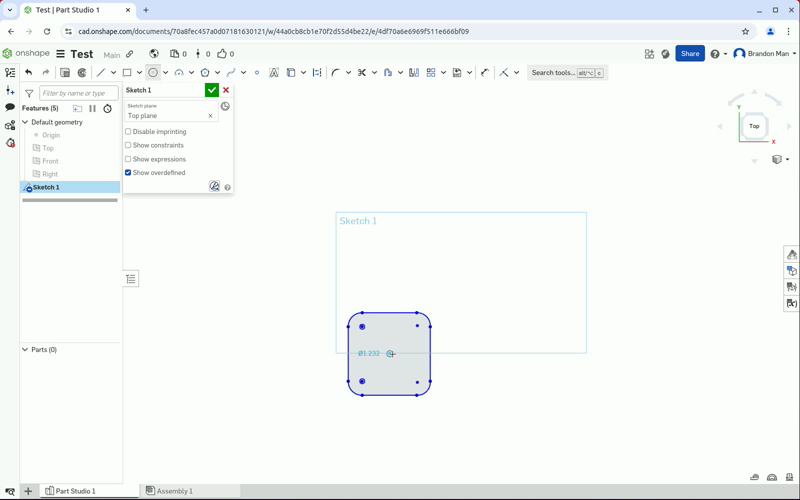
scroll(6)
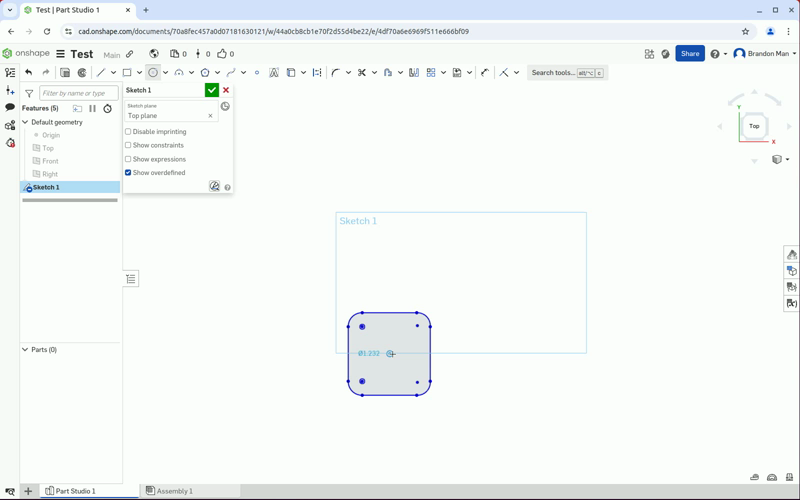
scroll(6)
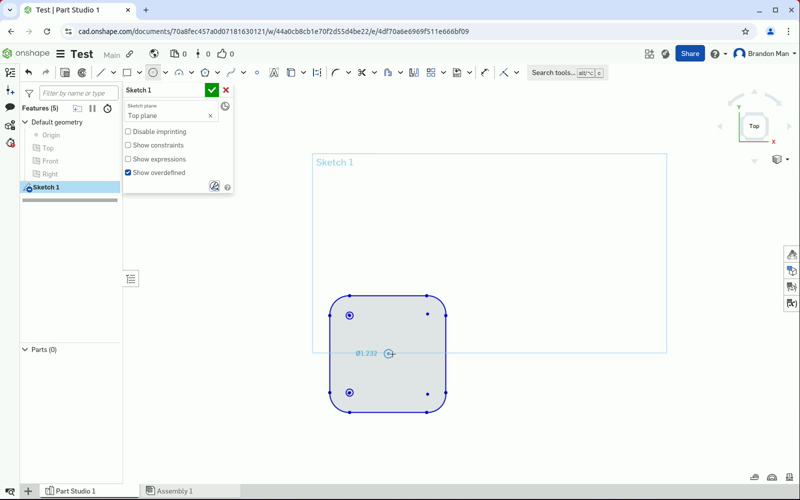
scroll(6)
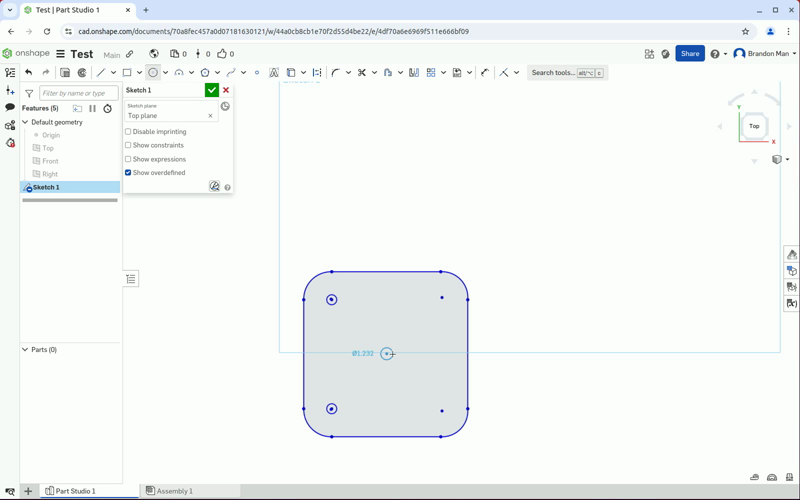
scroll(6)
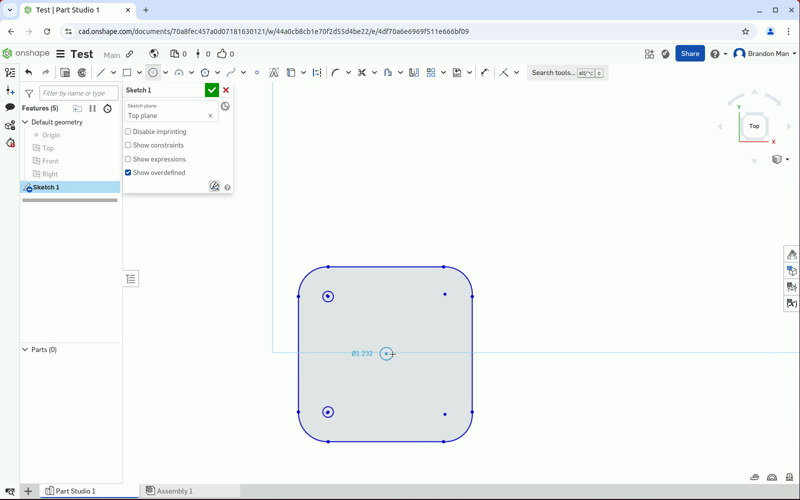
scroll(6)
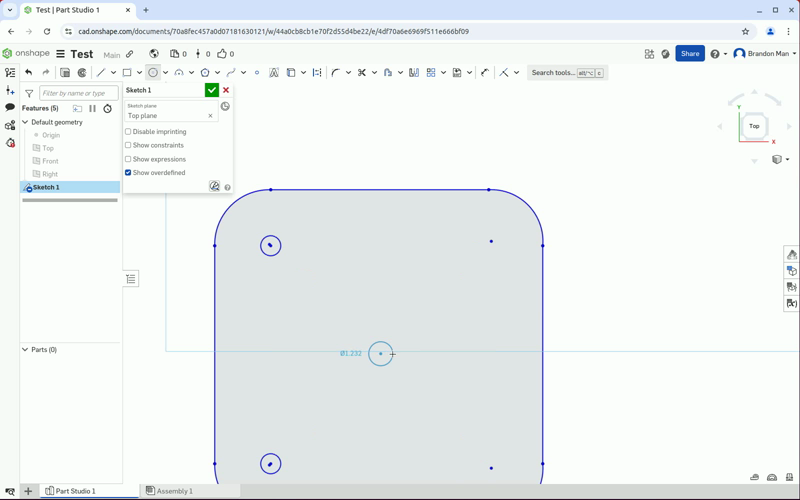
scroll(6)
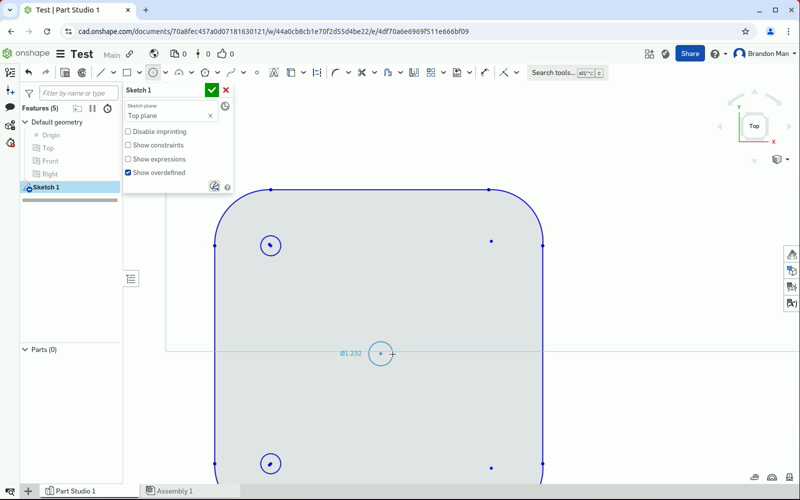
scroll(6)
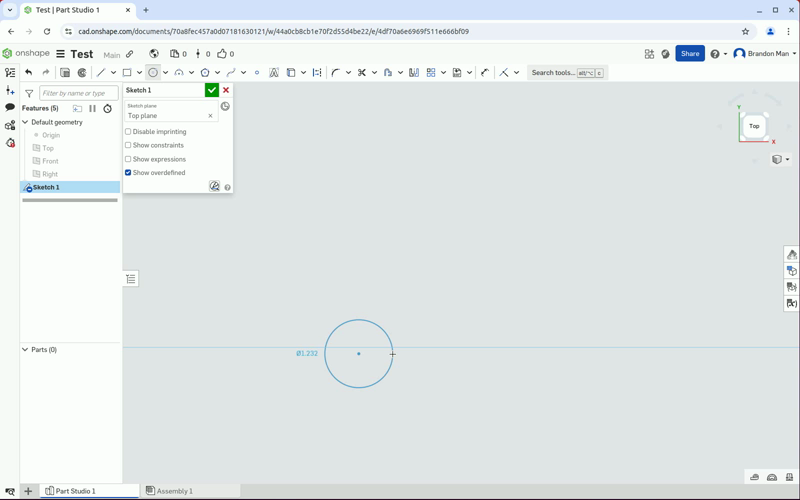
click(392, 353)
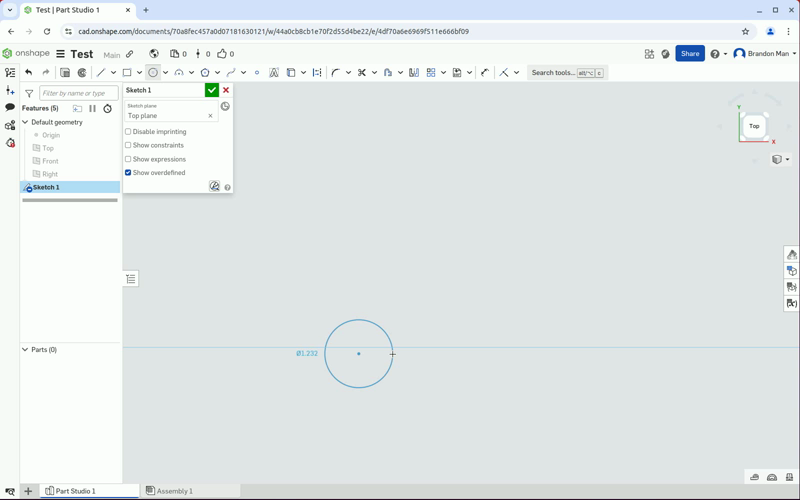
scroll(-6)
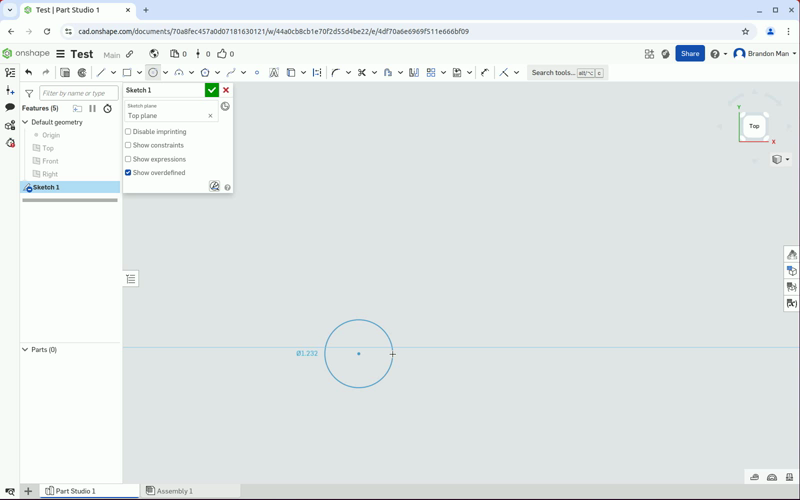
scroll(-6)
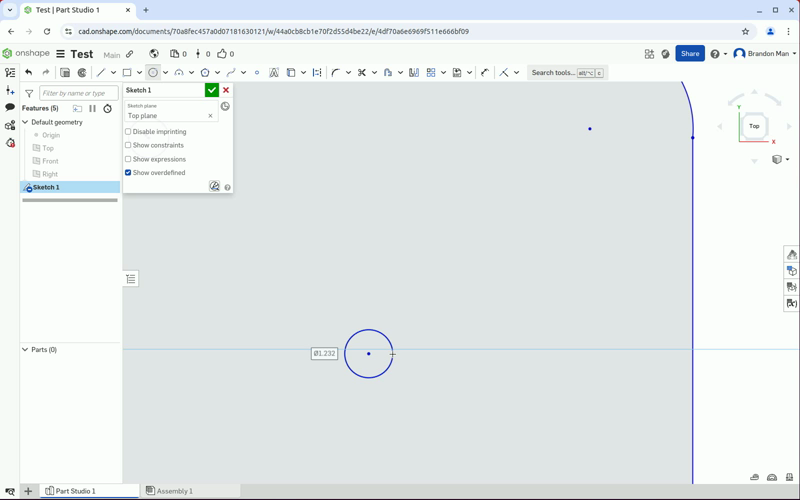
scroll(-6)
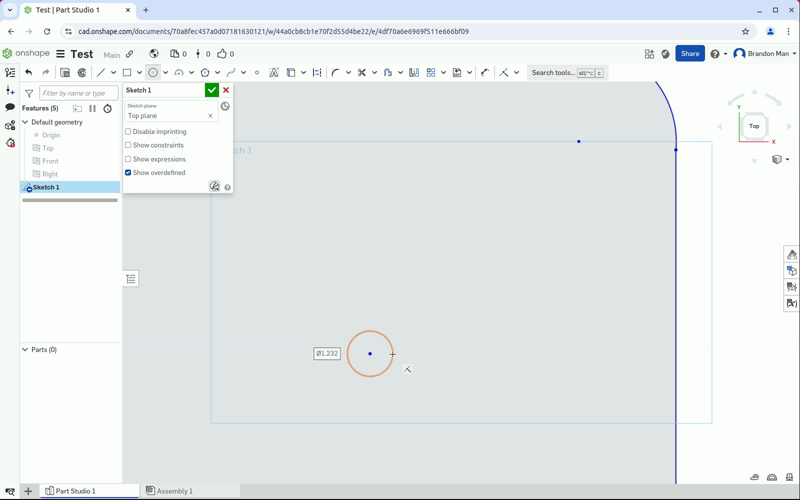
scroll(-6)
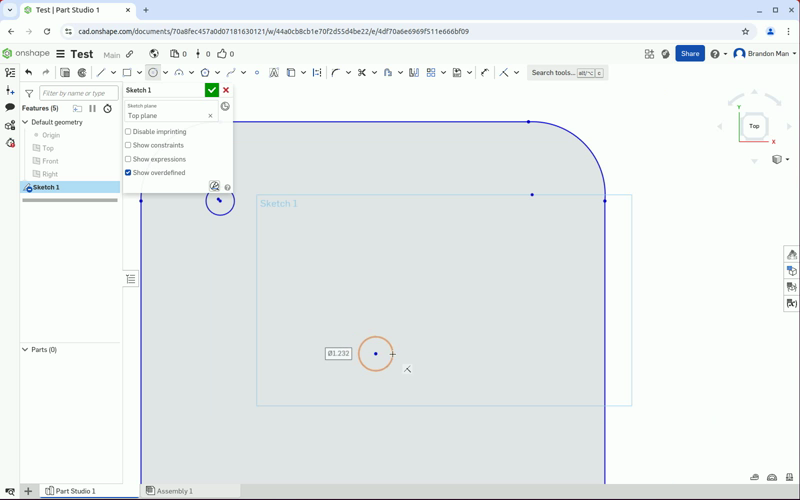
scroll(-6)
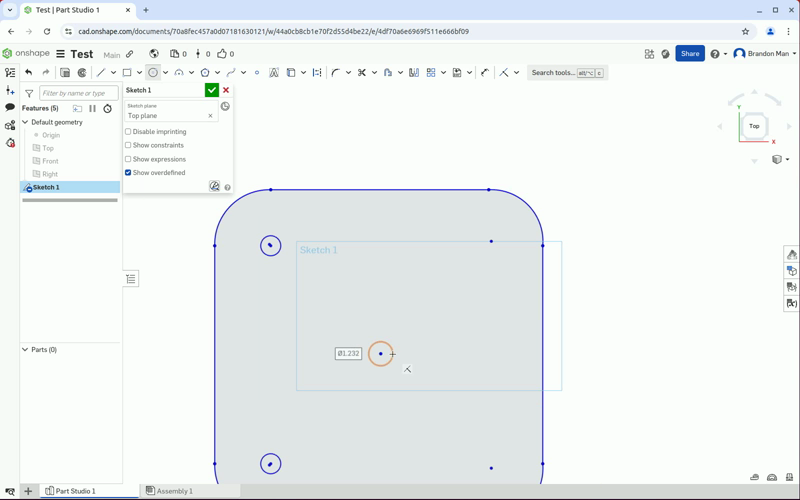
scroll(-6)
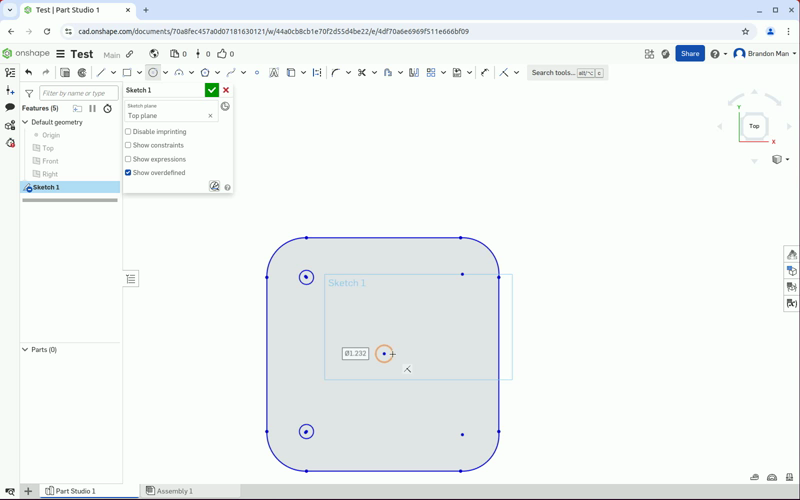
scroll(-6)
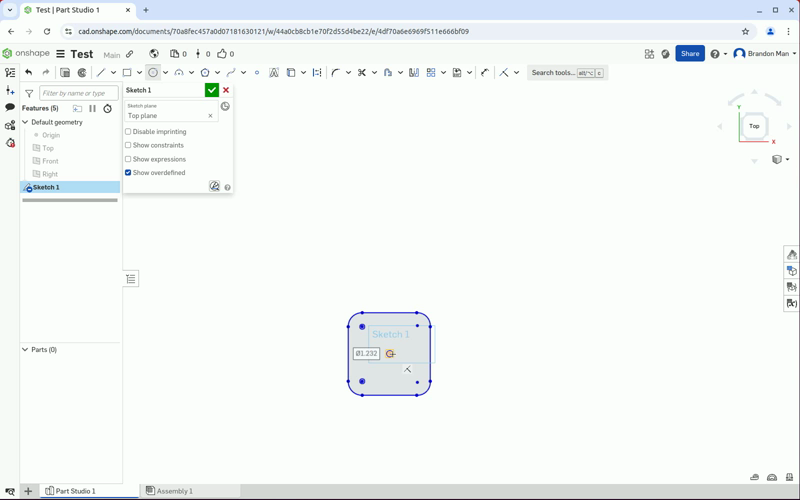
key(esc)
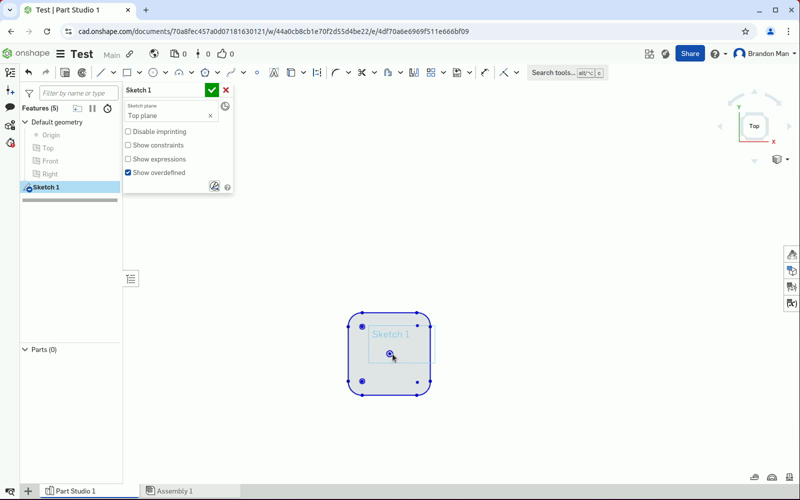
key(c)
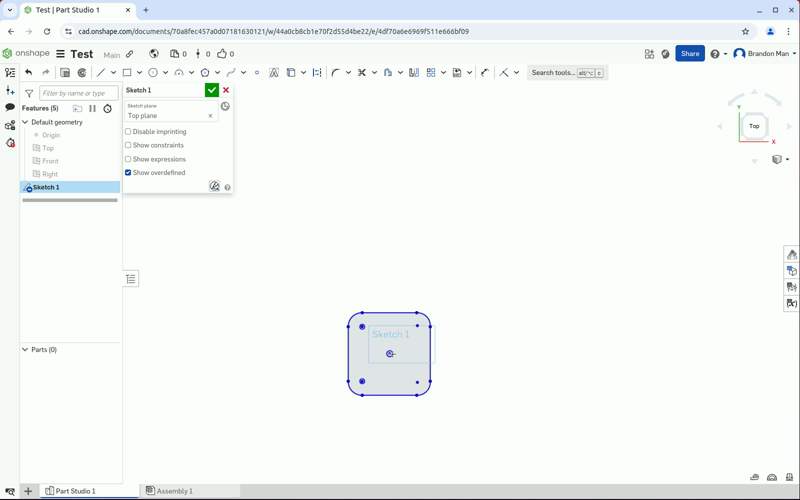
key_down(shift)
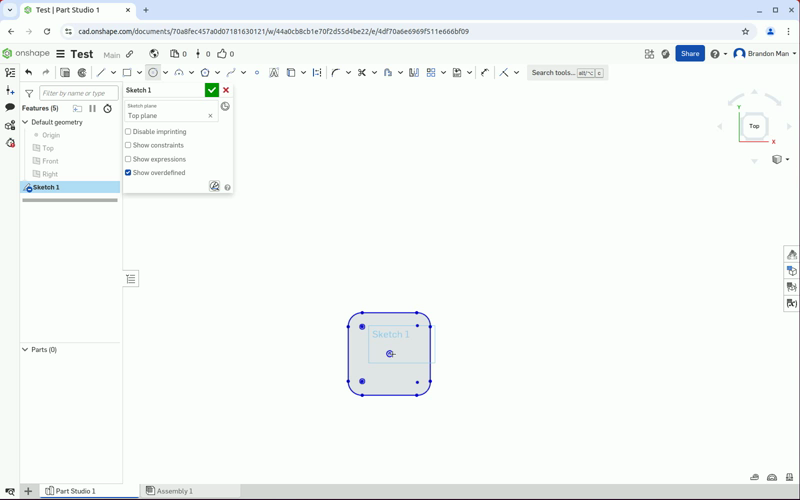
mouse_move(416, 381)
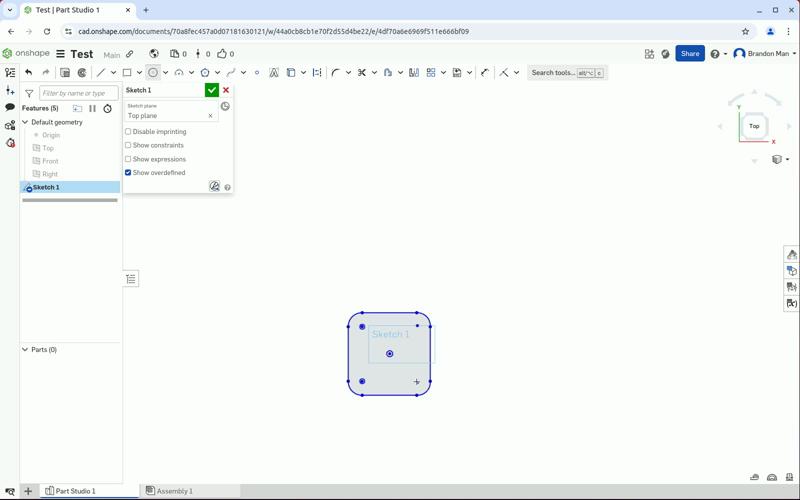
click(416, 381)
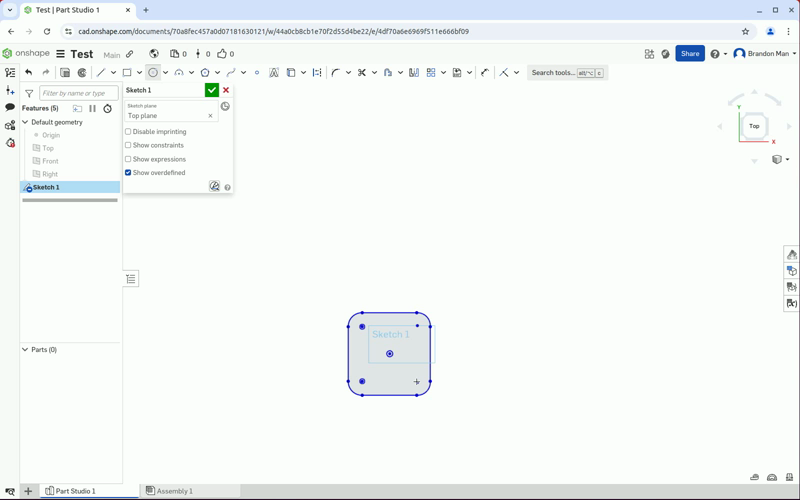
key_up(shift)
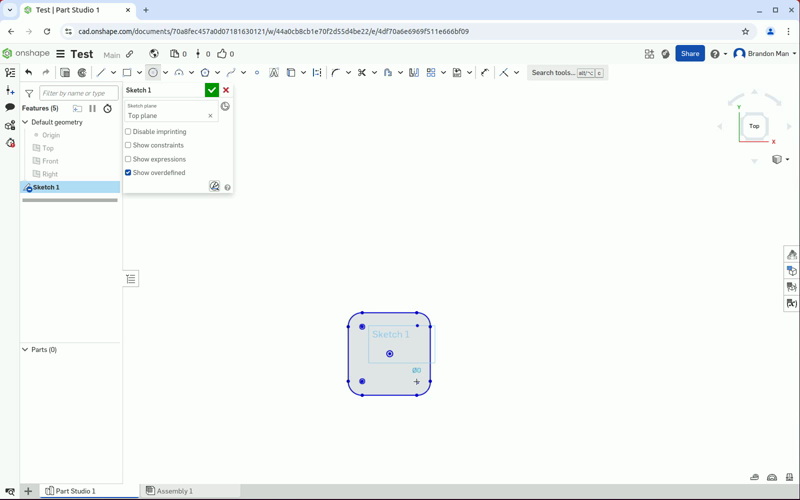
mouse_move(419, 381)
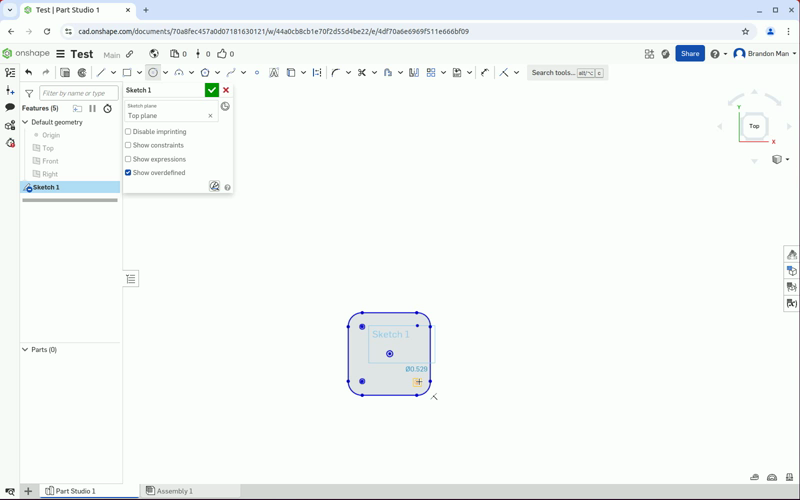
scroll(6)
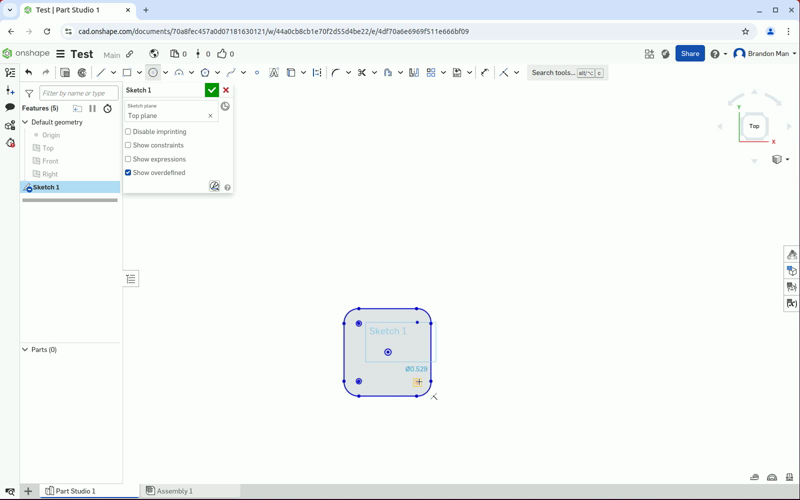
scroll(6)
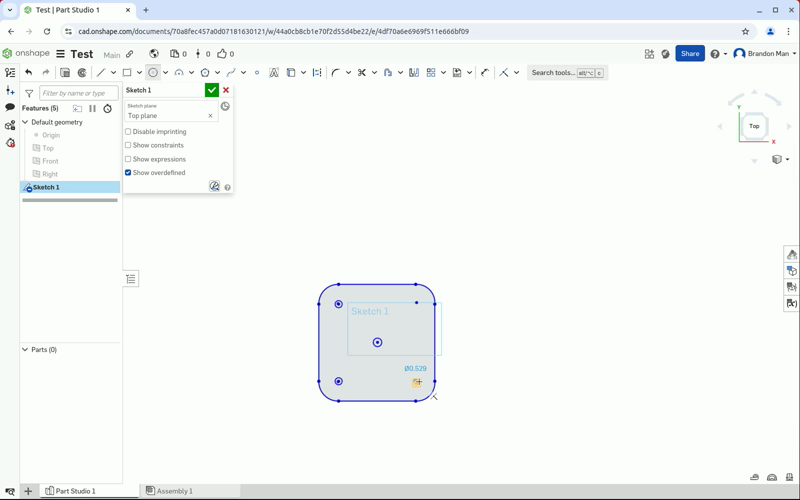
scroll(6)
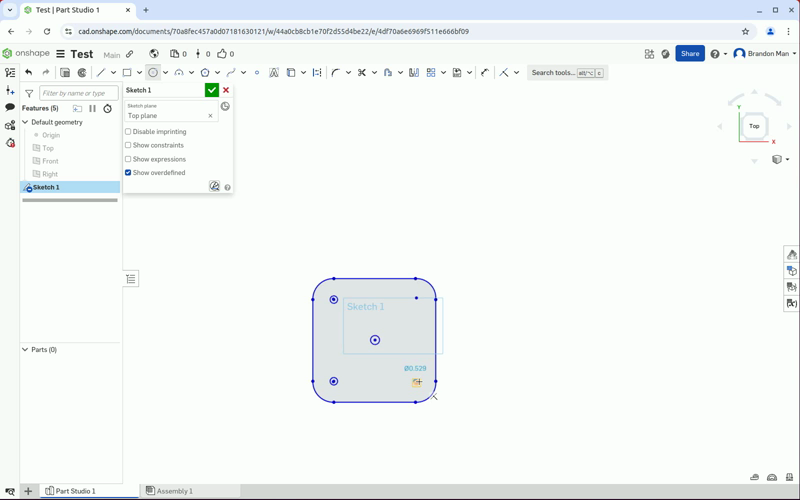
scroll(6)
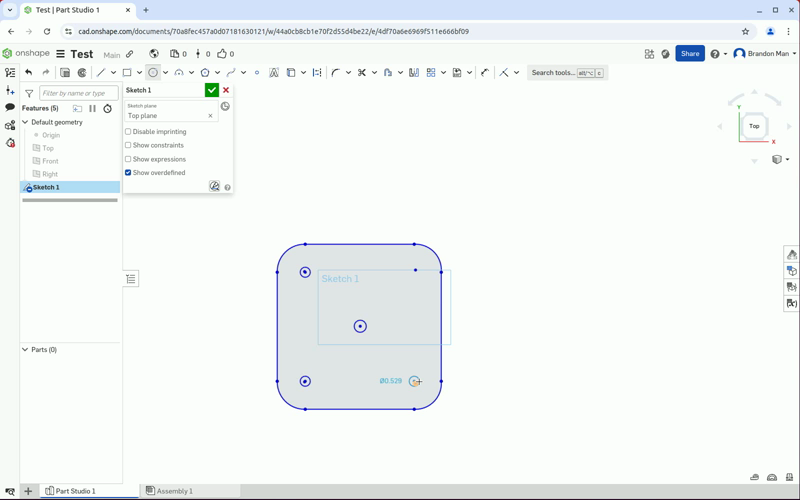
scroll(6)
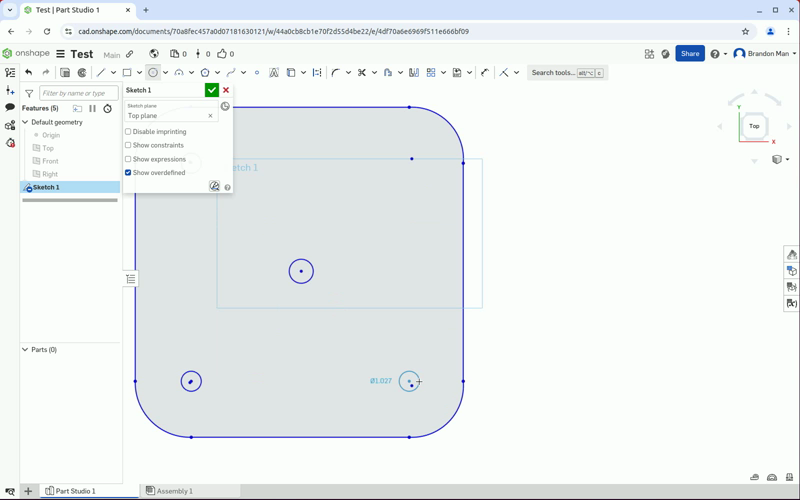
scroll(6)
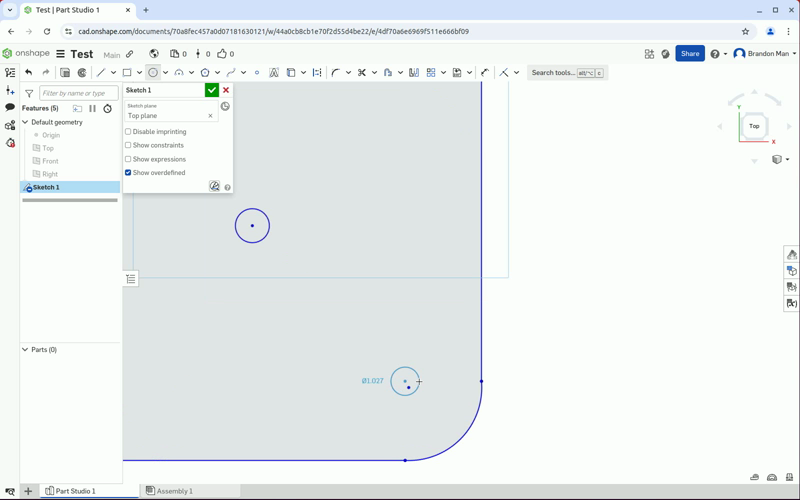
scroll(6)
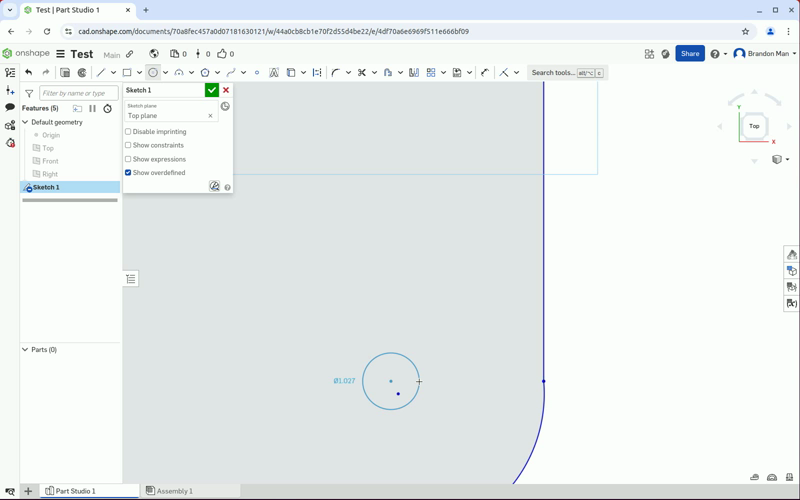
click(419, 381)
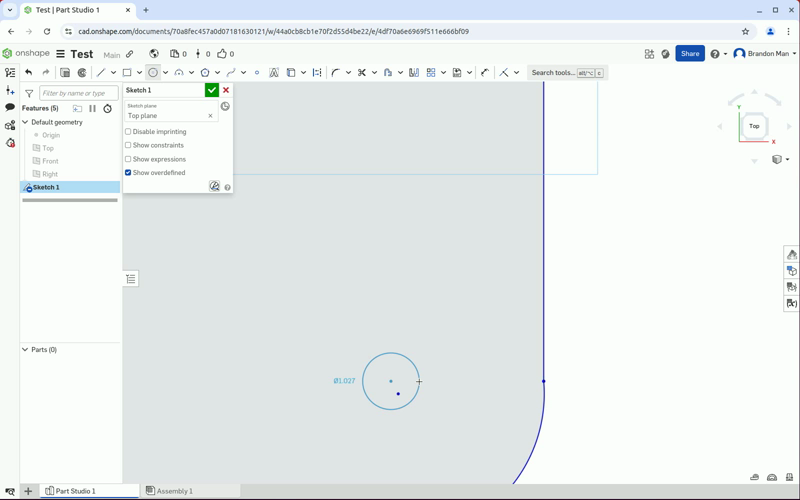
scroll(-6)
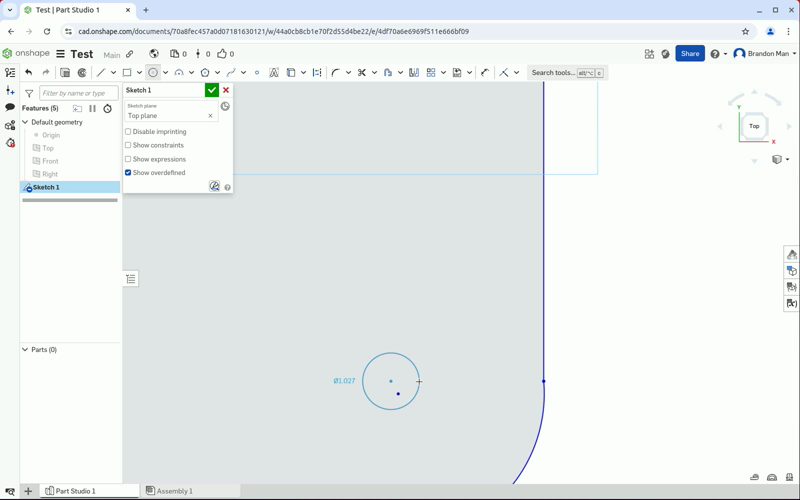
scroll(-6)
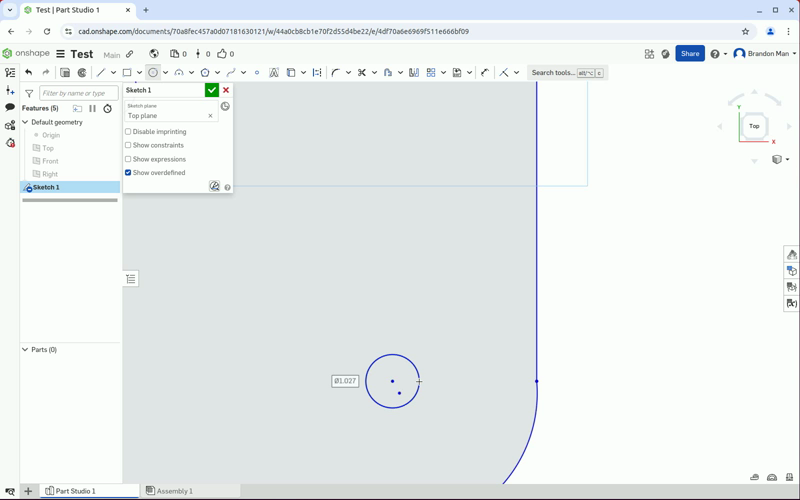
scroll(-6)
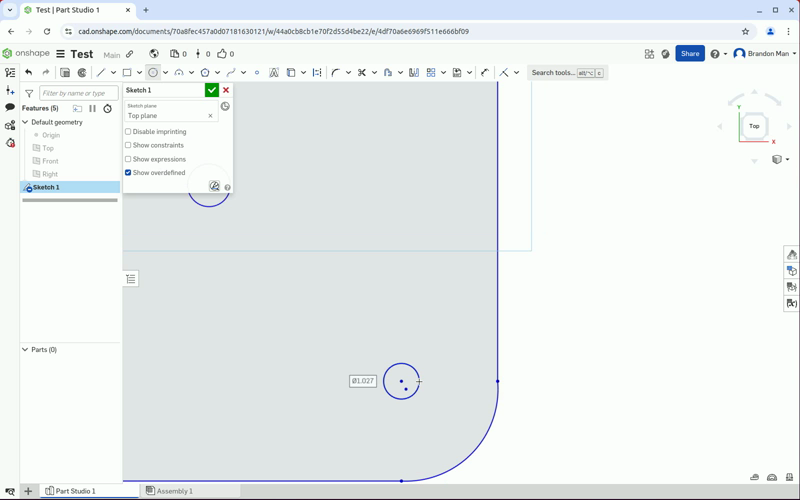
scroll(-6)
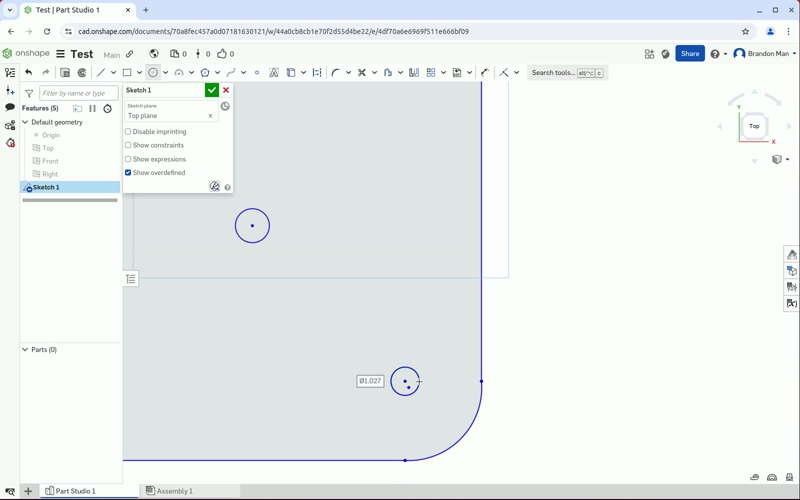
scroll(-6)
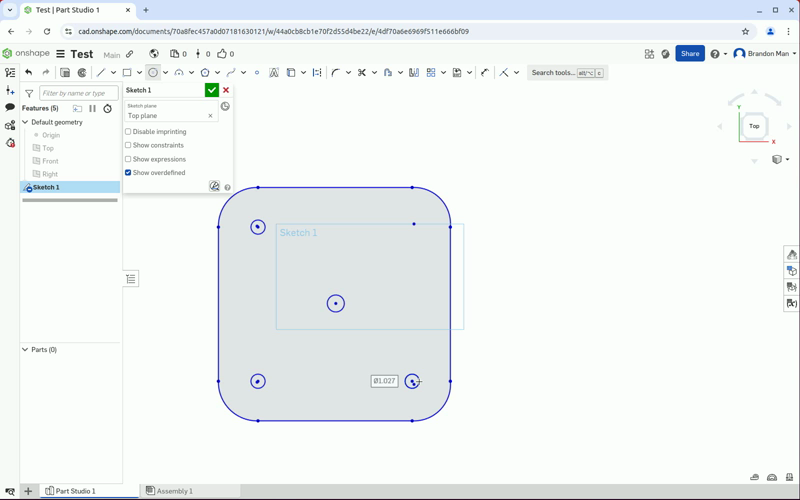
scroll(-6)
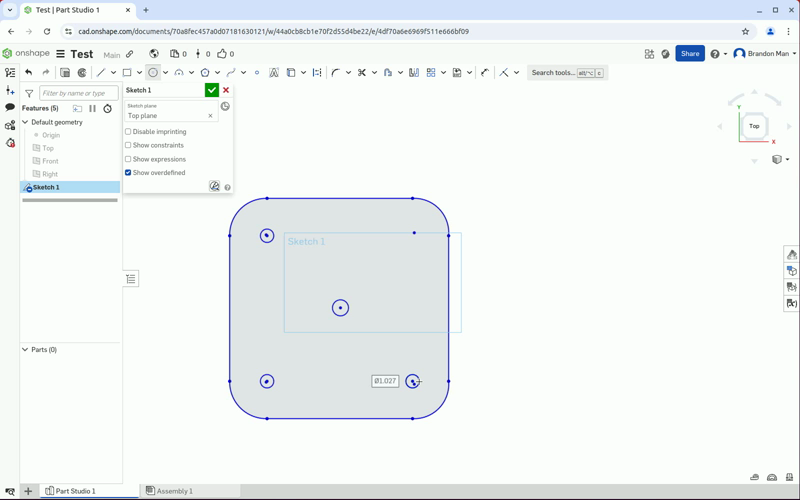
scroll(-6)
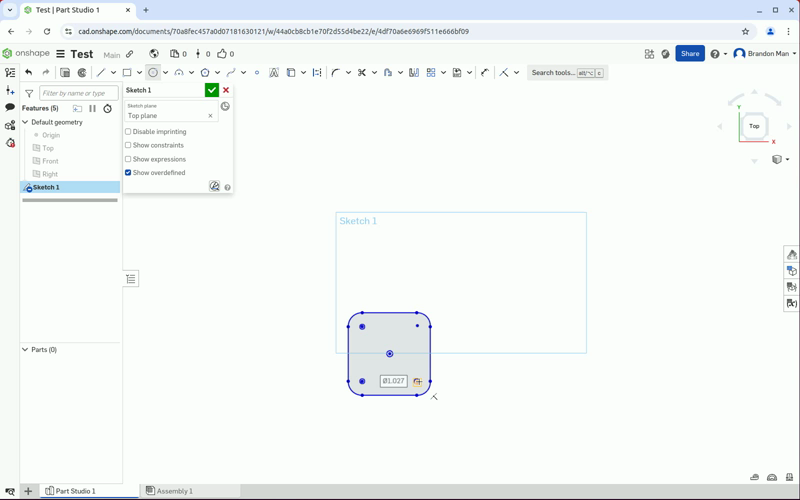
key(esc)
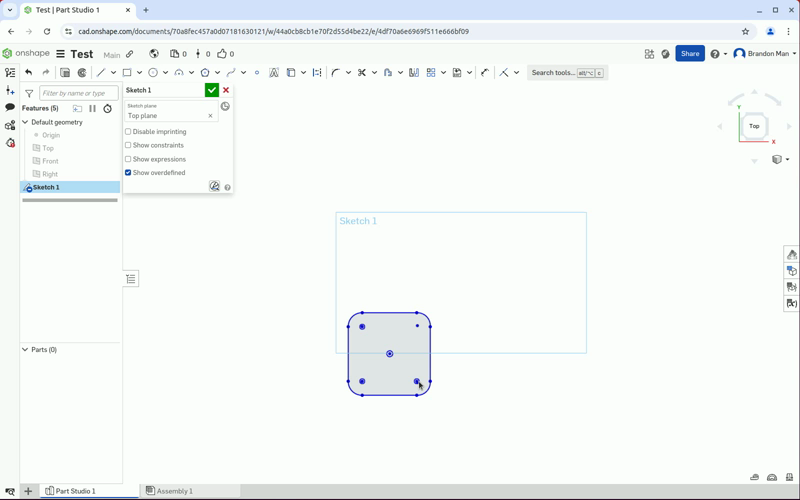
key(c)
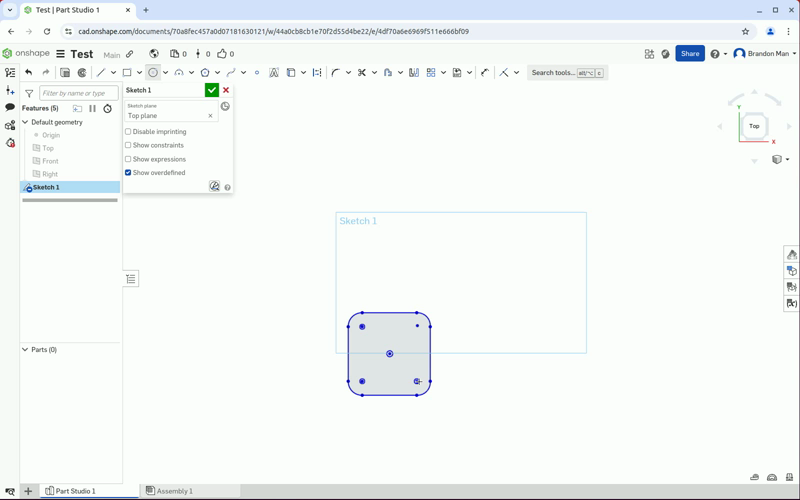
key_down(shift)
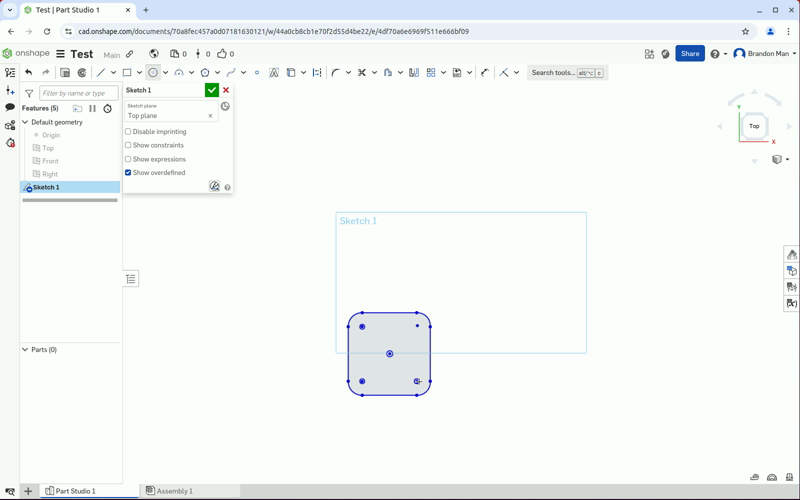
mouse_move(416, 326)
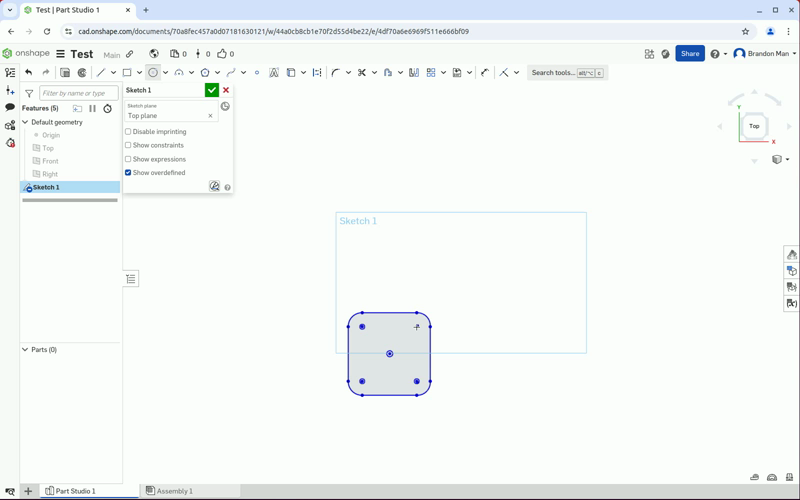
click(416, 326)
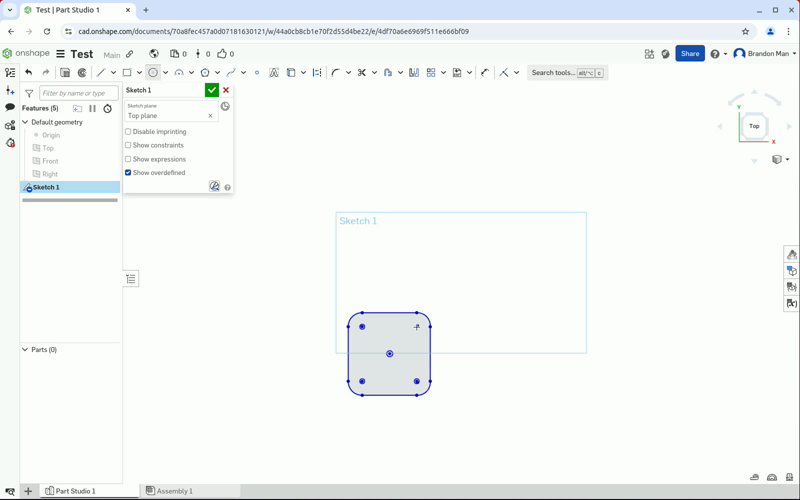
key_up(shift)
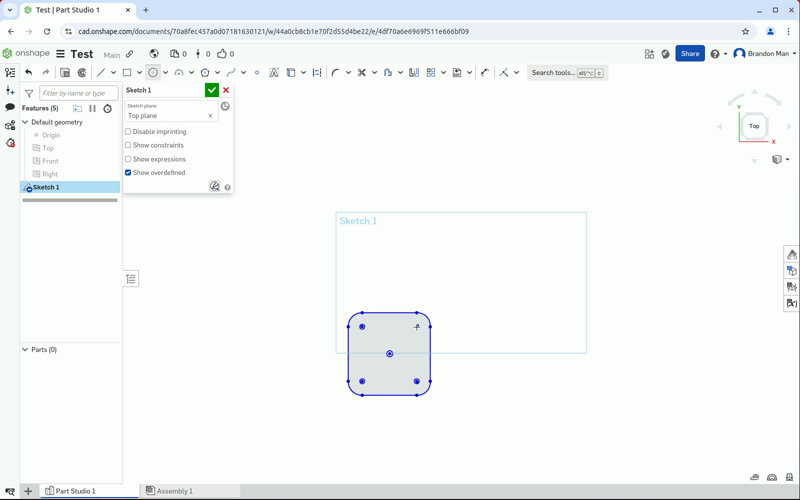
mouse_move(419, 326)
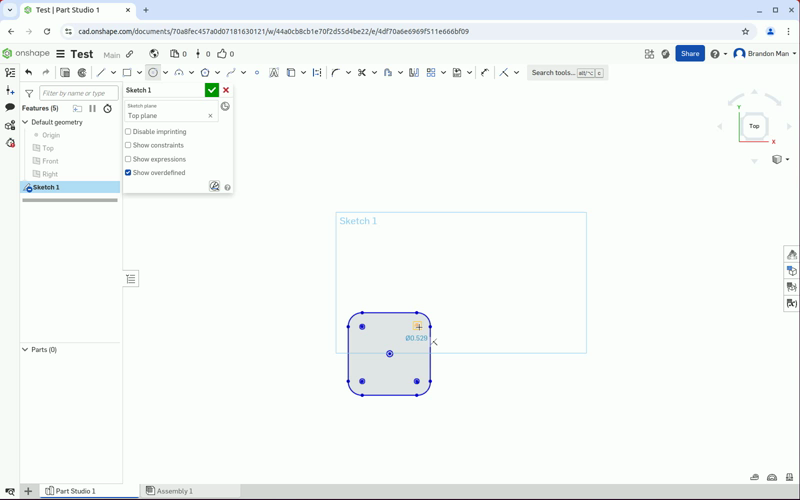
scroll(6)
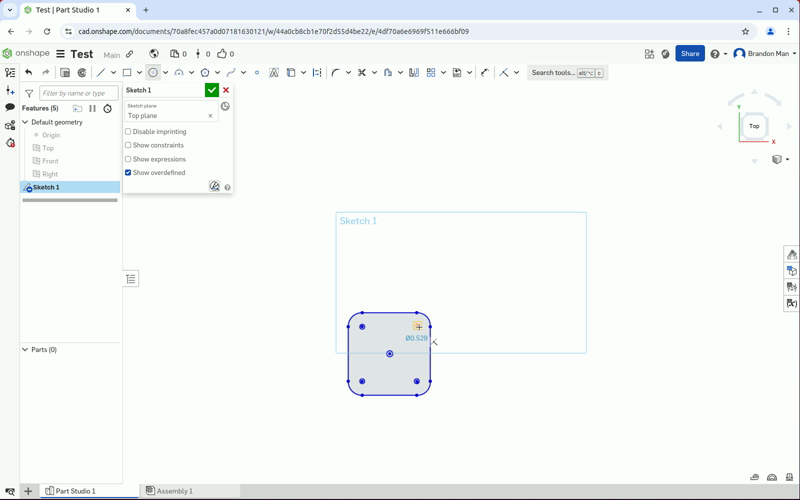
scroll(6)
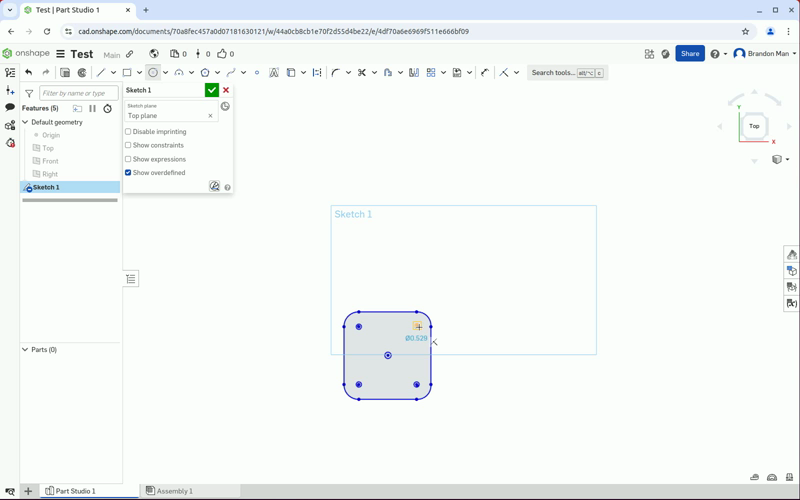
scroll(6)
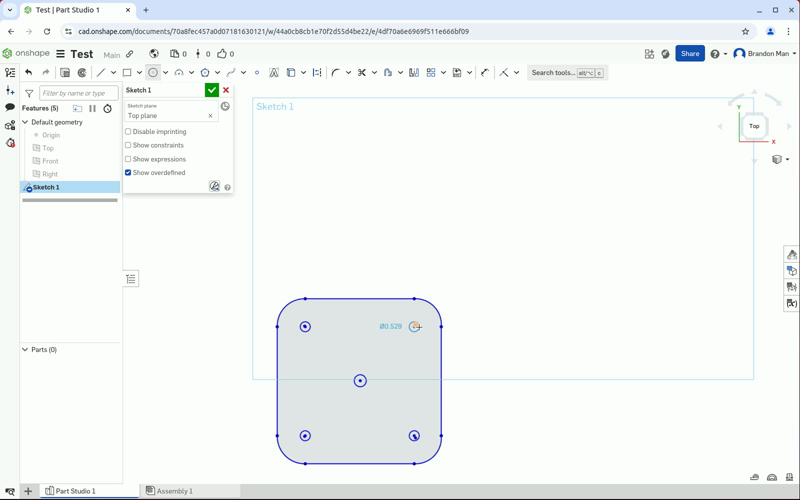
scroll(6)
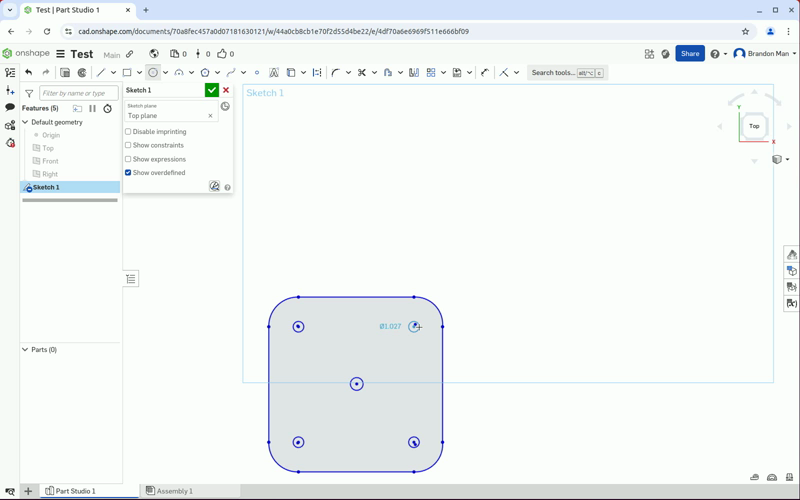
scroll(6)
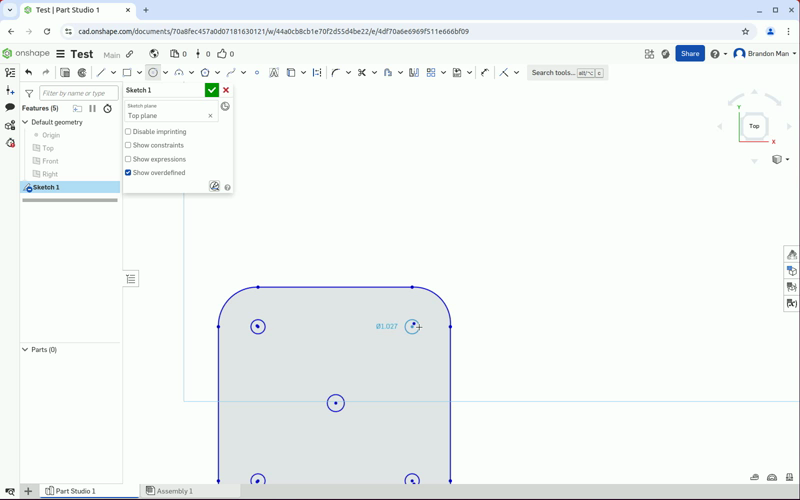
scroll(6)
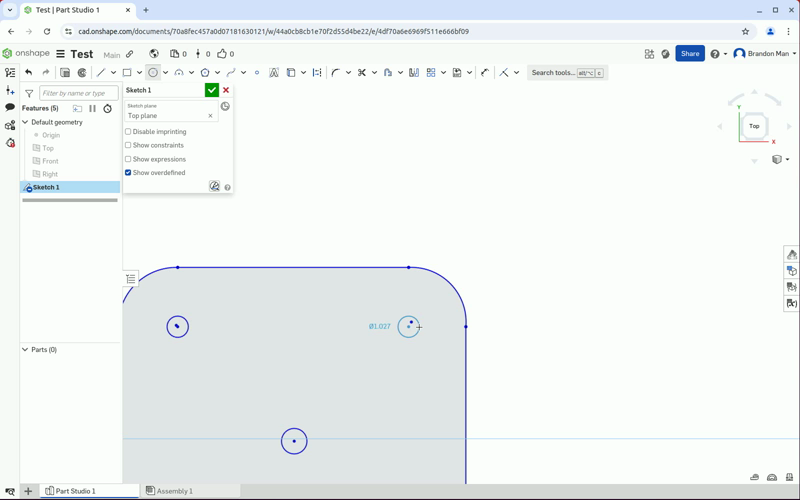
scroll(6)
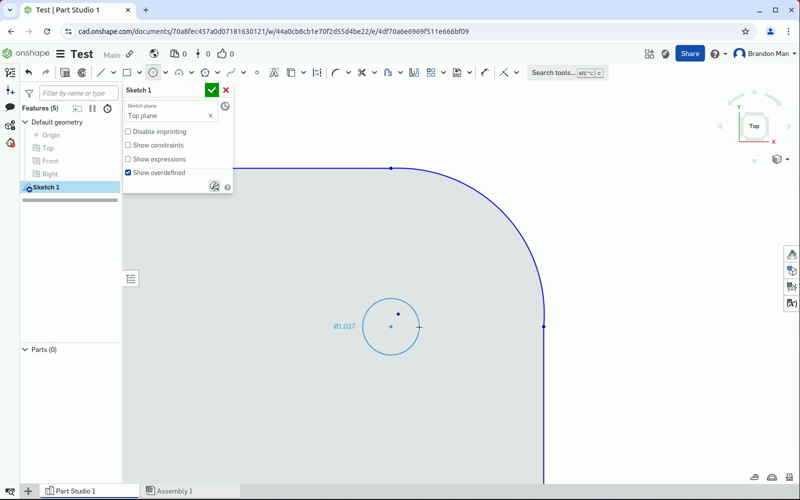
click(419, 326)
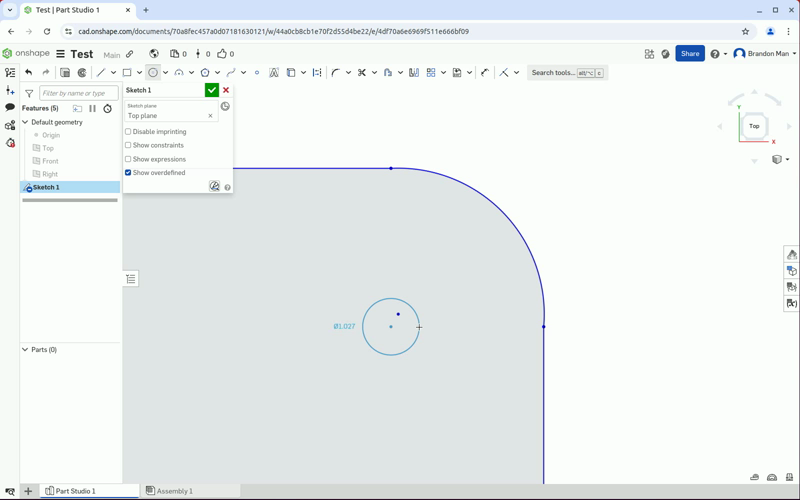
scroll(-6)
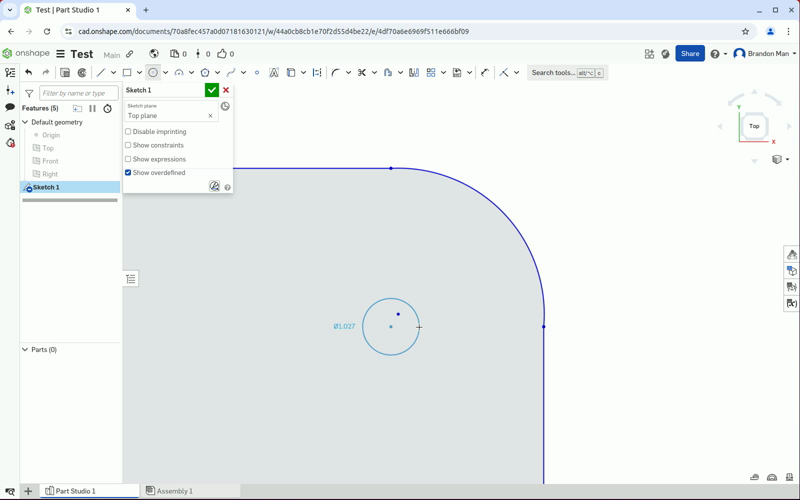
scroll(-6)
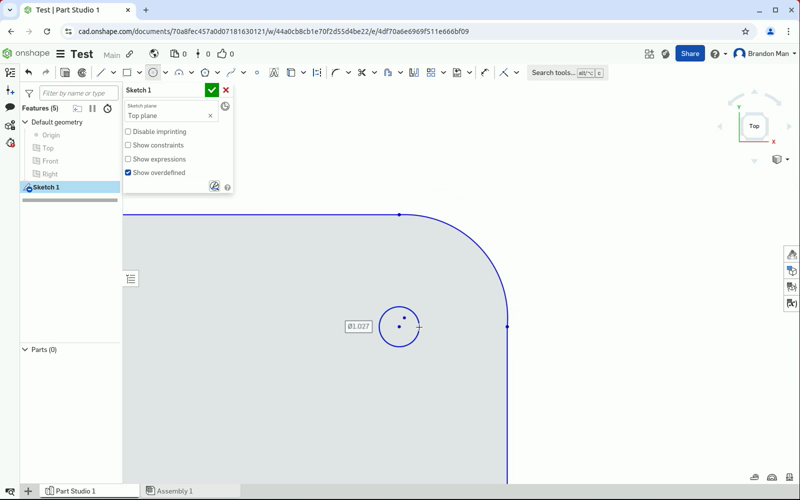
scroll(-6)
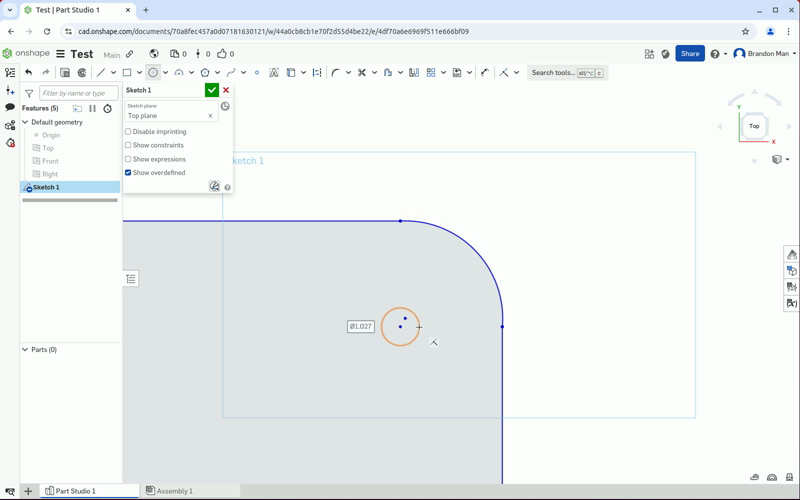
scroll(-6)
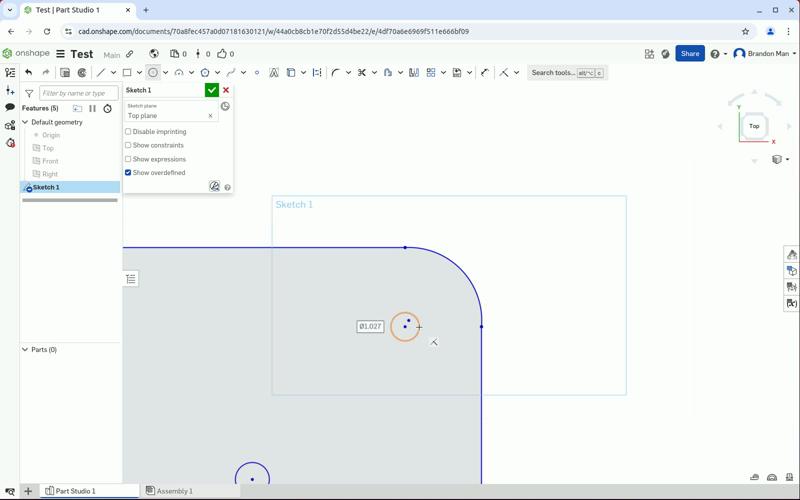
scroll(-6)
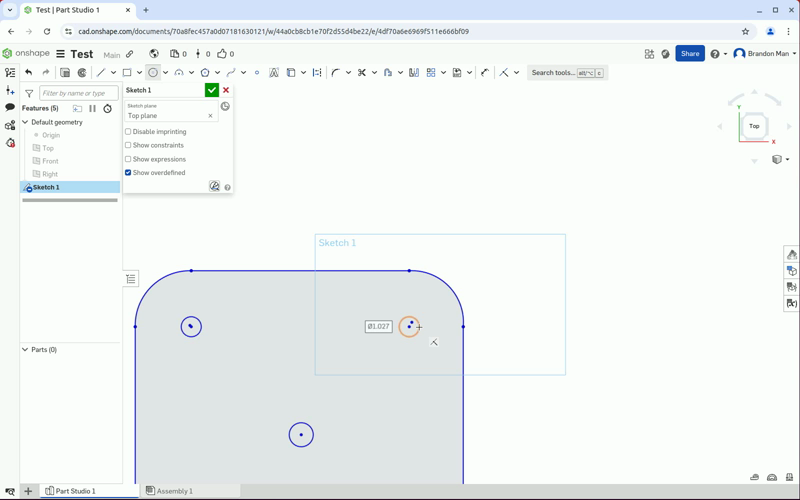
scroll(-6)
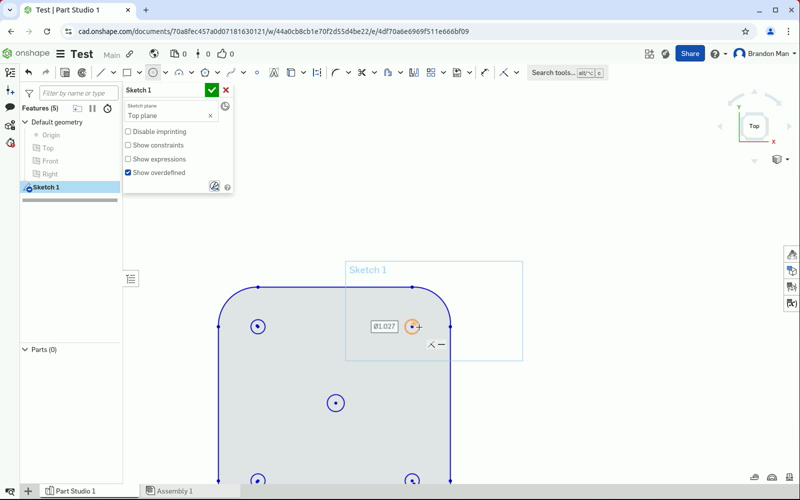
scroll(-6)
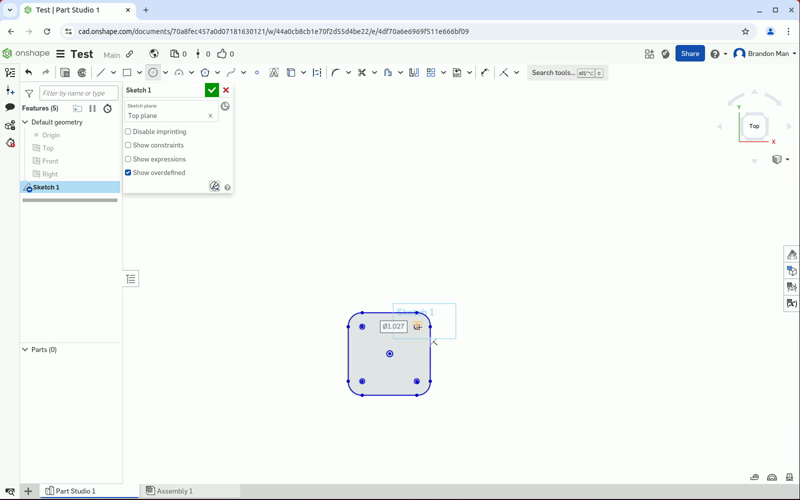
key(esc)
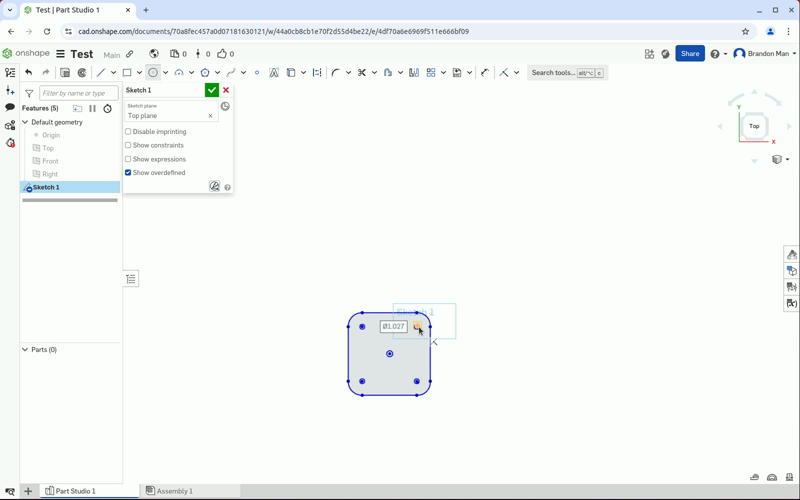
mouse_move(377, 364)
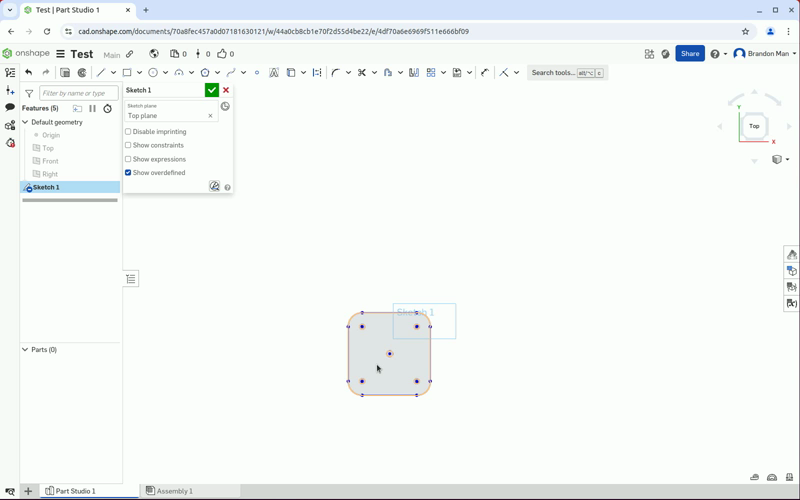
click(377, 364)
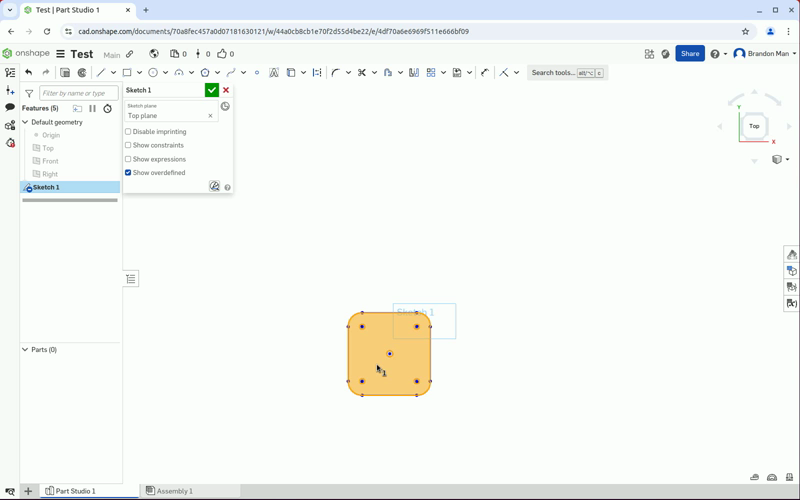
mouse_move(73, 352)
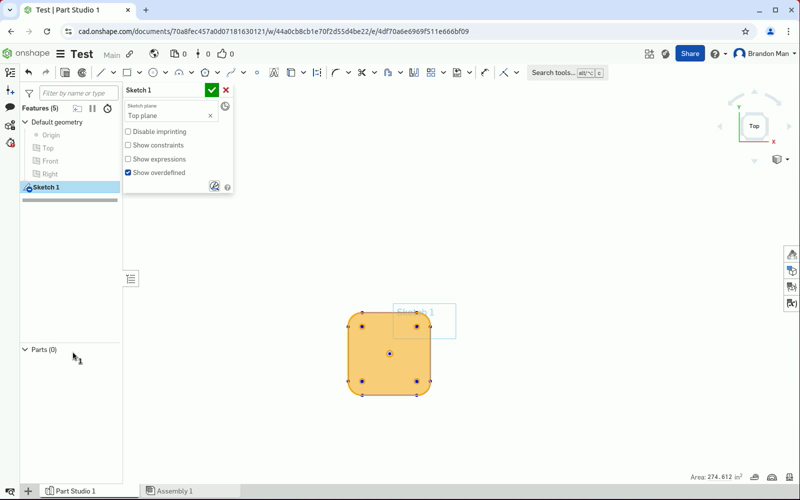
key(shift+y)
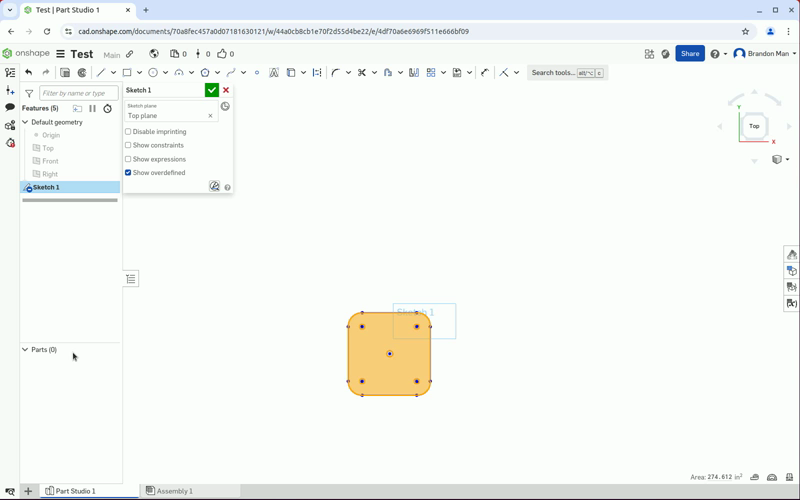
key(shift+e)
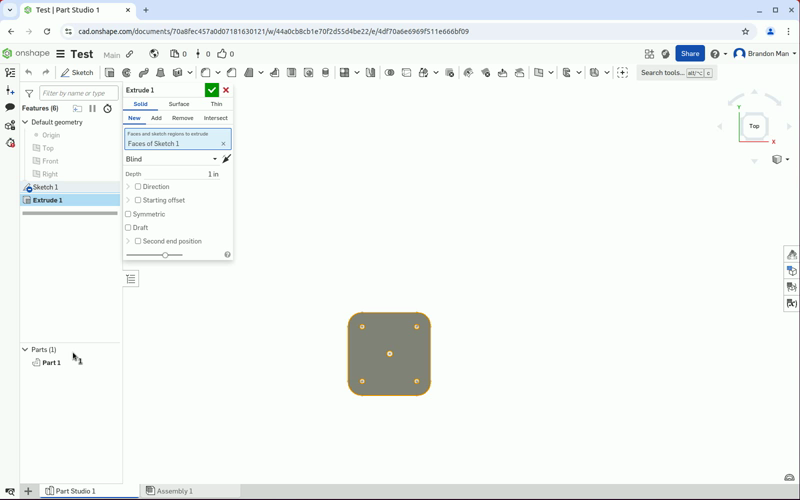
mouse_move(143, 106)
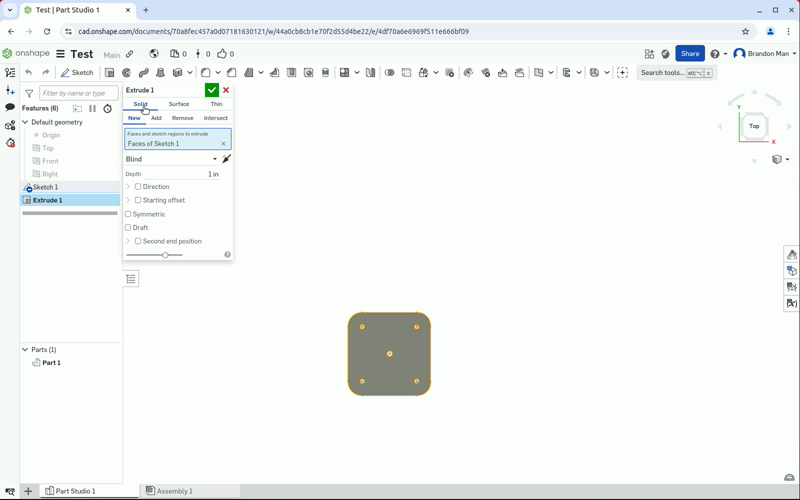
click(143, 106)
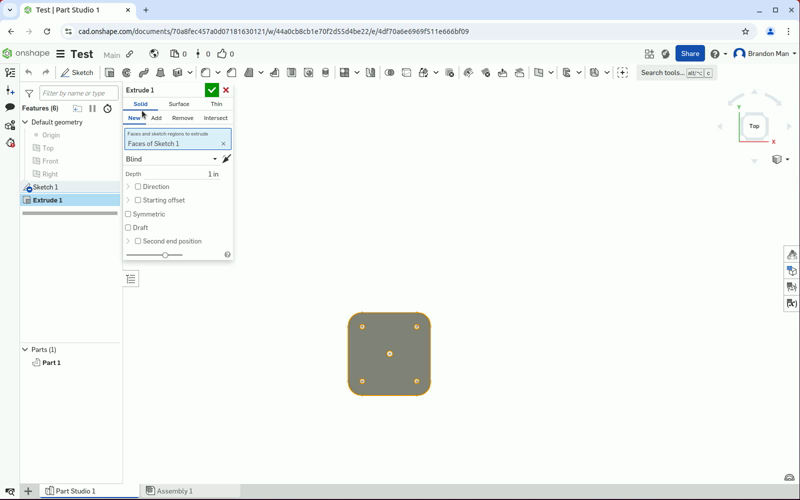
mouse_move(137, 120)
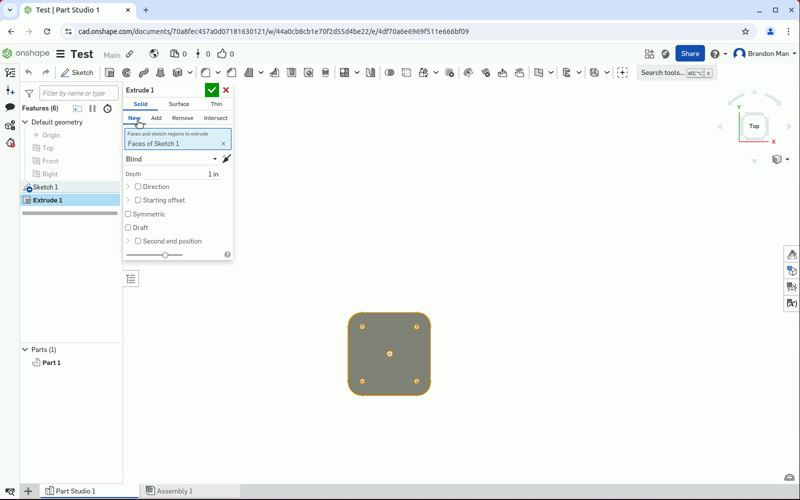
click(137, 120)
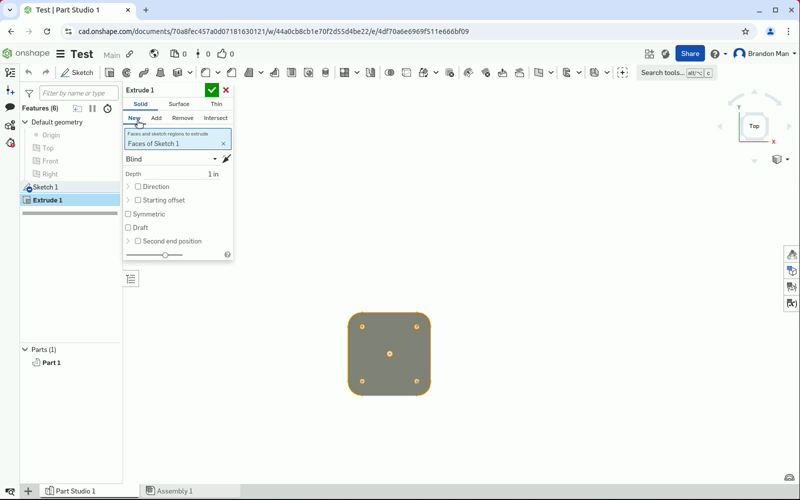
key(tab, 4)
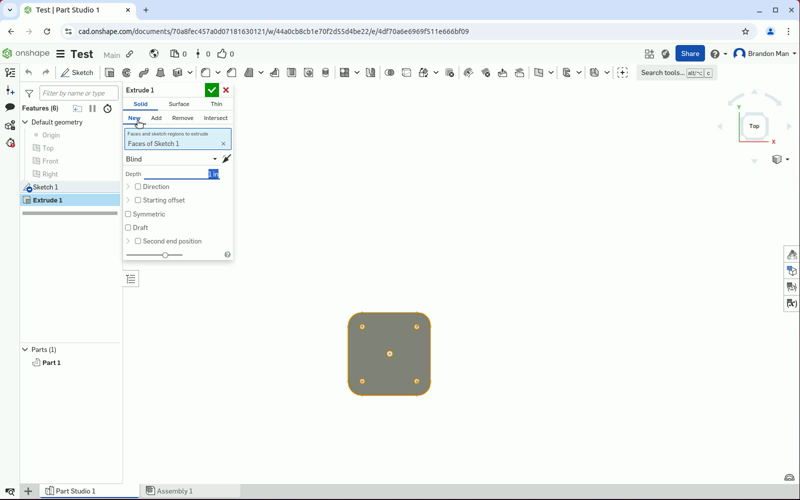
text(1.444)
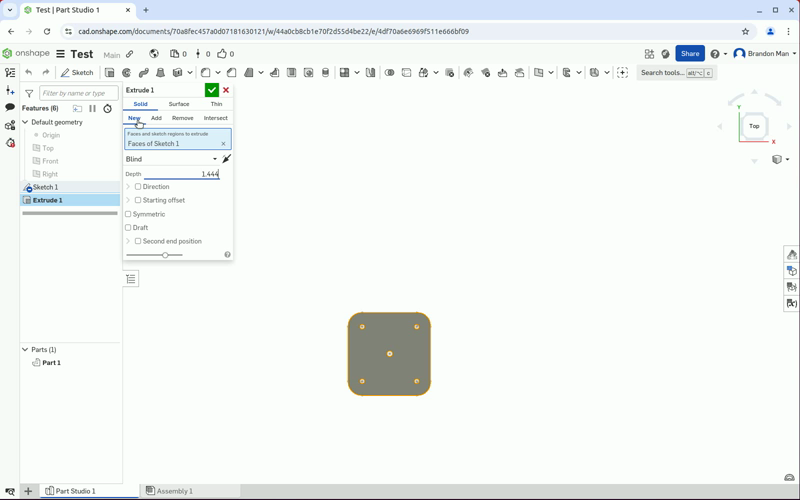
key(enter)
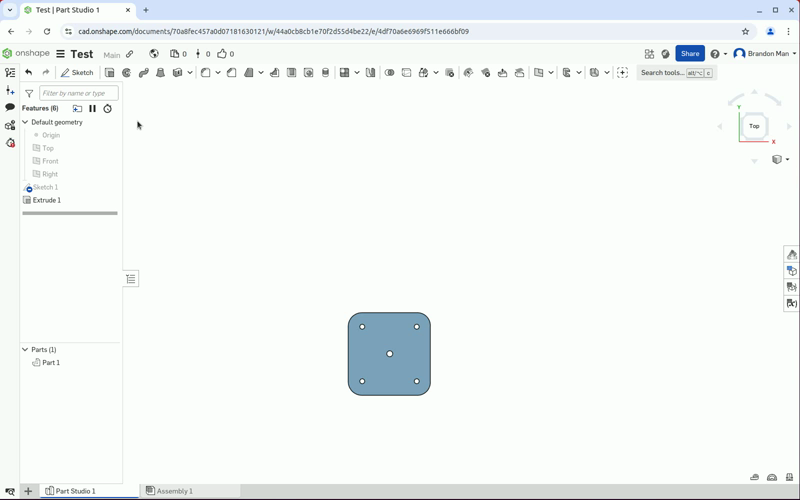
key(shift+h)
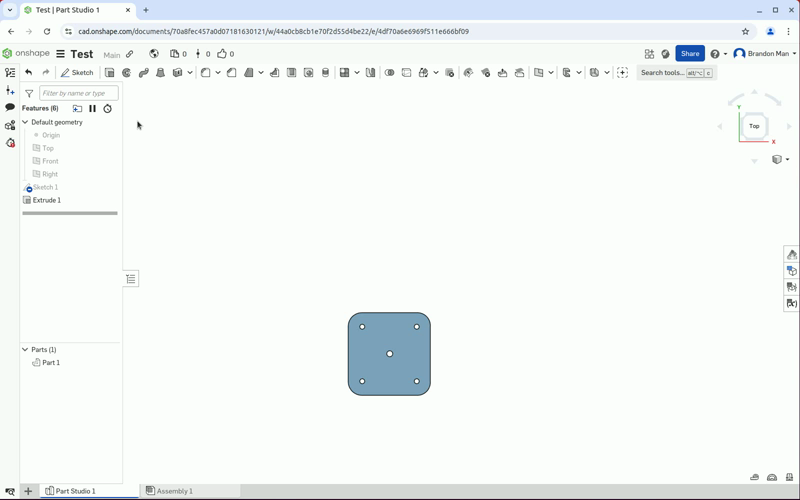
key(shift+h)
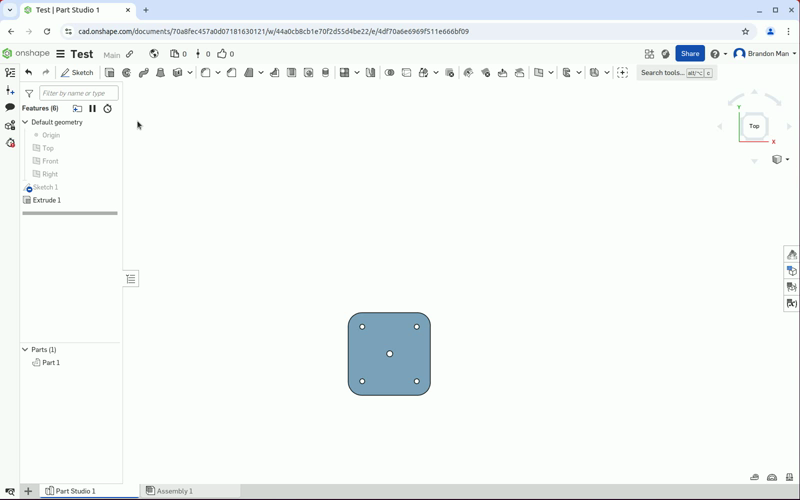
mouse_move(73, 189)
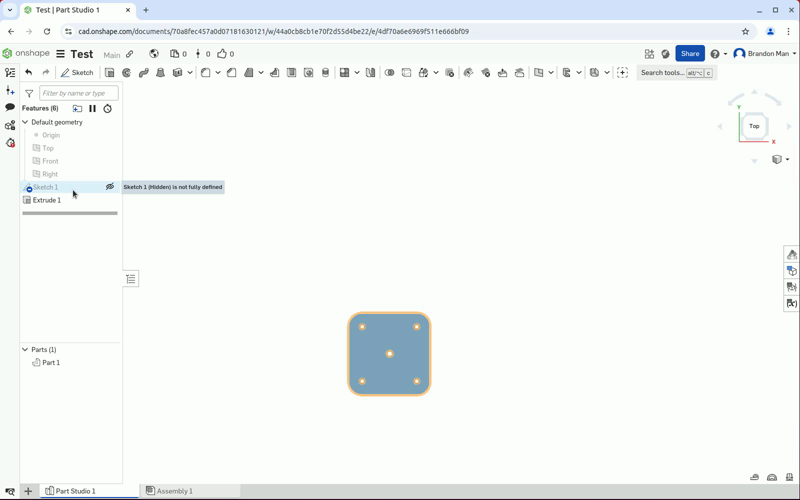
click(73, 189)
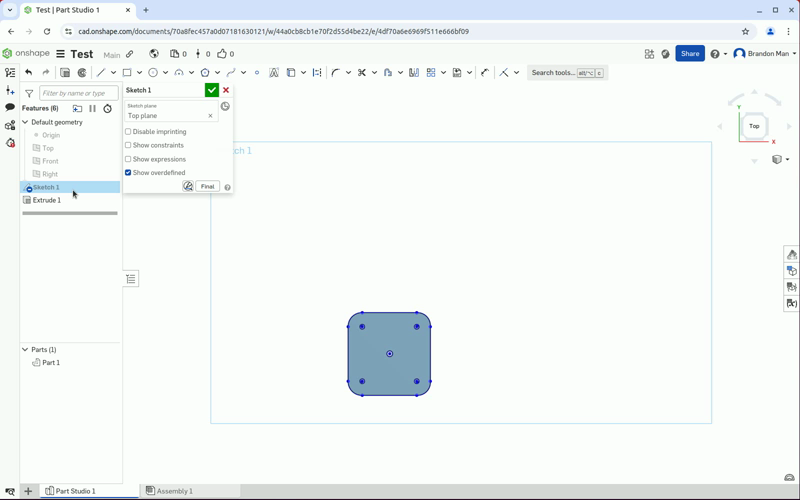
mouse_move(229, 92)
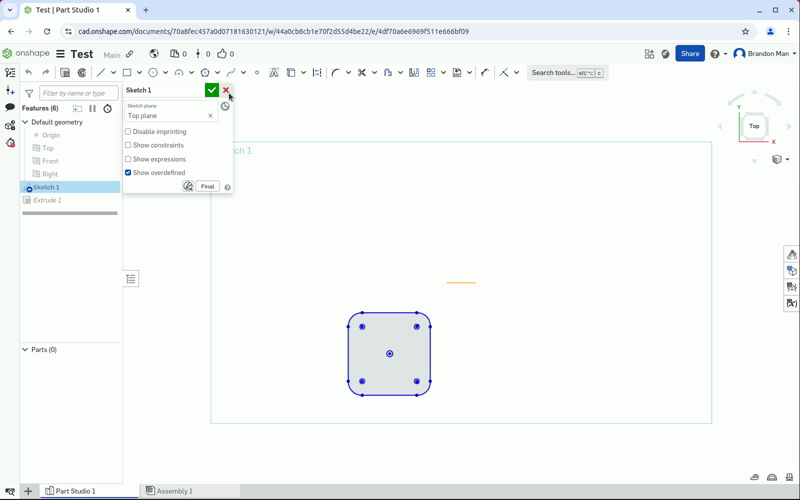
click(229, 92)
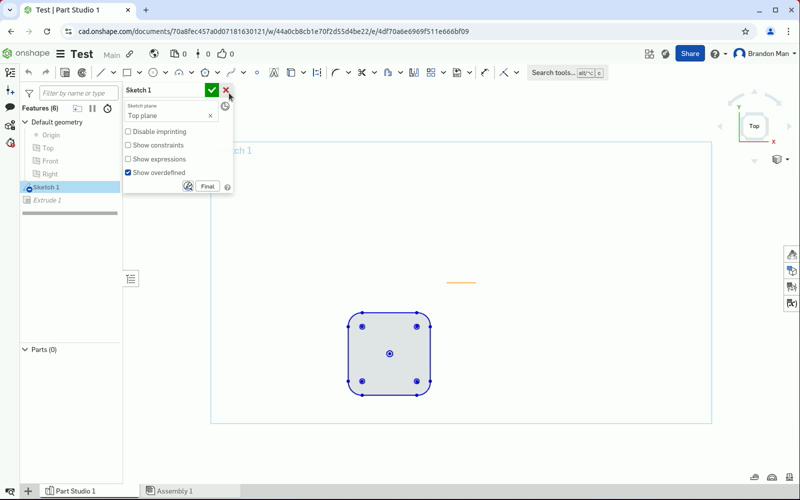
key(shift+s)
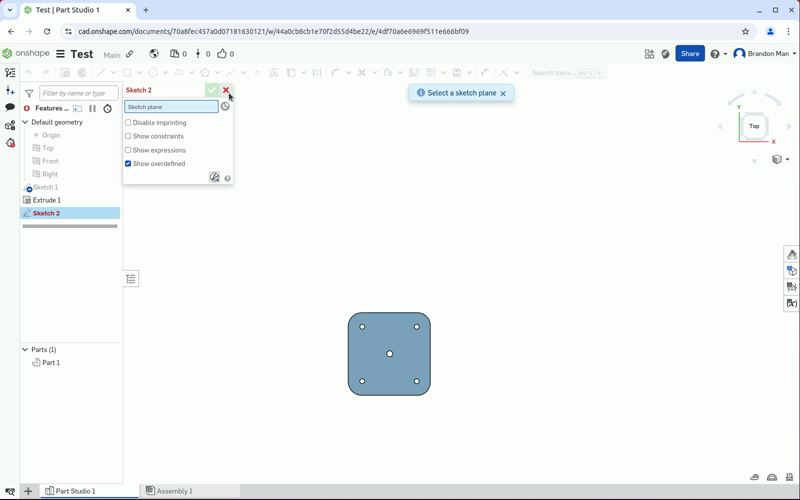
mouse_move(73, 150)
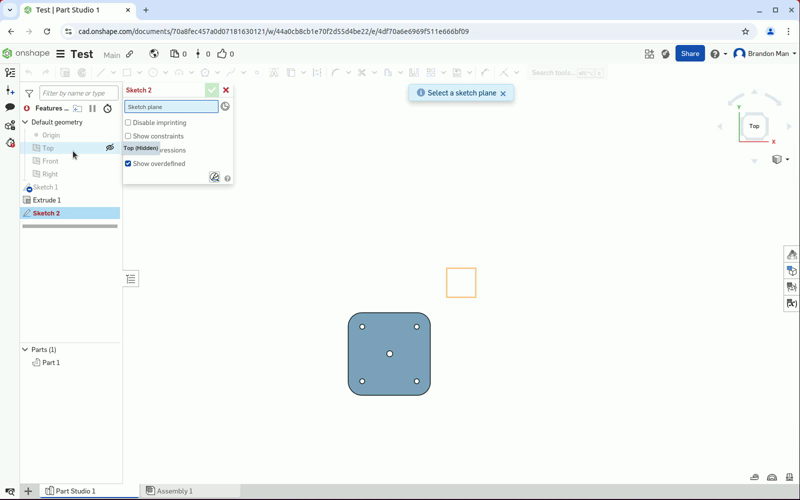
click(73, 150)
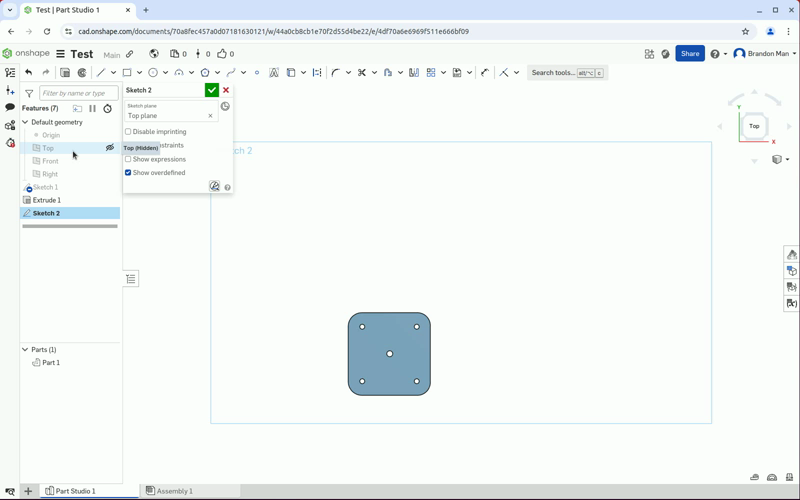
mouse_move(73, 352)
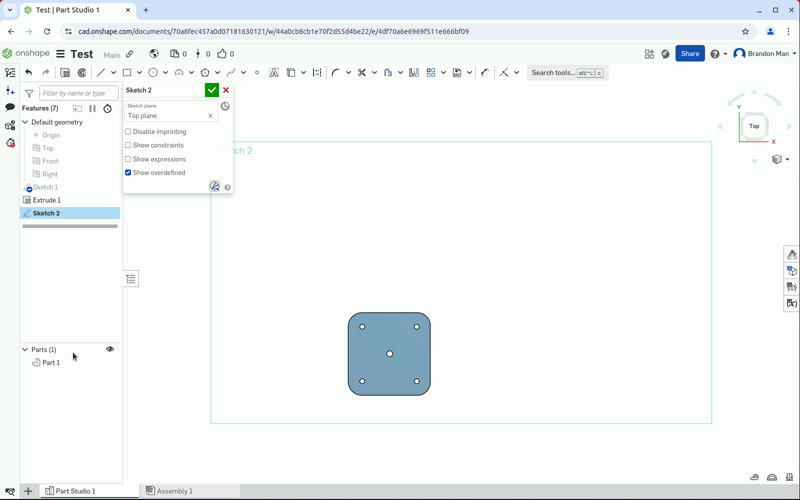
key(y)
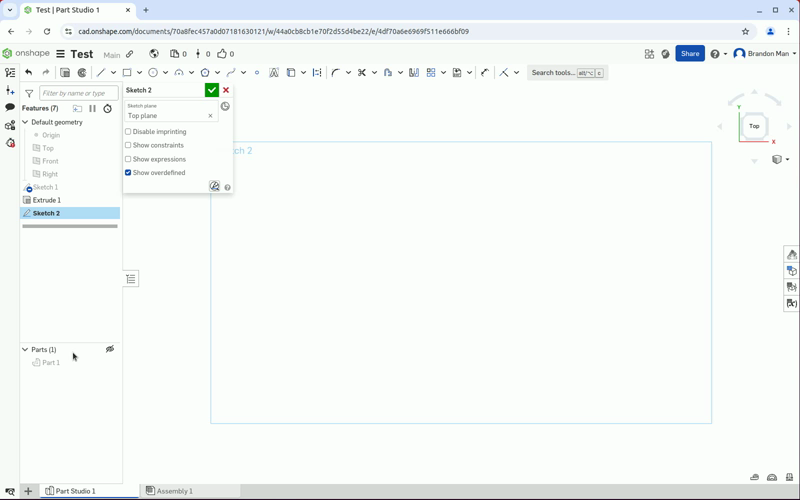
key(c)
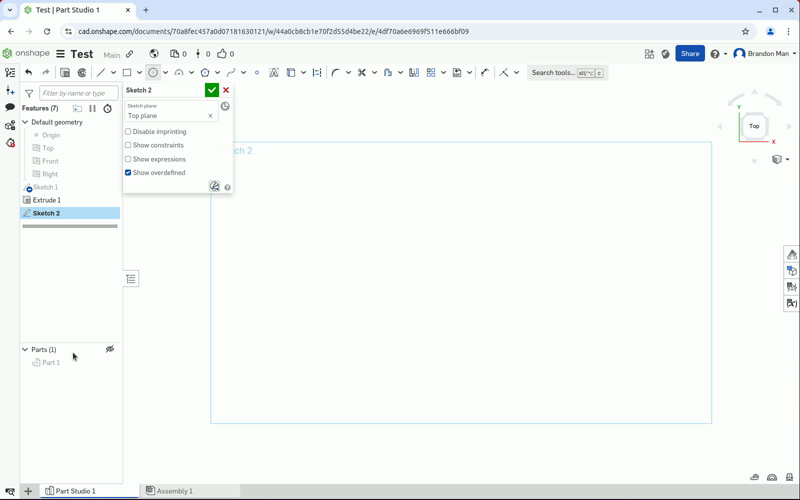
key_down(shift)
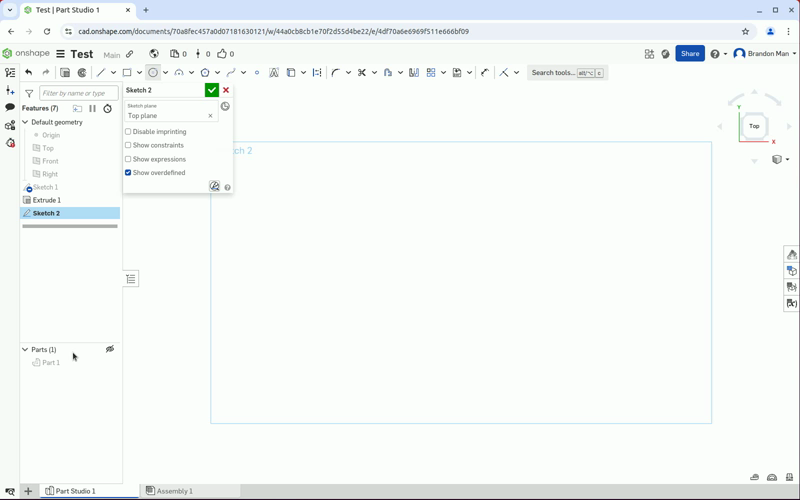
mouse_move(511, 230)
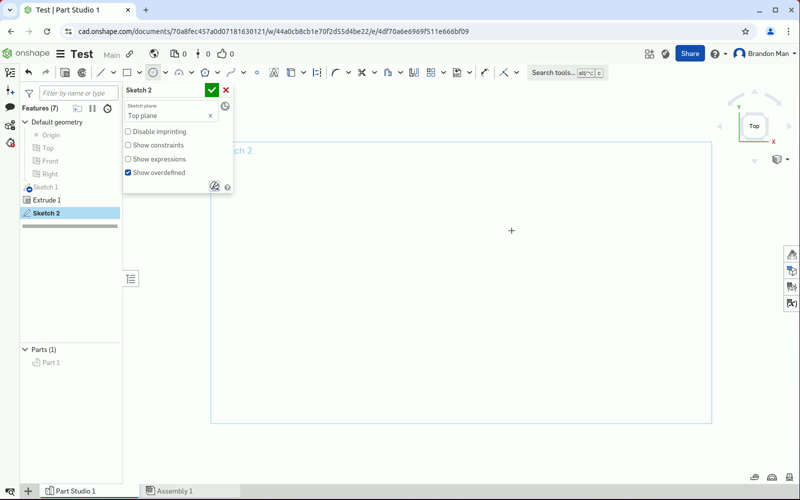
click(511, 230)
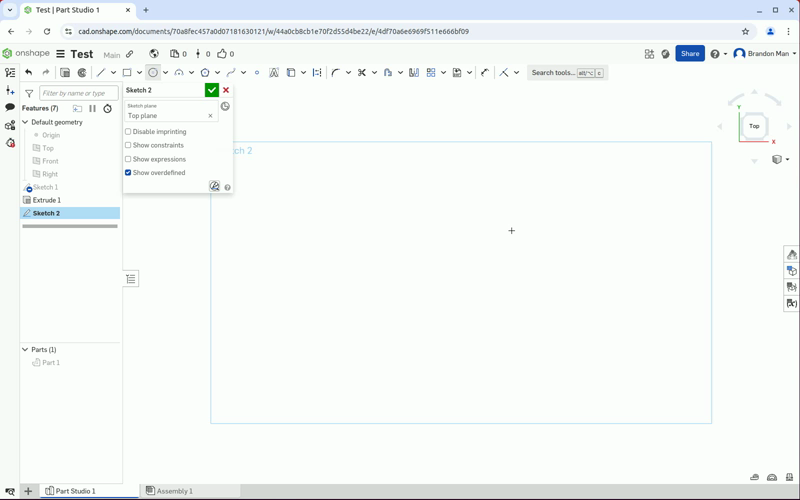
key_up(shift)
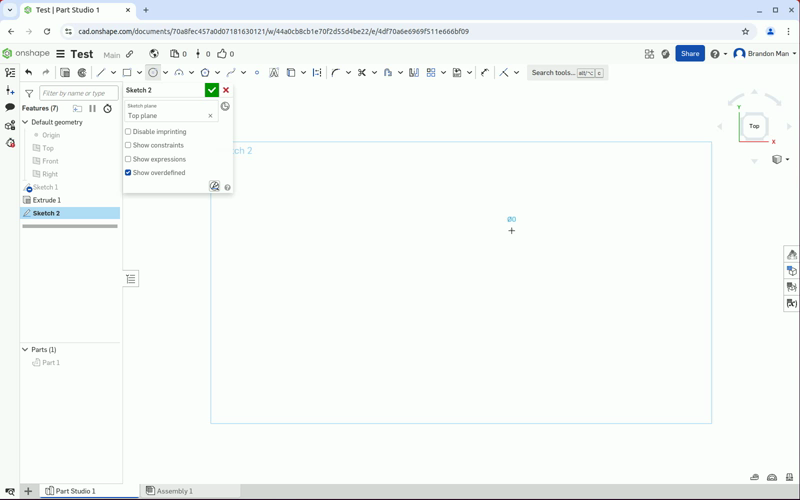
mouse_move(515, 230)
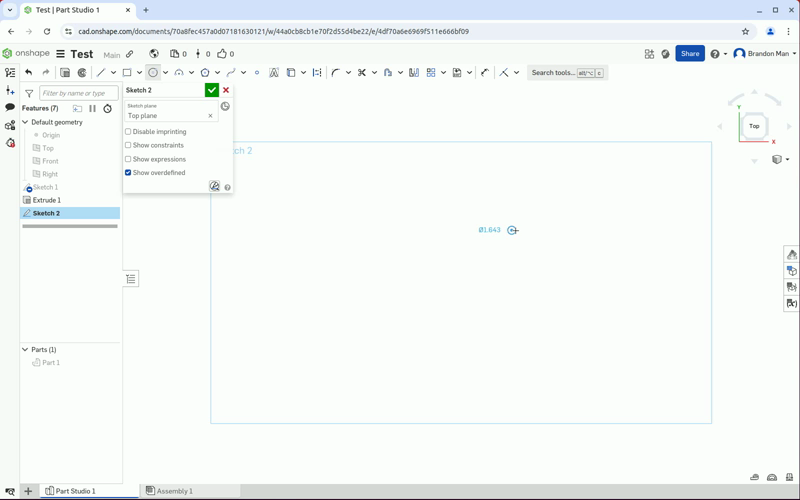
click(515, 230)
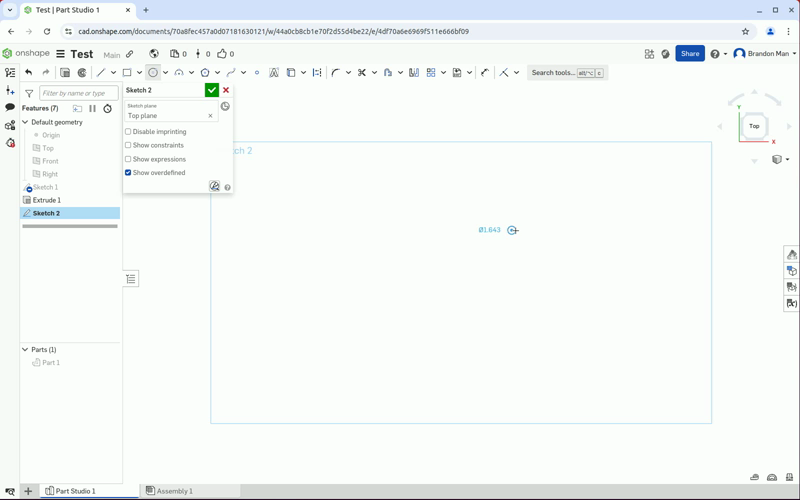
key(esc)
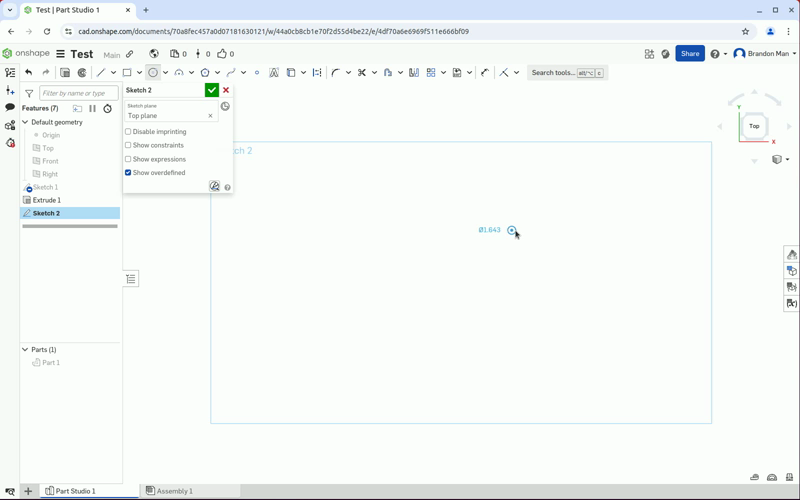
mouse_move(511, 229)
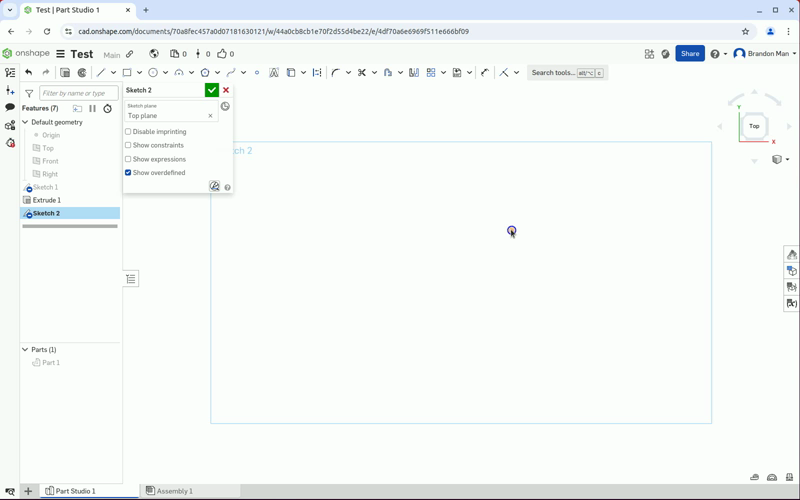
scroll(6)
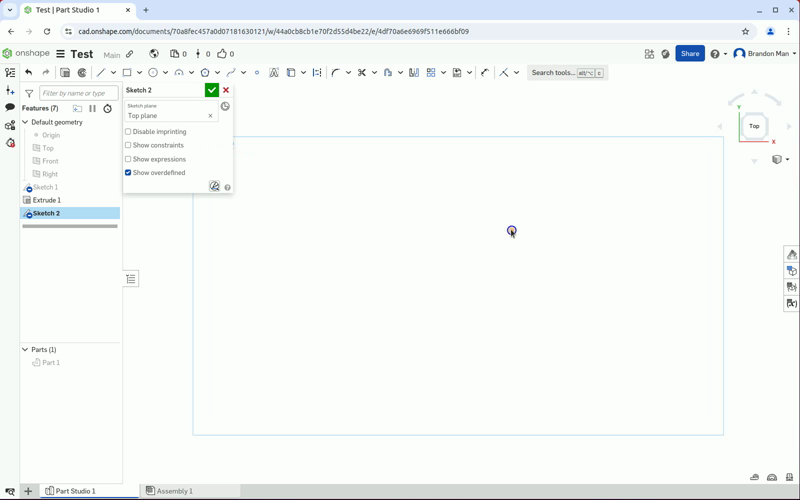
scroll(6)
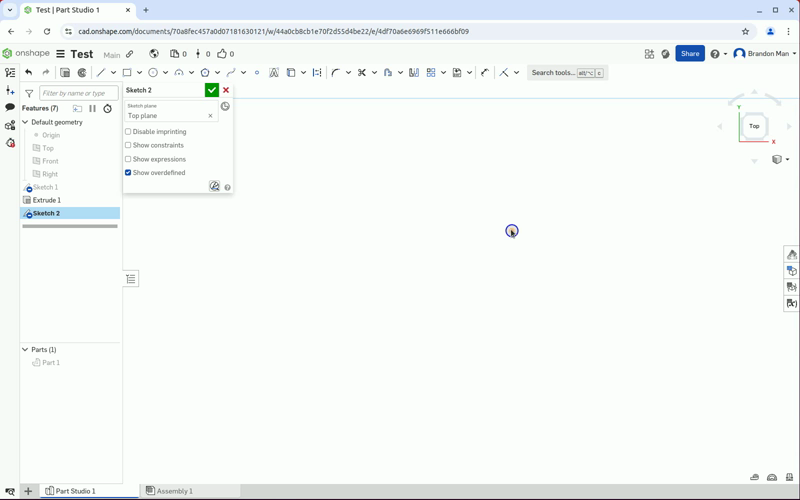
scroll(6)
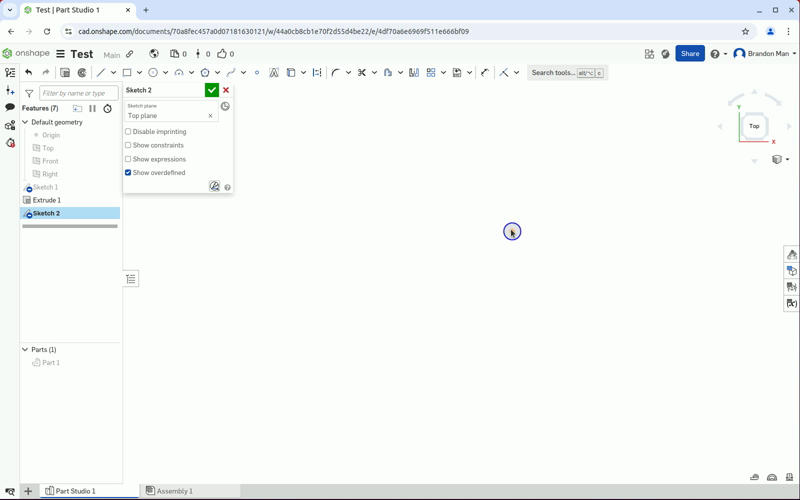
scroll(6)
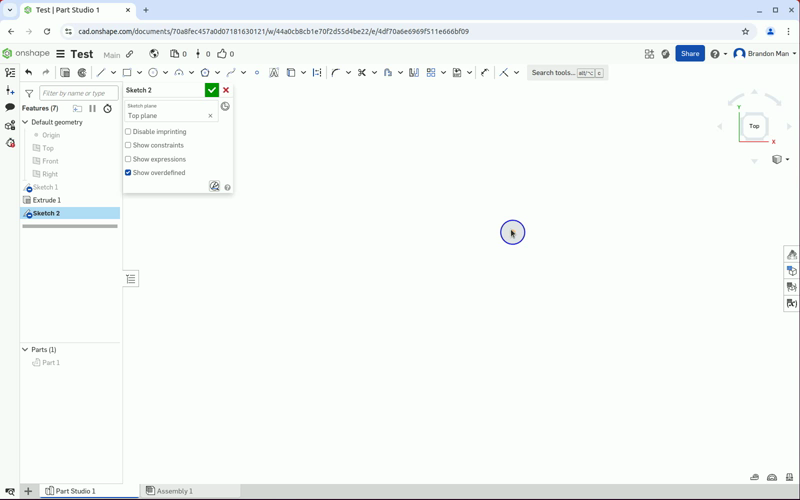
scroll(6)
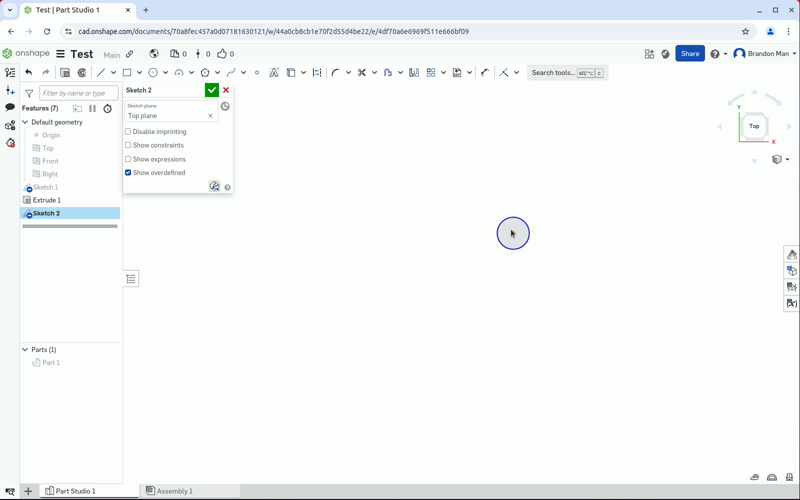
scroll(6)
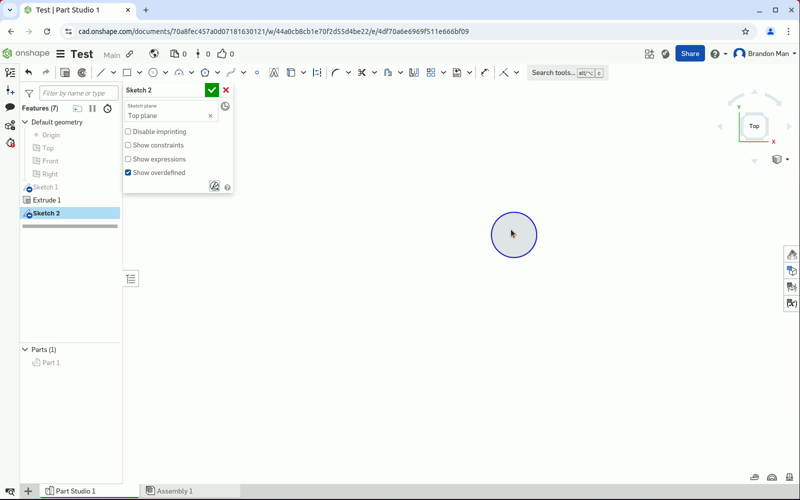
scroll(6)
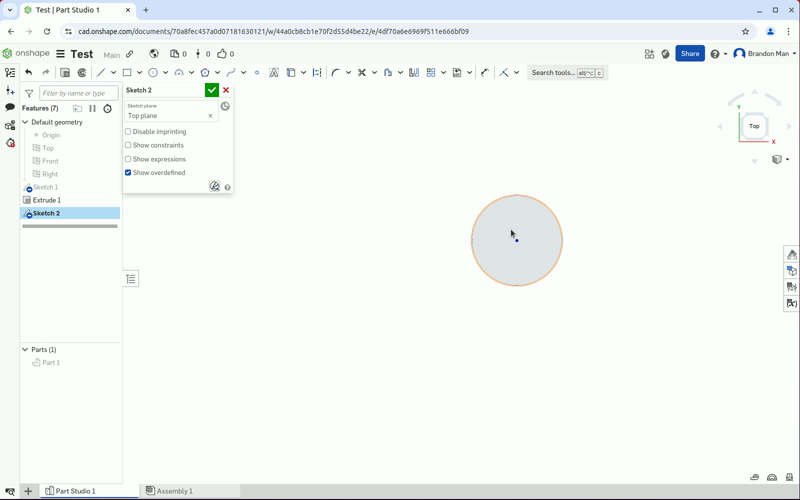
click(511, 229)
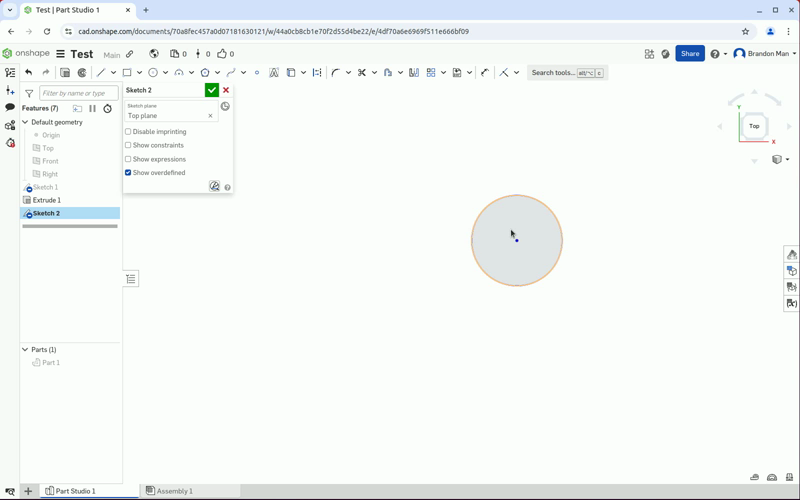
scroll(-6)
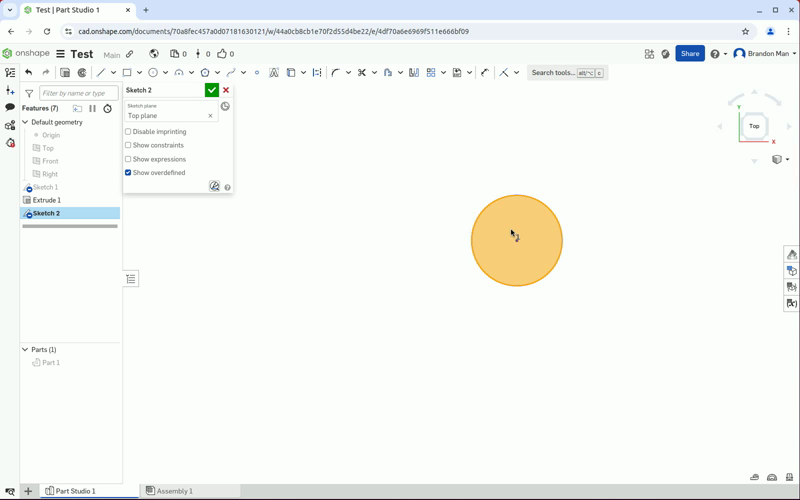
scroll(-6)
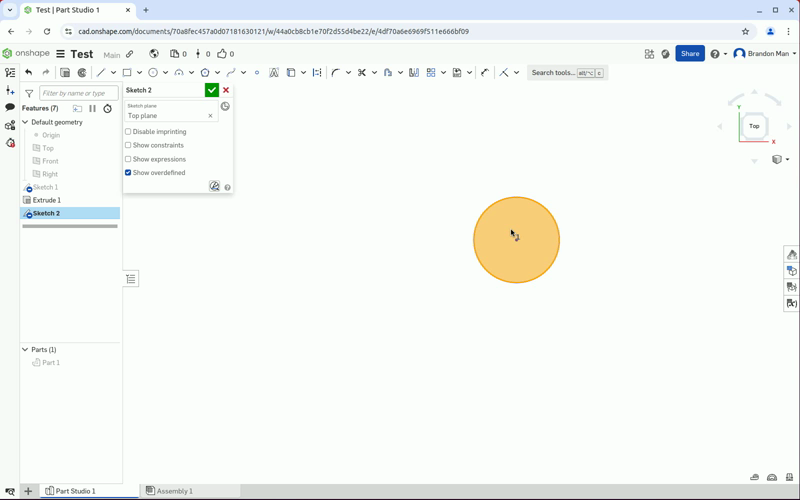
scroll(-6)
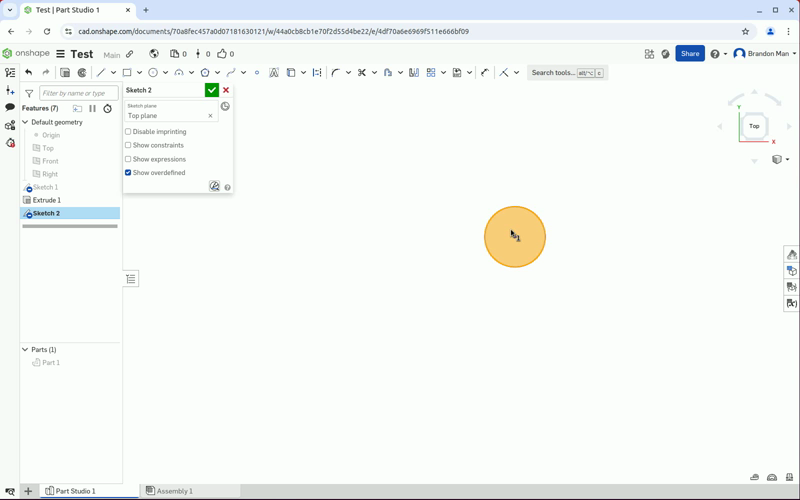
scroll(-6)
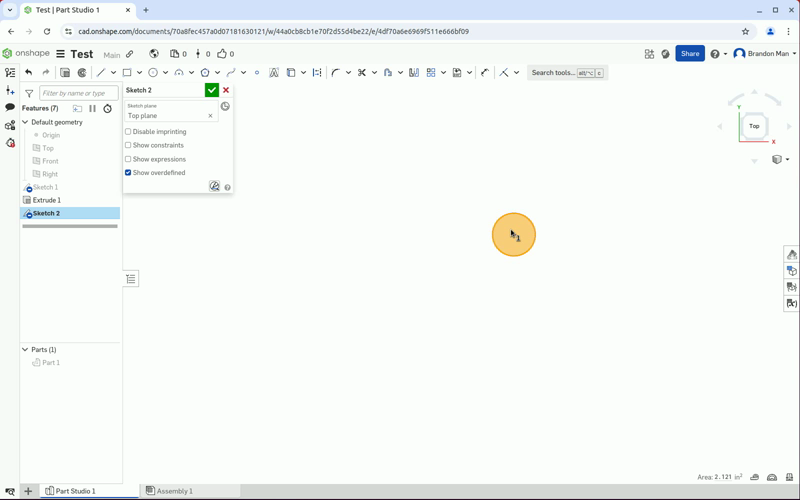
scroll(-6)
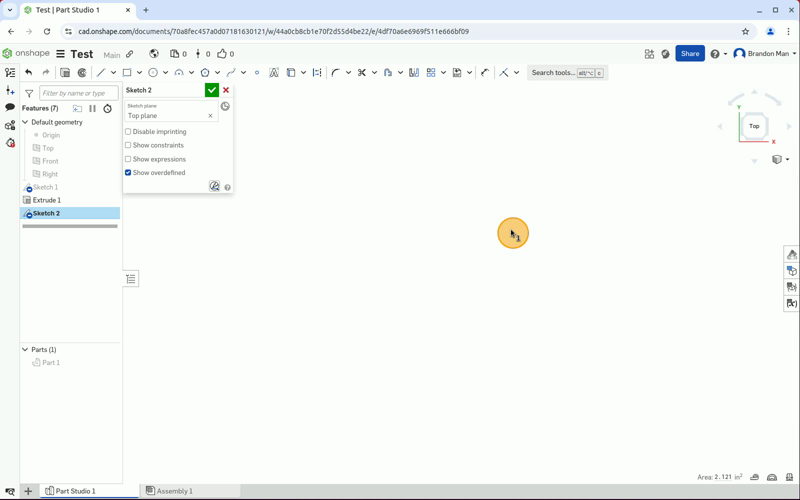
scroll(-6)
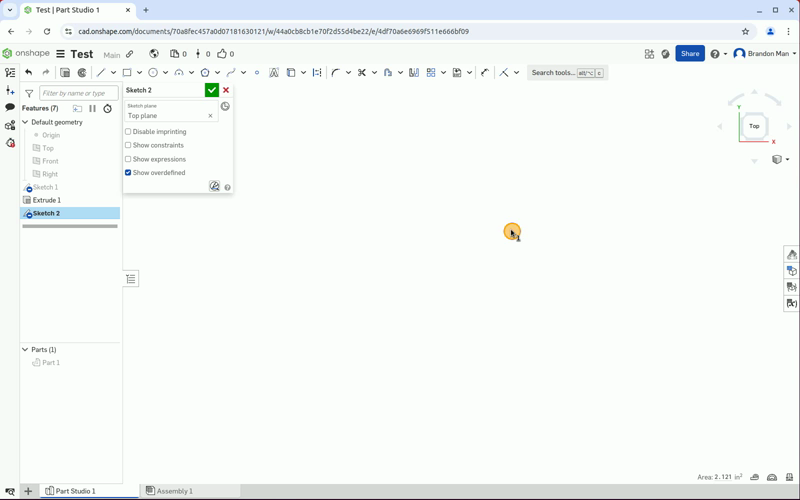
scroll(-6)
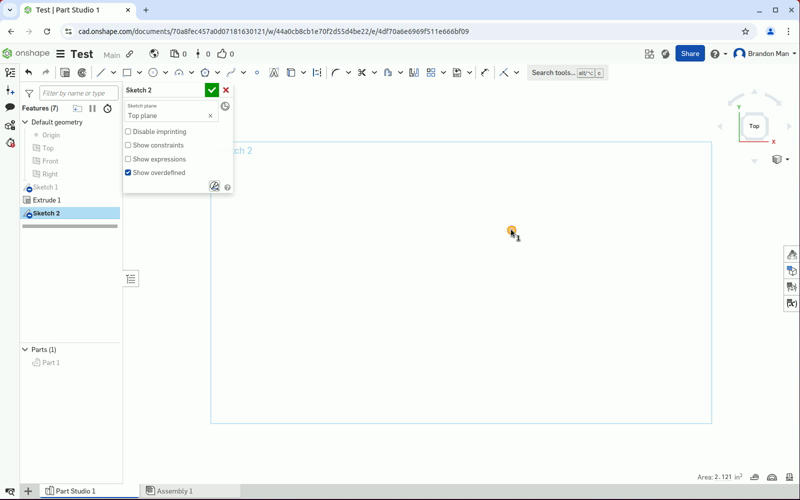
mouse_move(73, 352)
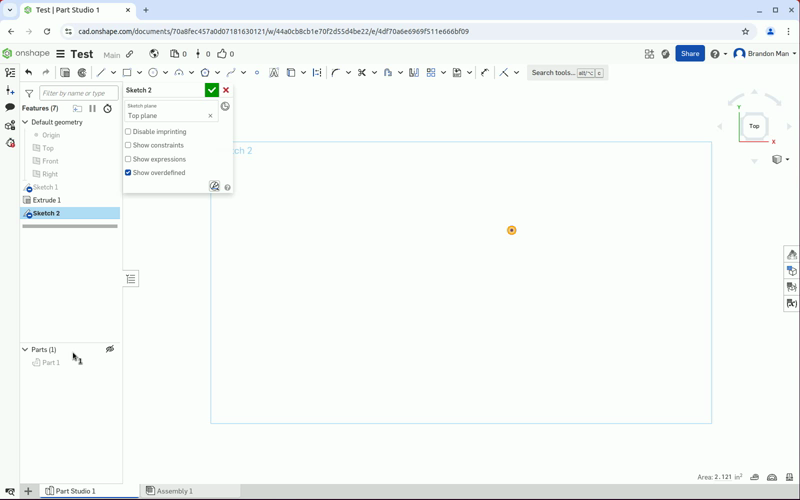
key(shift+y)
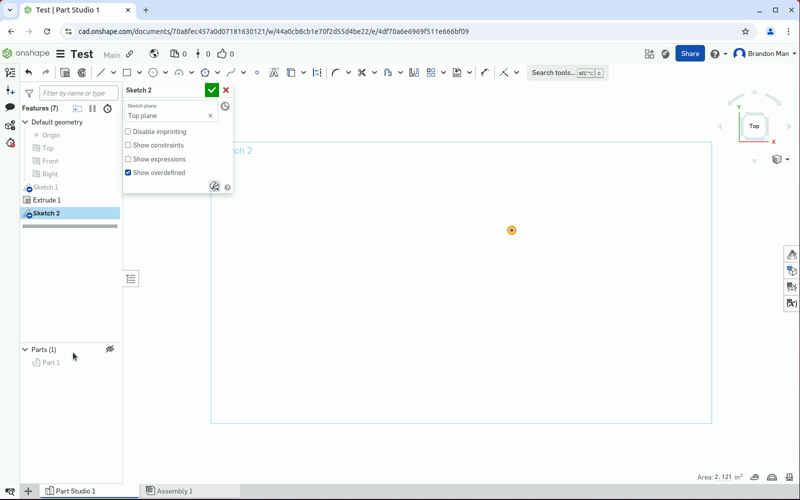
key(shift+e)
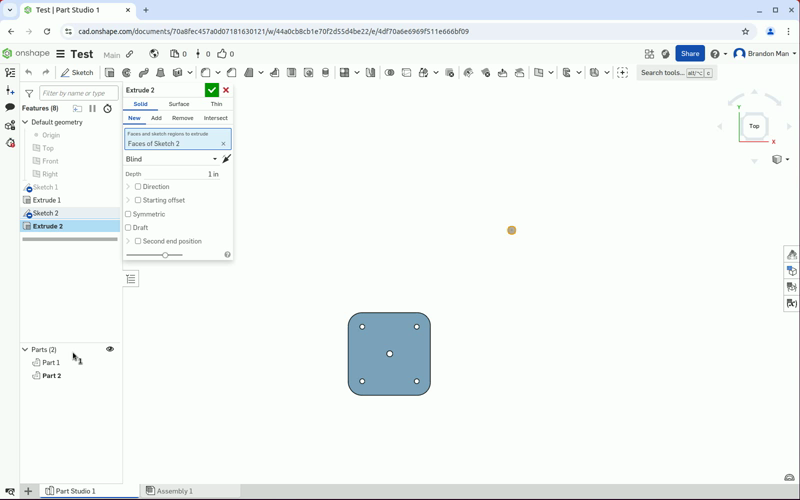
mouse_move(143, 106)
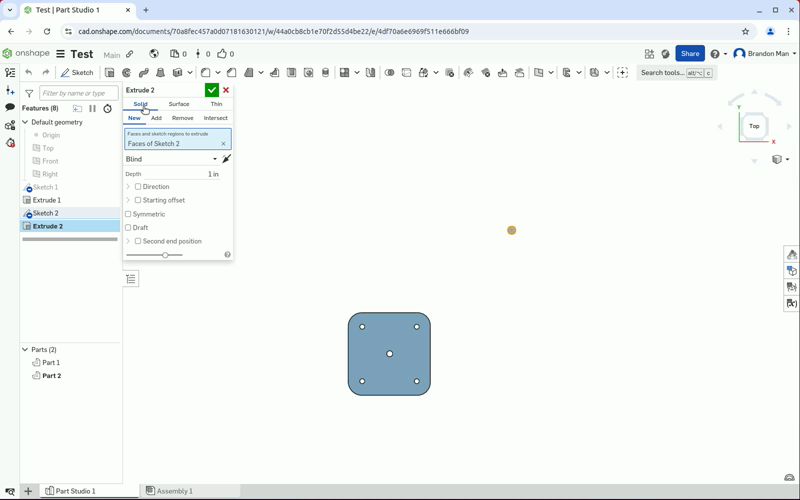
click(143, 106)
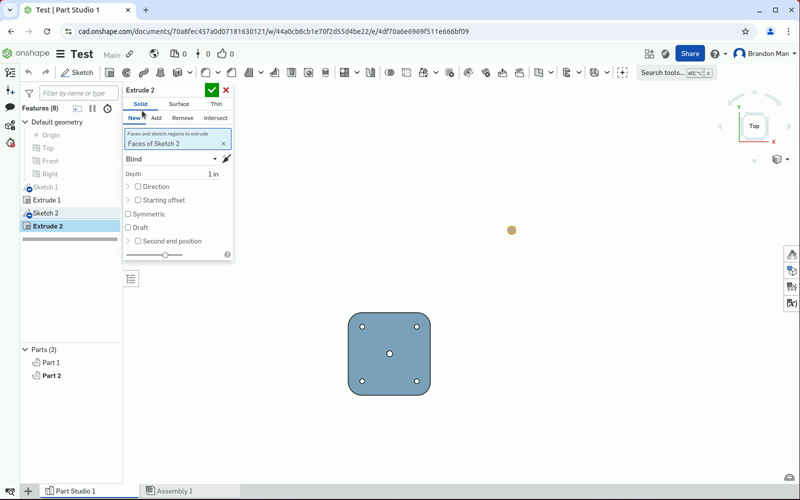
mouse_move(137, 120)
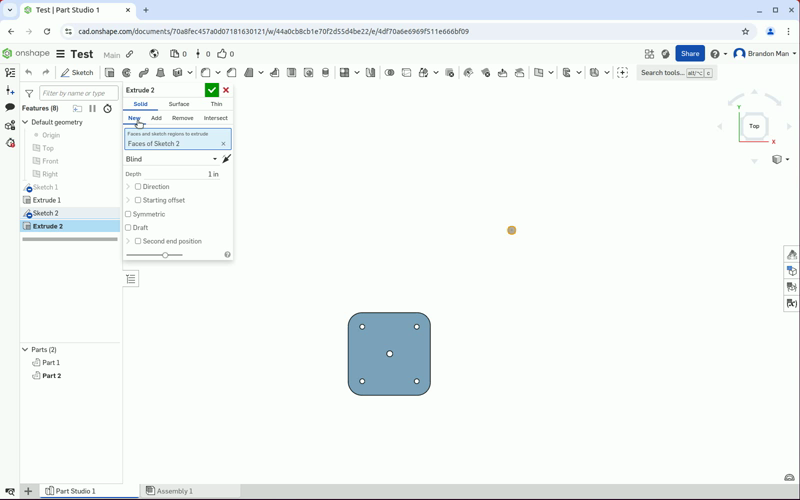
click(137, 120)
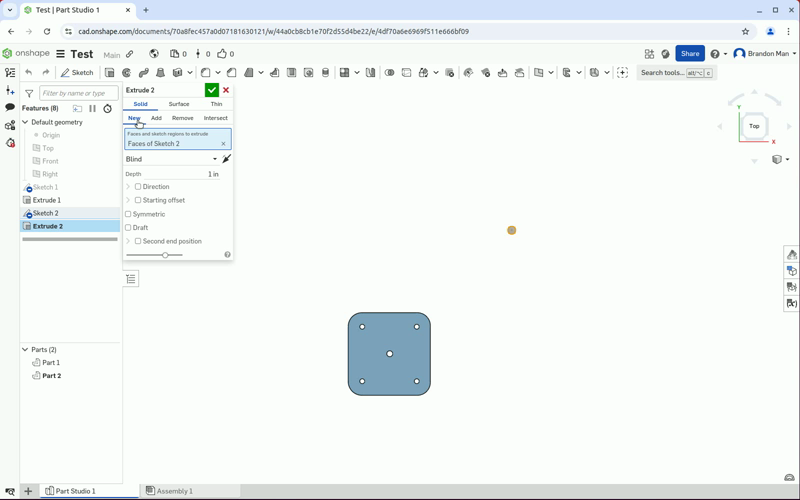
key(tab, 4)
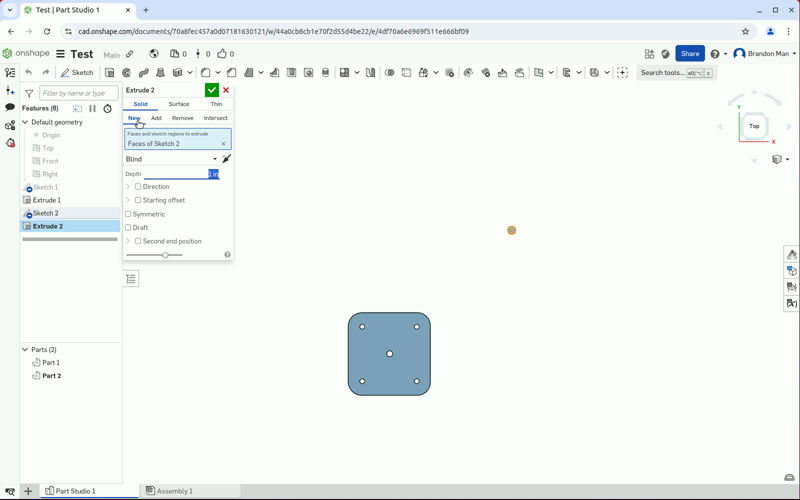
text(2.889)
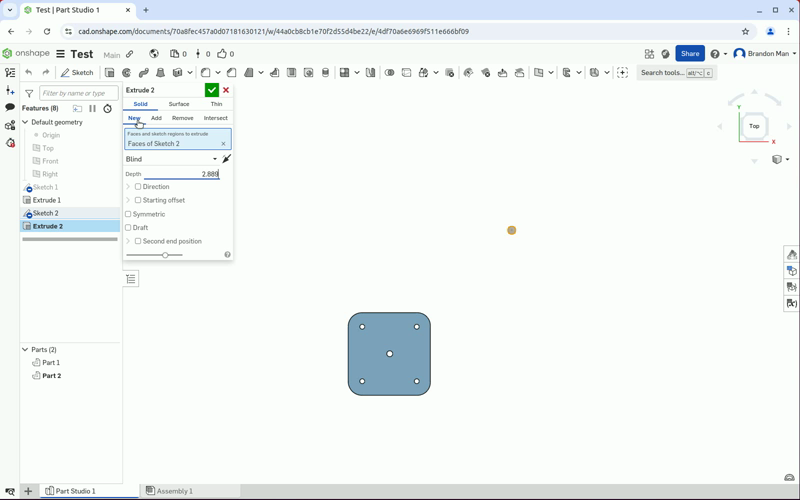
key(enter)
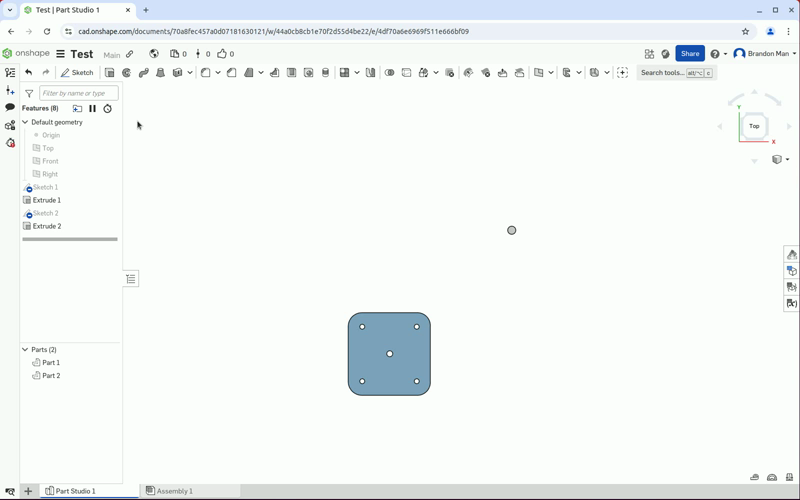
key(shift+h)
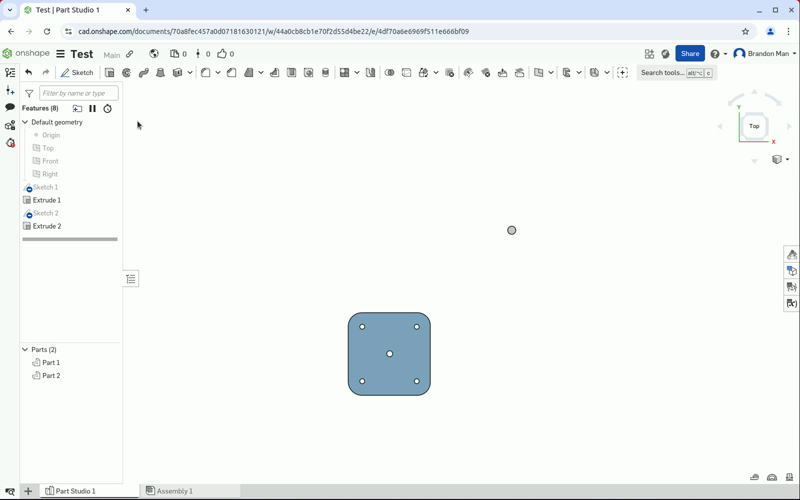
key(shift+h)
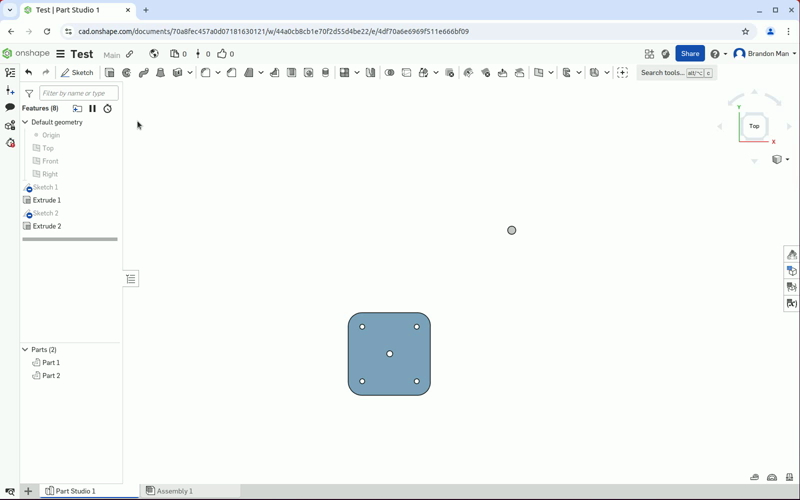
mouse_move(73, 189)
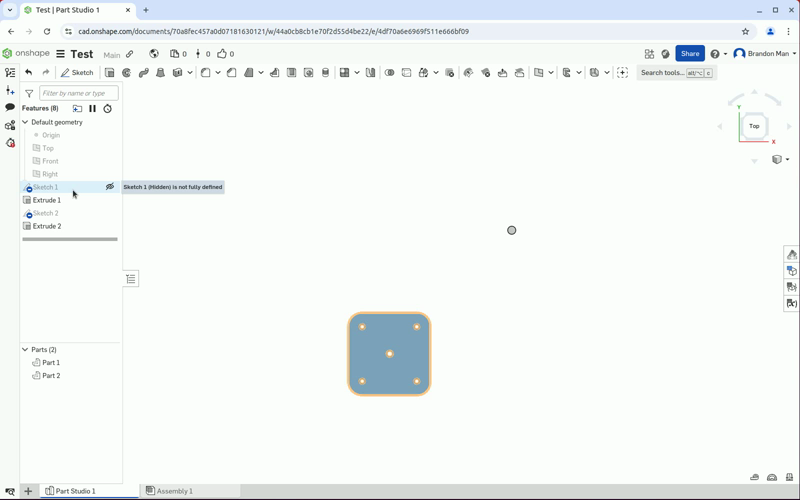
click(73, 189)
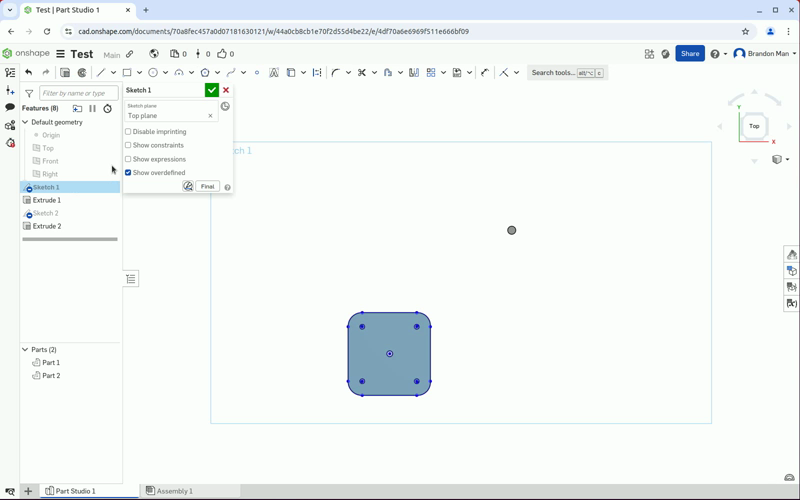
mouse_move(229, 92)
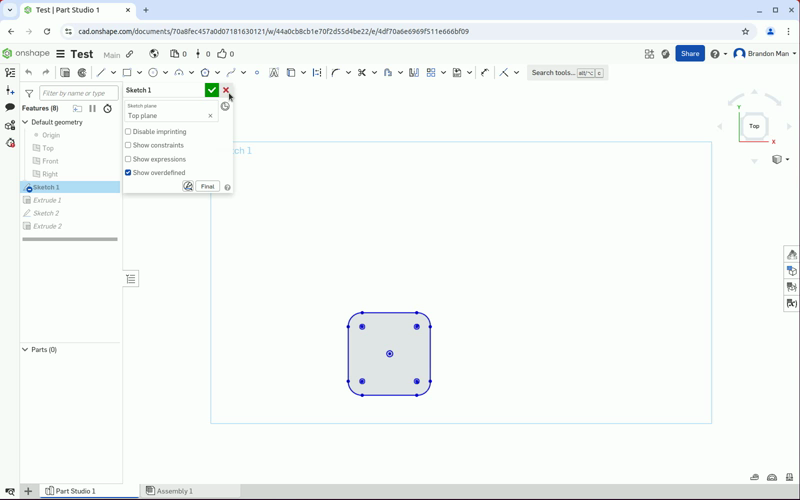
click(229, 92)
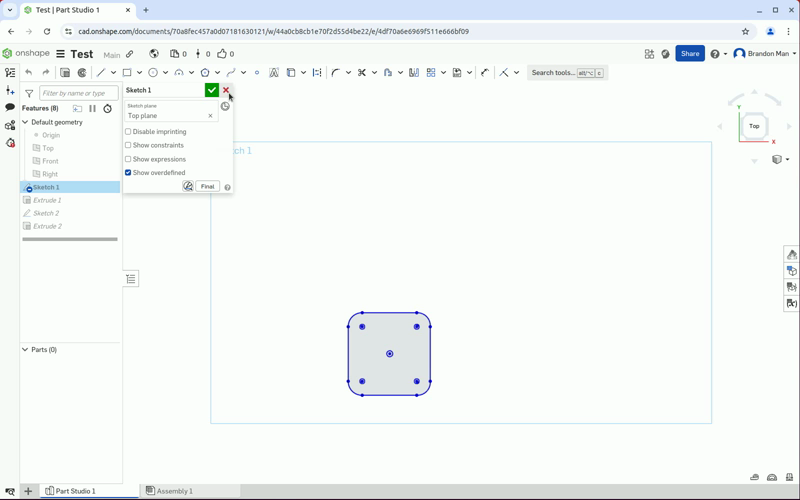
key(shift+s)
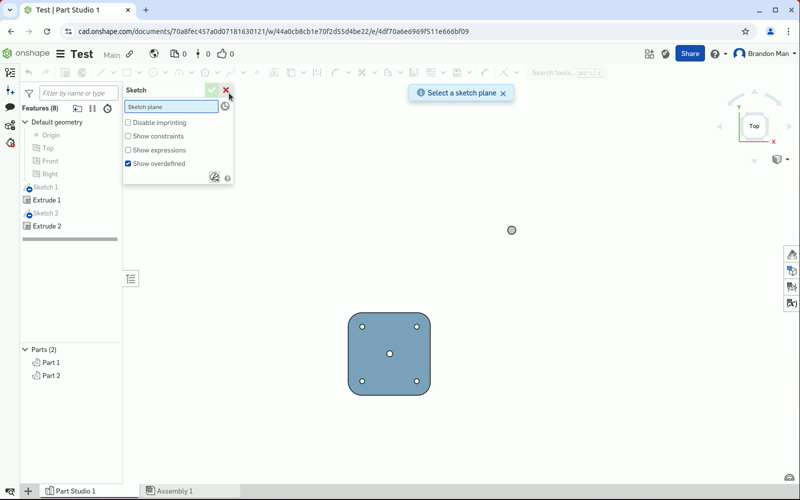
mouse_move(73, 150)
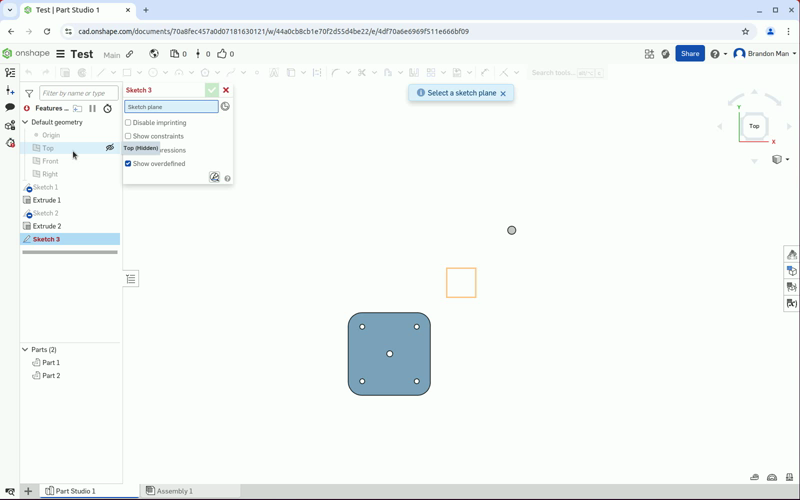
click(73, 150)
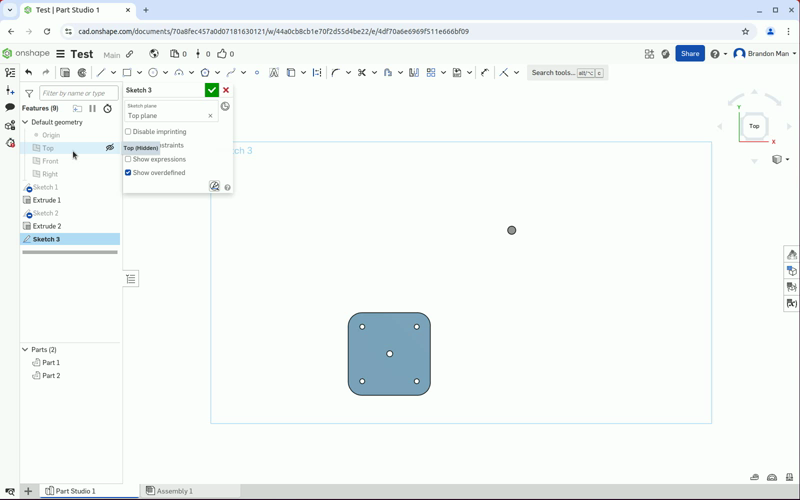
mouse_move(73, 352)
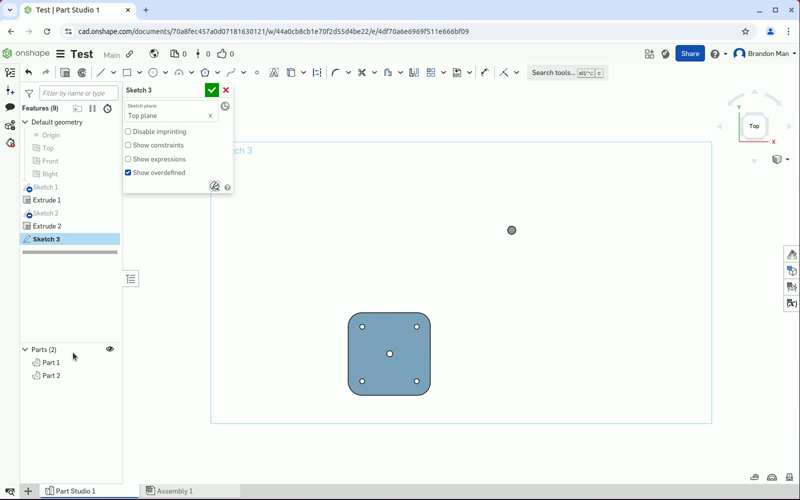
key(y)
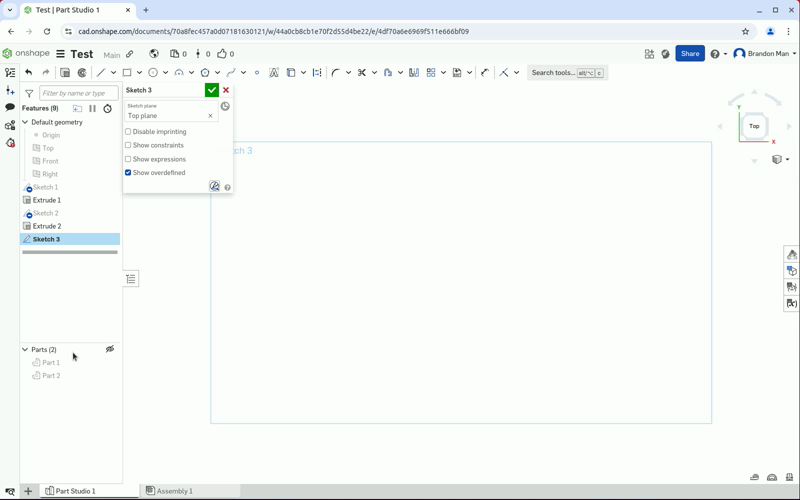
key(c)
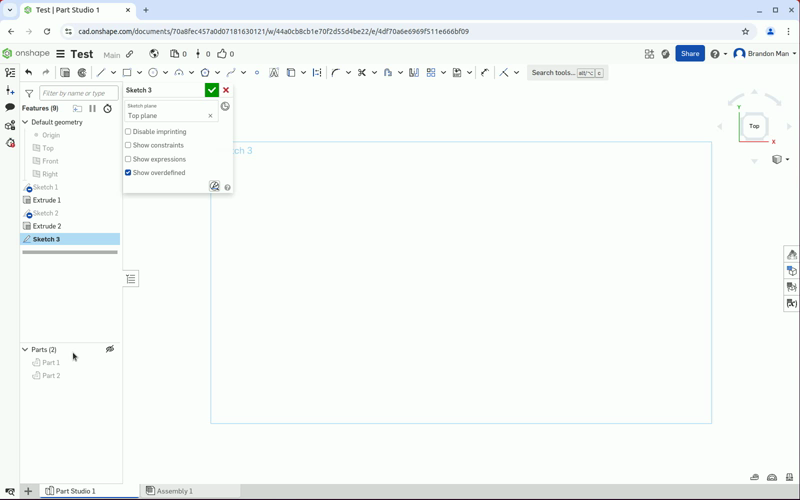
key_down(shift)
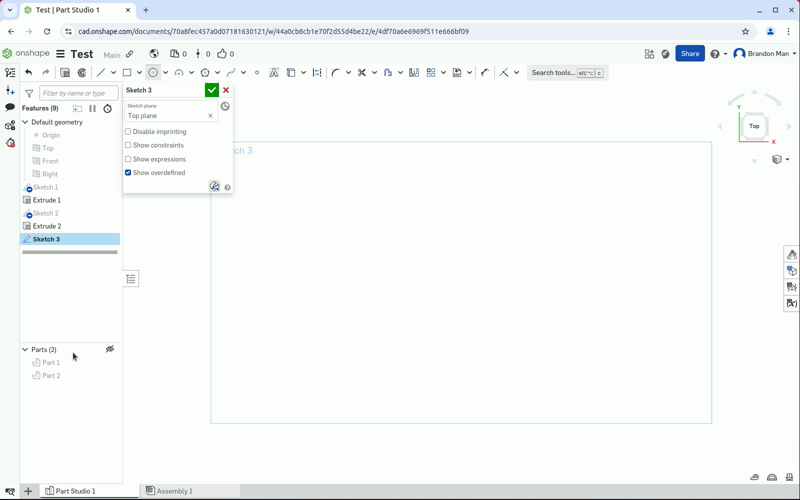
mouse_move(511, 230)
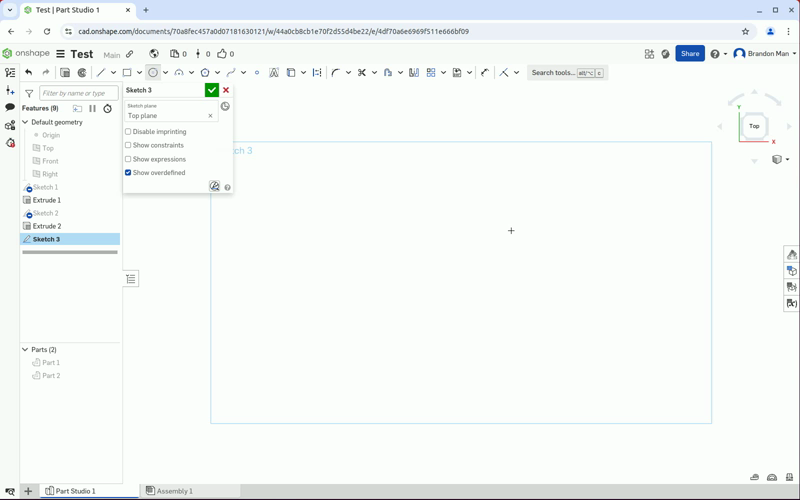
click(511, 230)
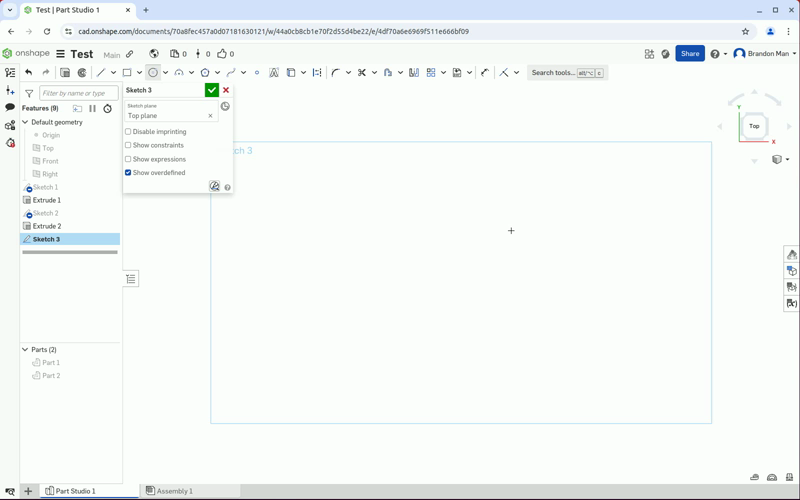
key_up(shift)
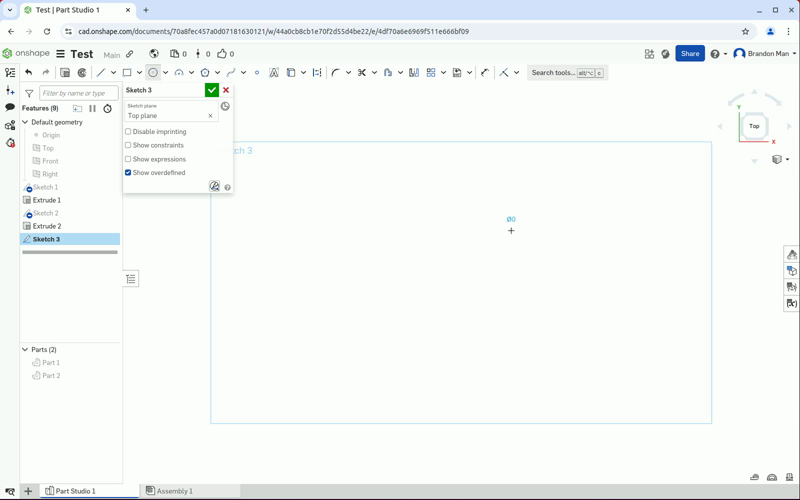
mouse_move(525, 230)
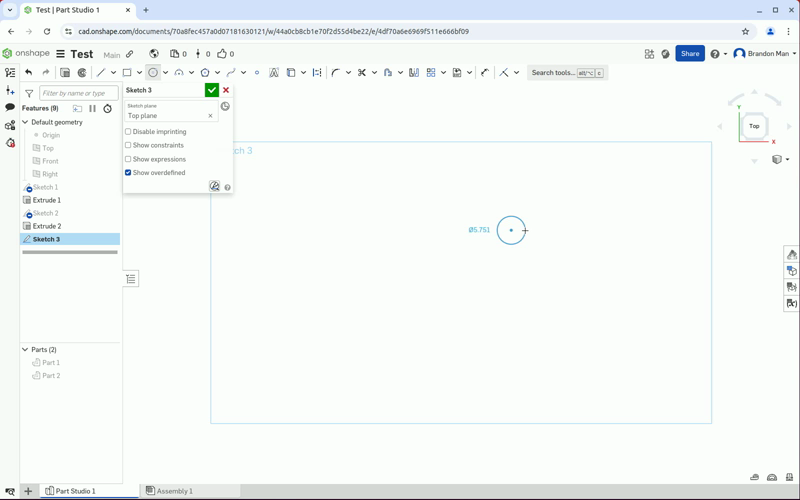
click(525, 230)
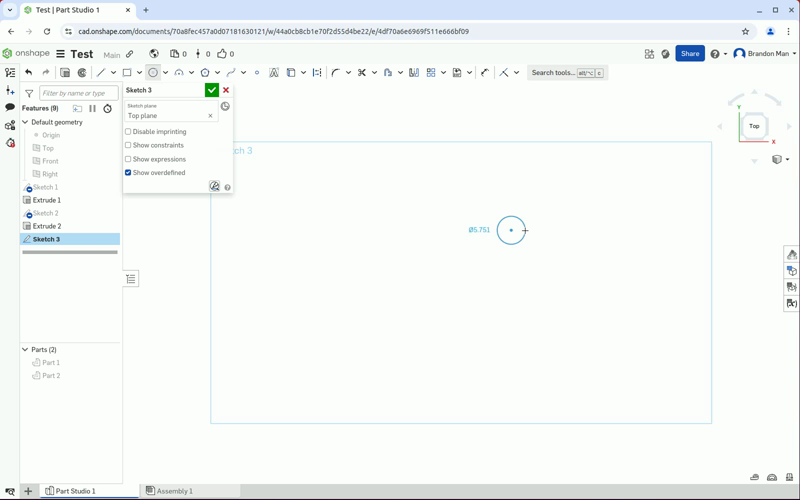
key(esc)
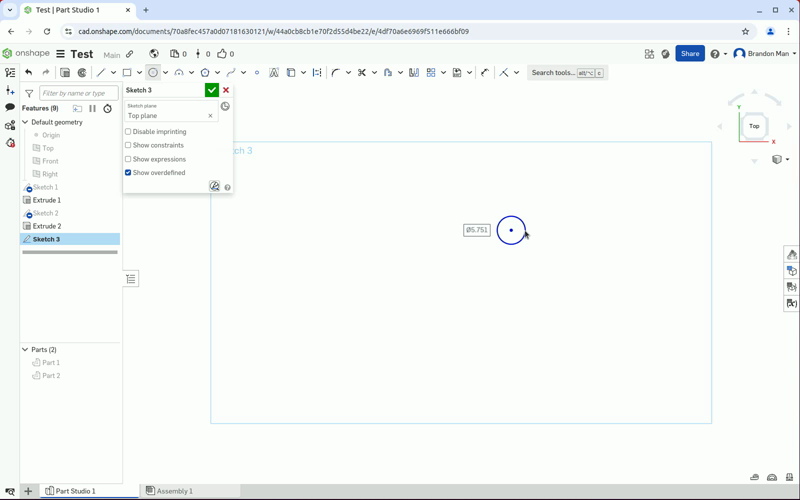
key(c)
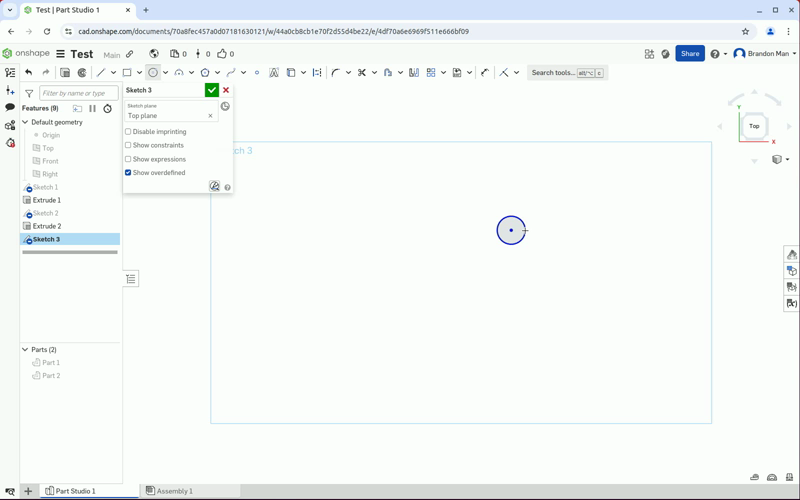
key_down(shift)
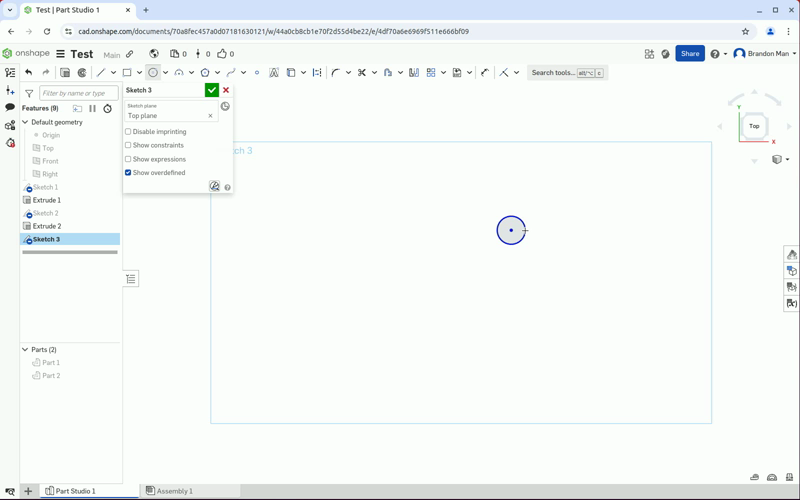
mouse_move(511, 230)
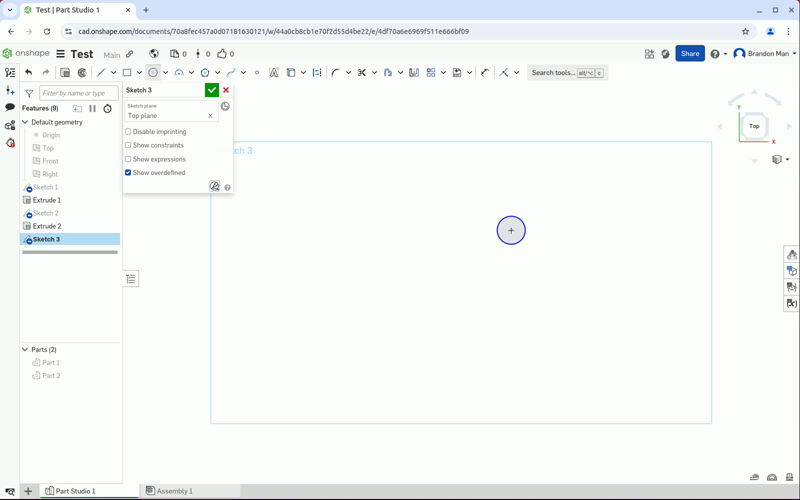
click(511, 230)
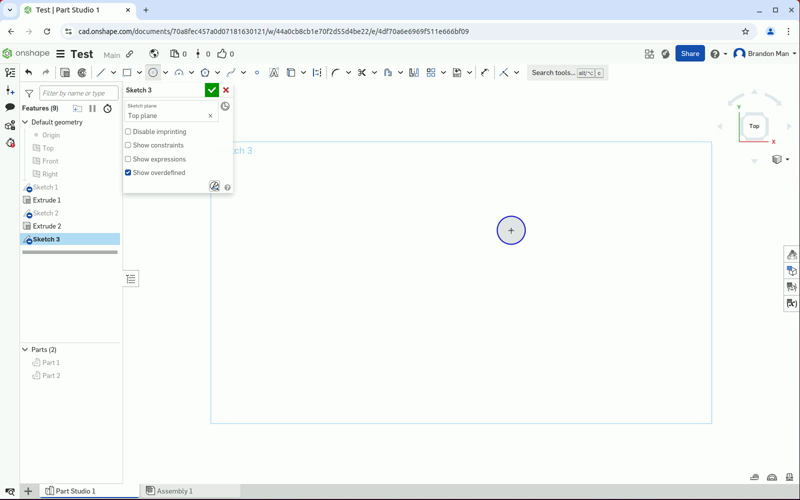
key_up(shift)
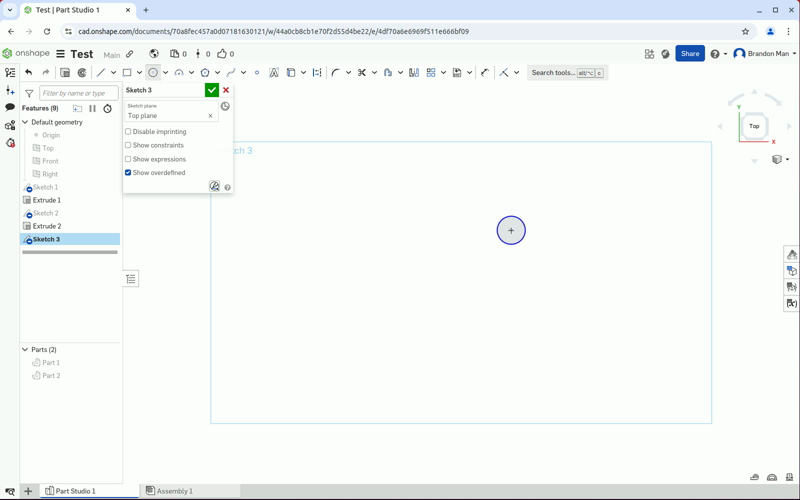
mouse_move(514, 230)
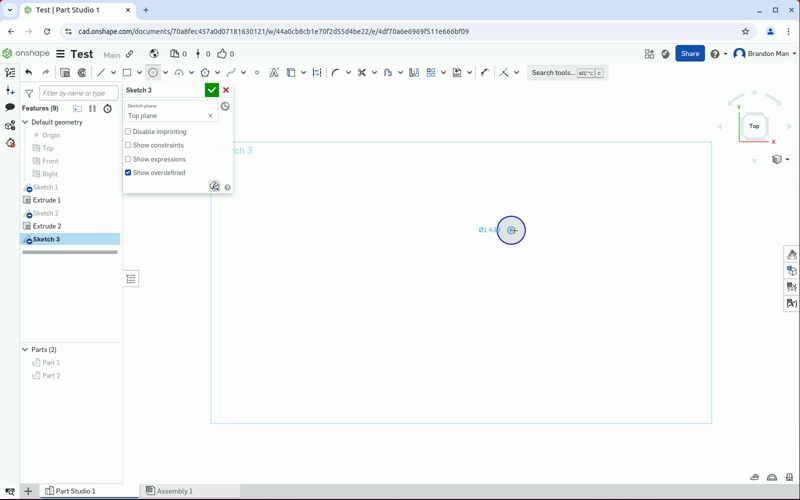
scroll(6)
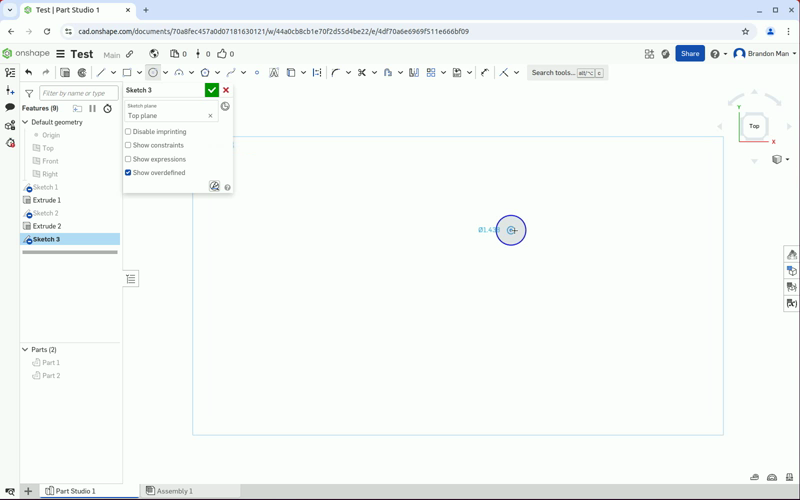
scroll(6)
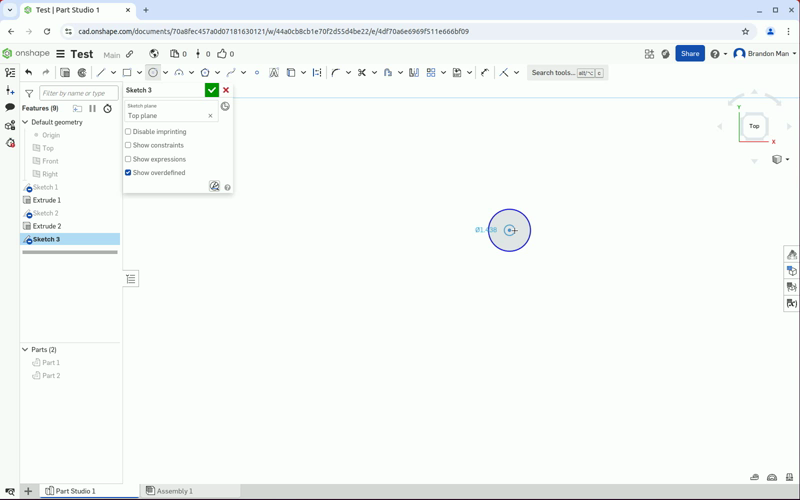
scroll(6)
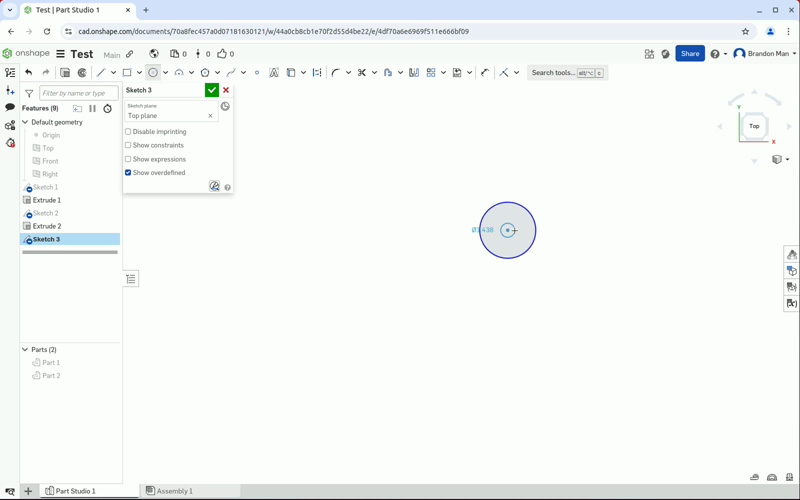
scroll(6)
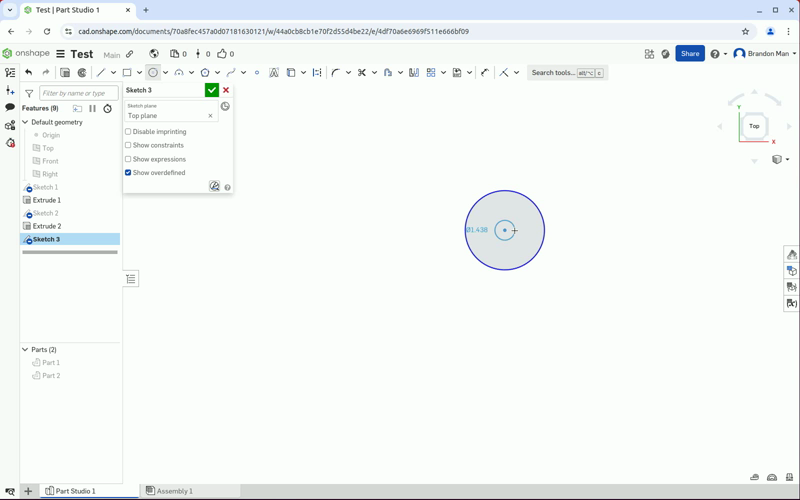
scroll(6)
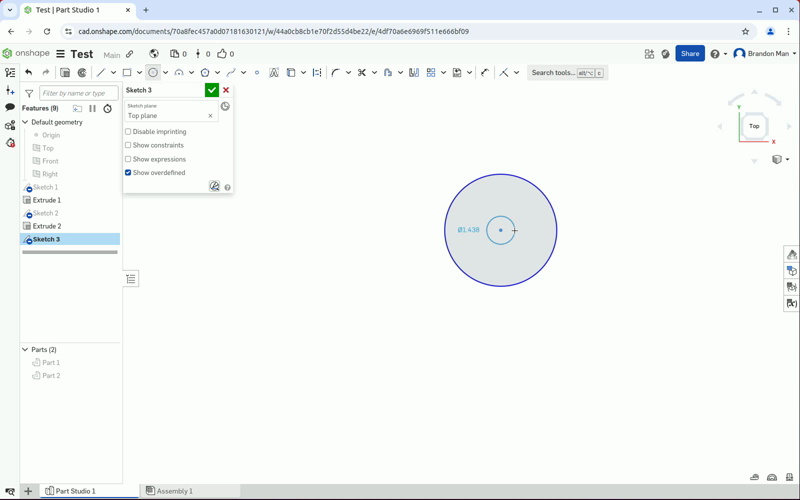
scroll(6)
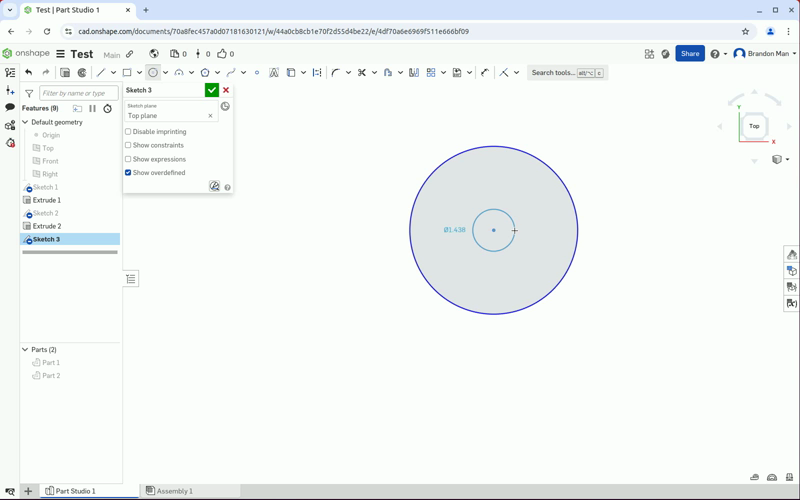
scroll(6)
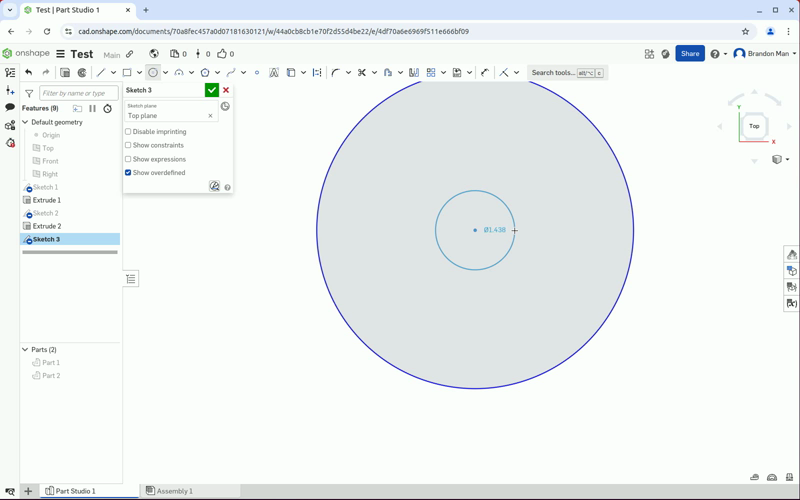
click(514, 230)
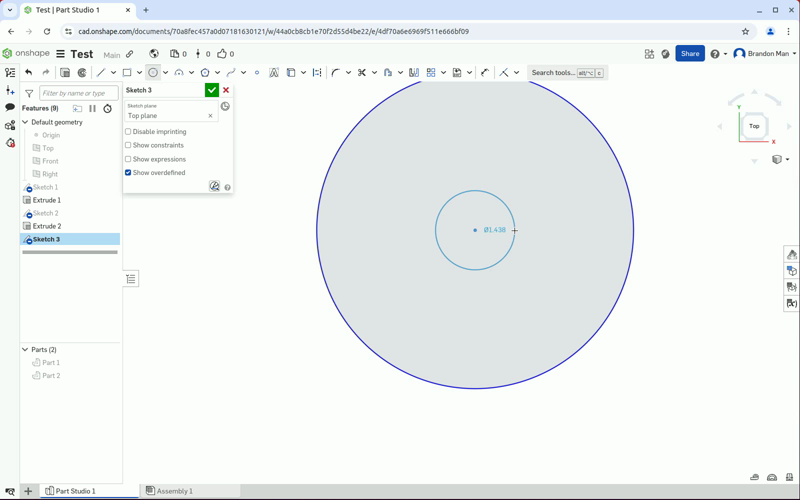
scroll(-6)
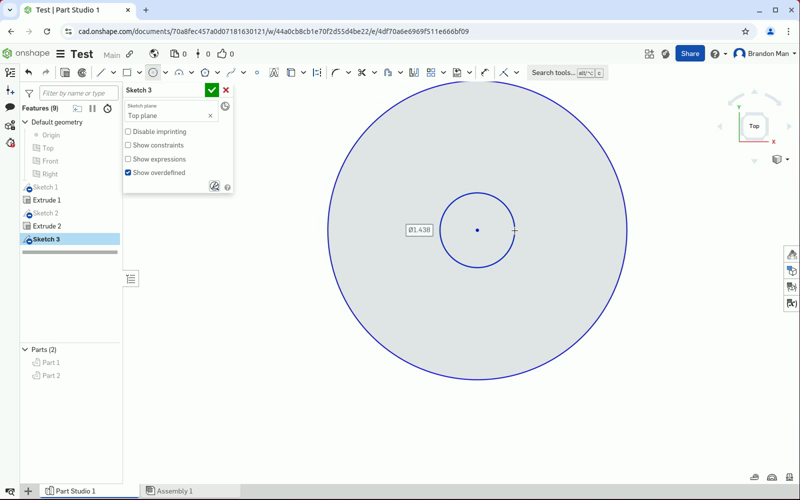
scroll(-6)
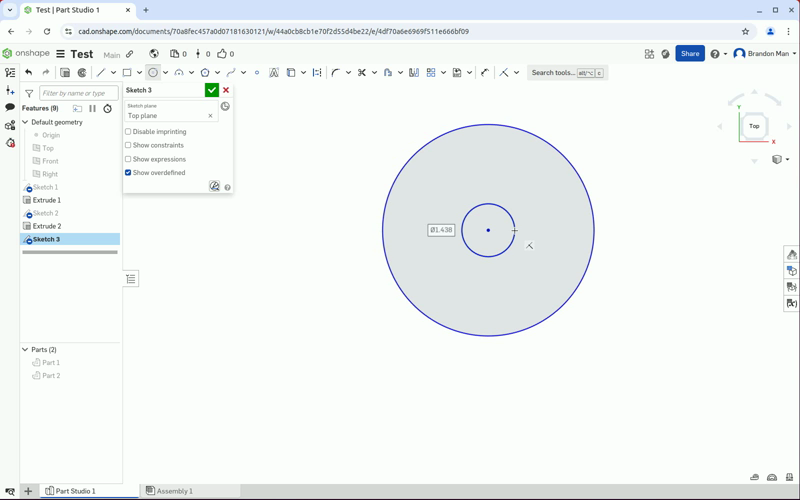
scroll(-6)
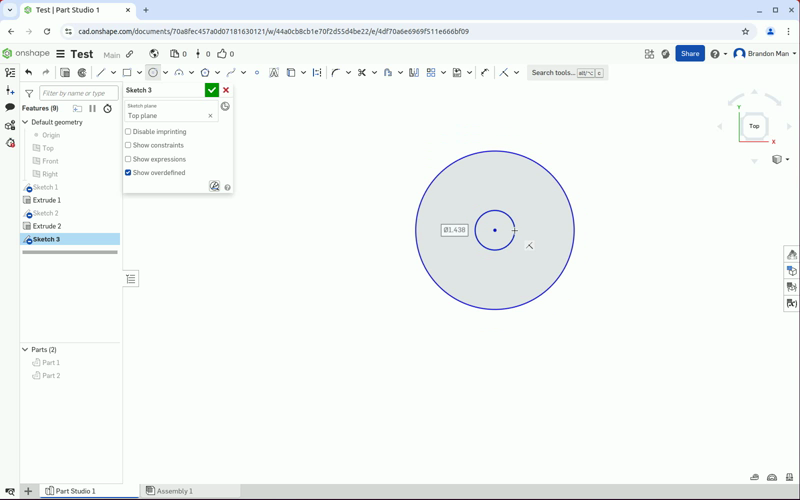
scroll(-6)
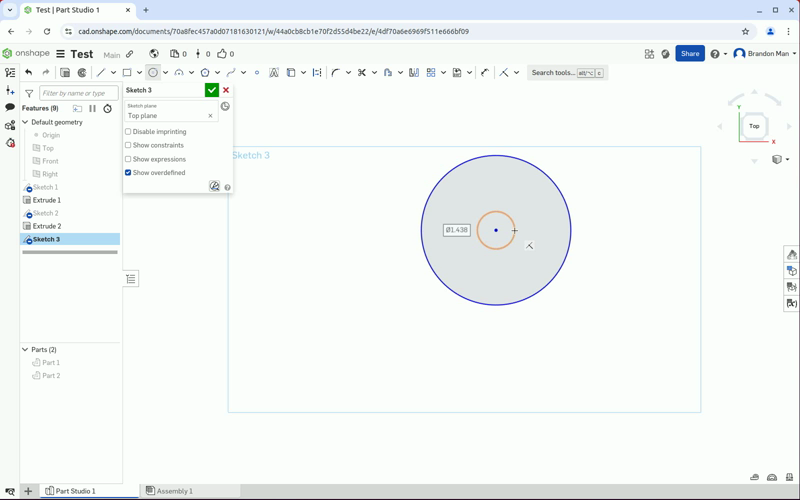
scroll(-6)
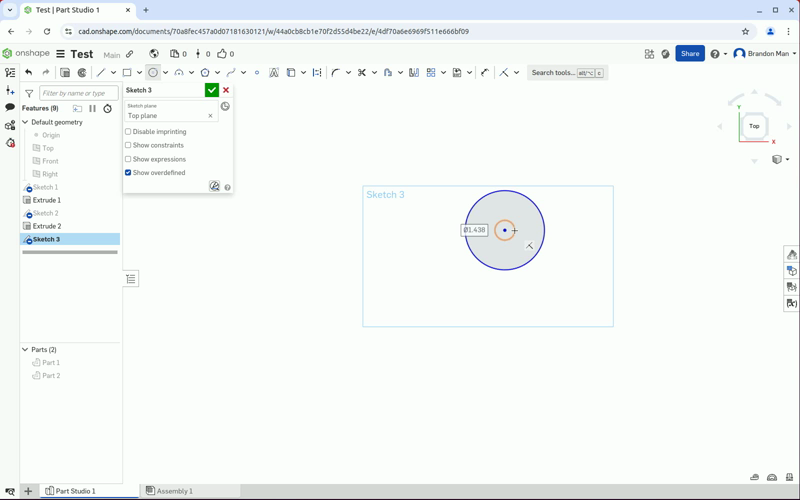
scroll(-6)
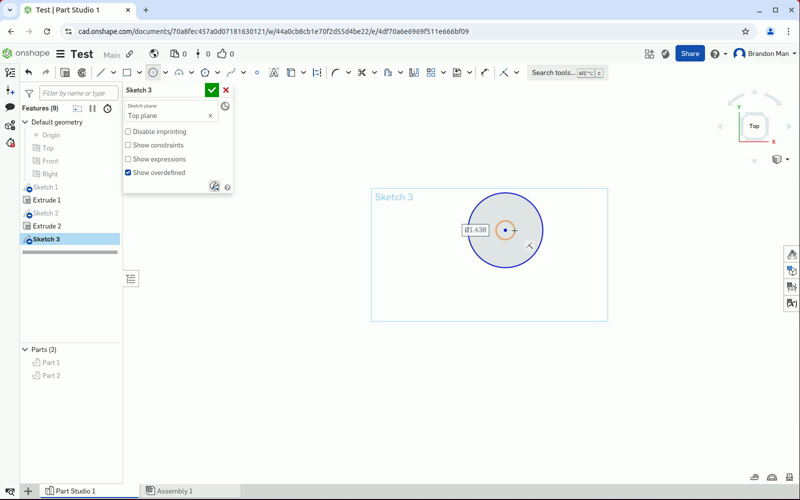
scroll(-6)
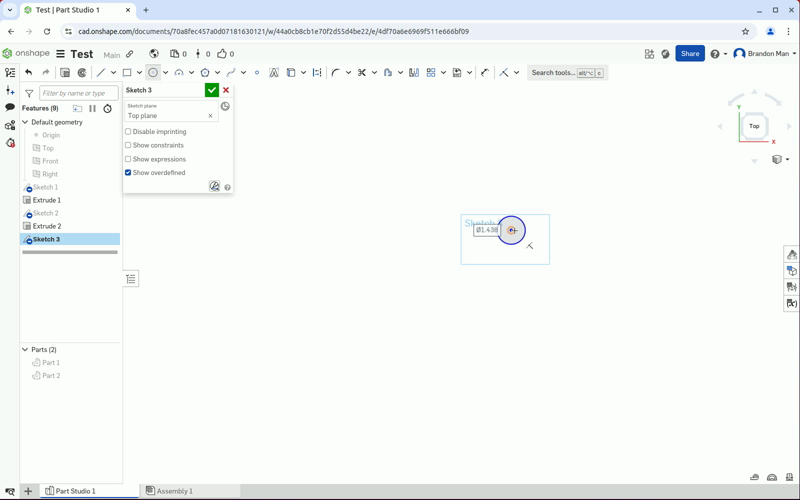
key(esc)
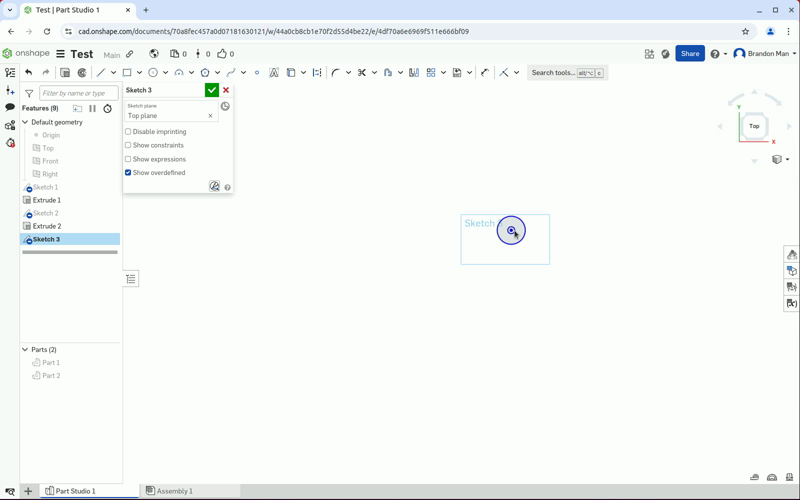
mouse_move(503, 228)
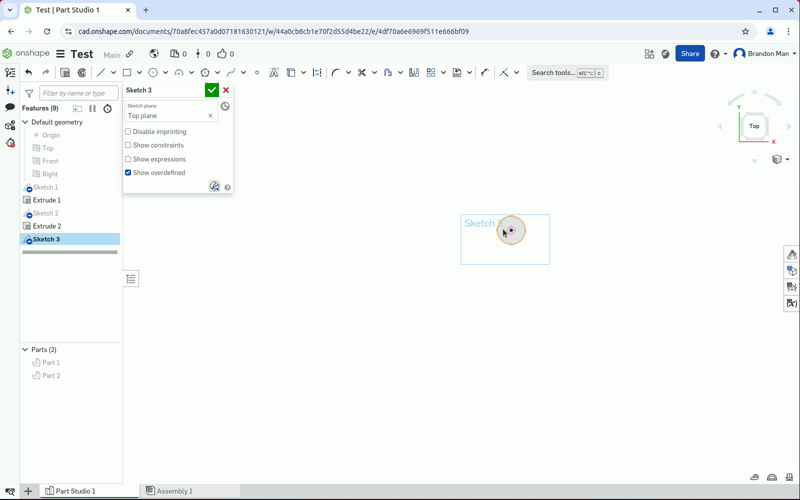
scroll(6)
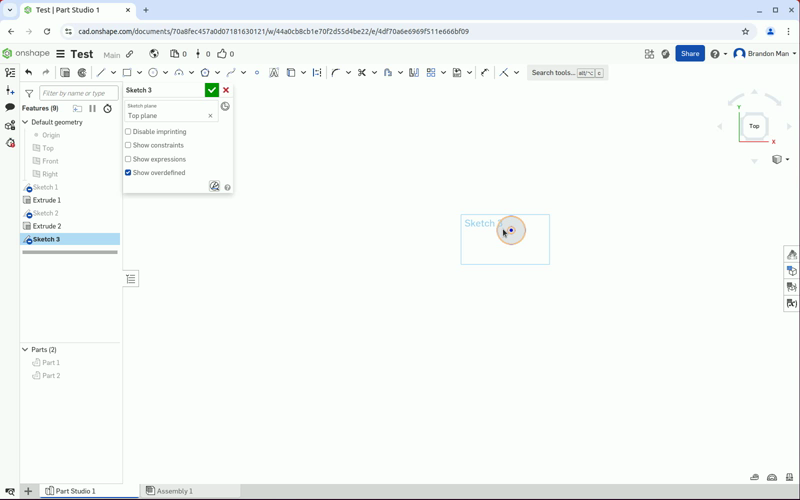
scroll(6)
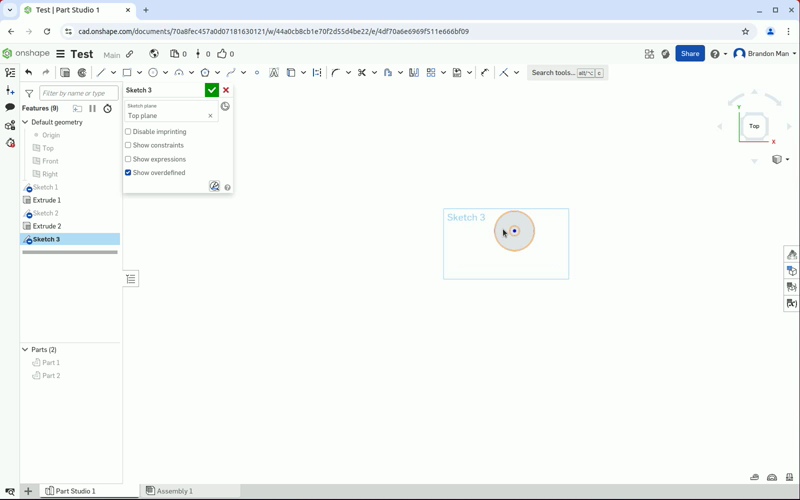
scroll(6)
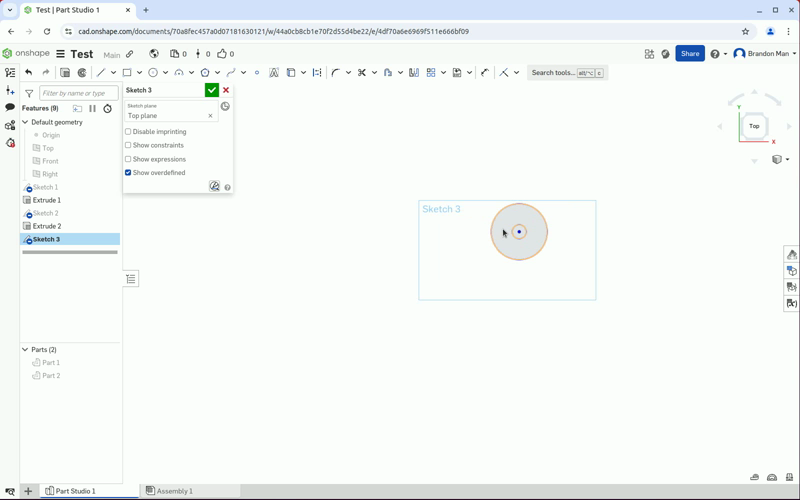
scroll(6)
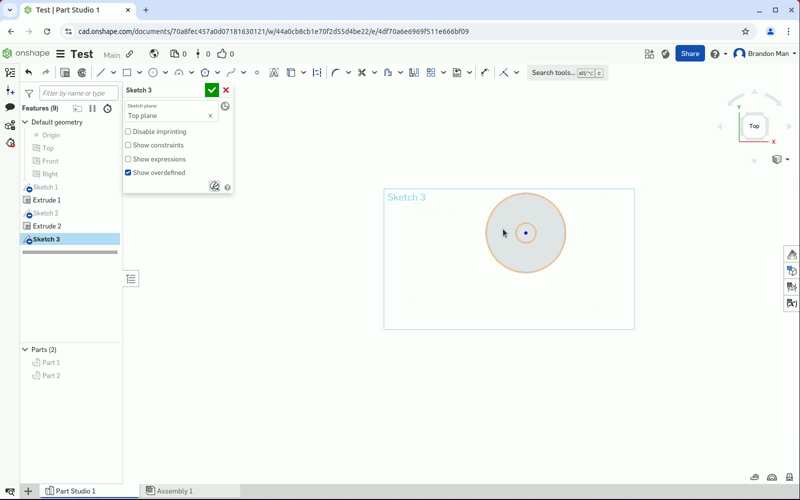
scroll(6)
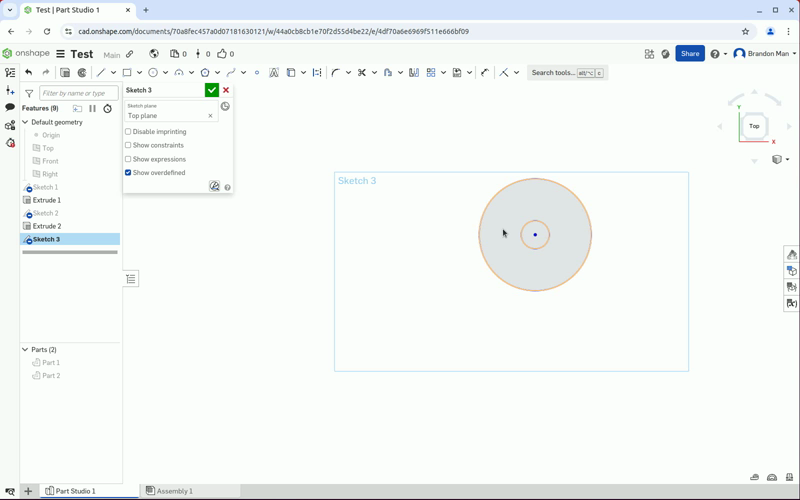
scroll(6)
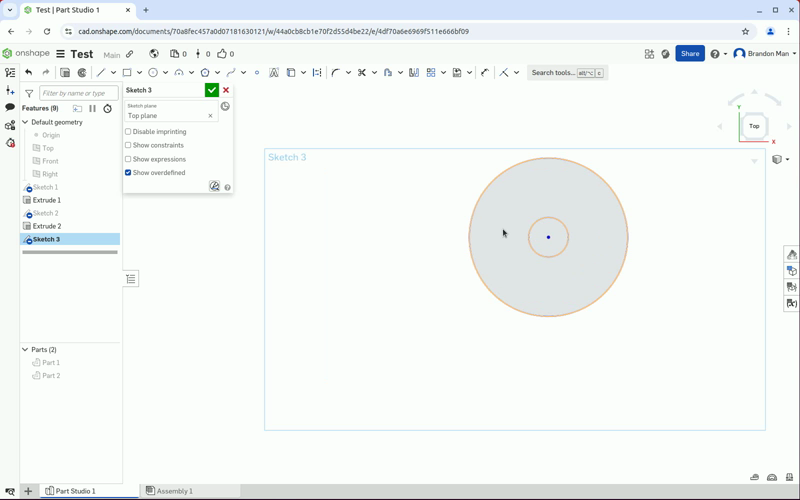
scroll(6)
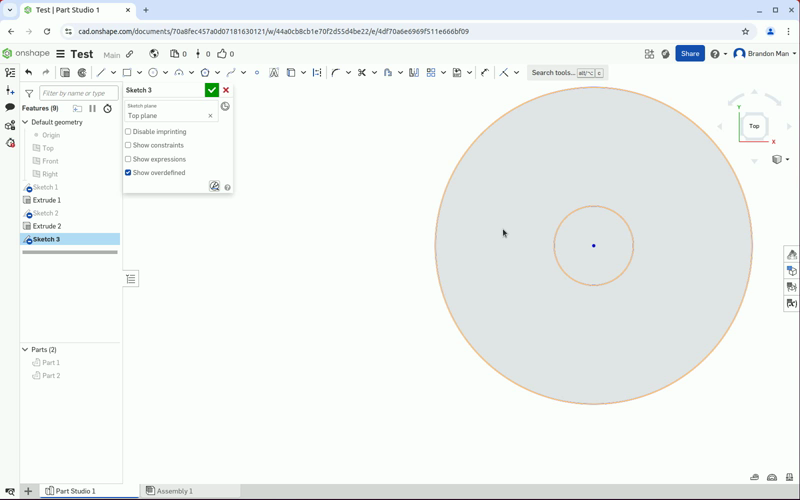
click(503, 228)
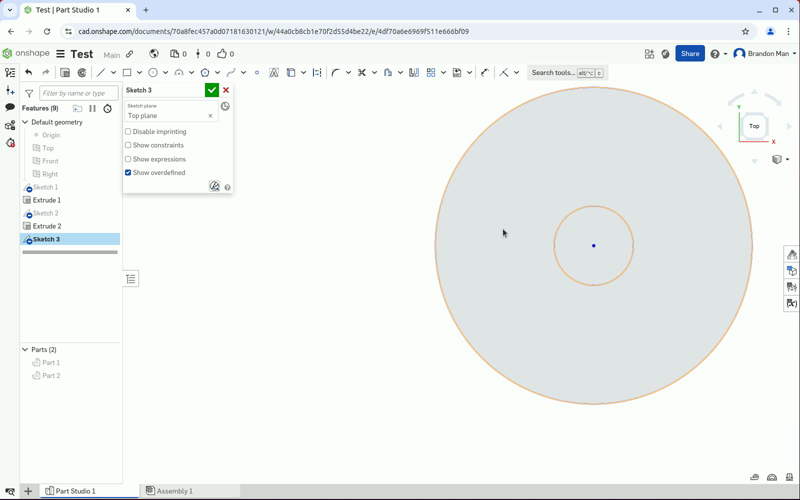
scroll(-6)
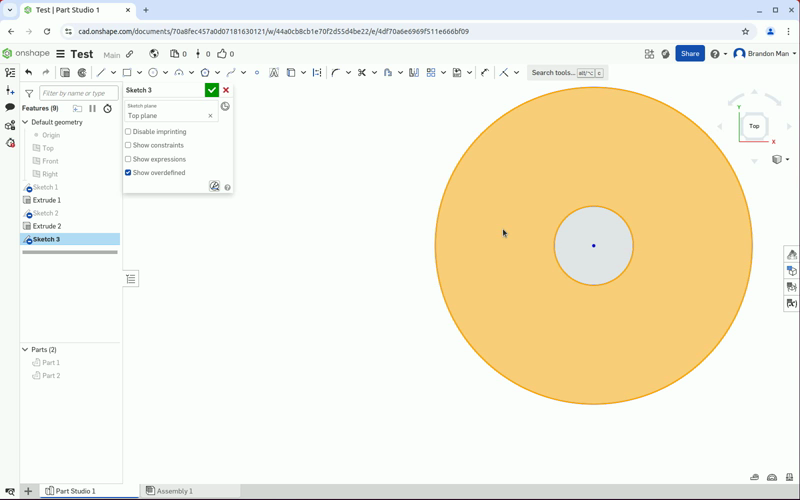
scroll(-6)
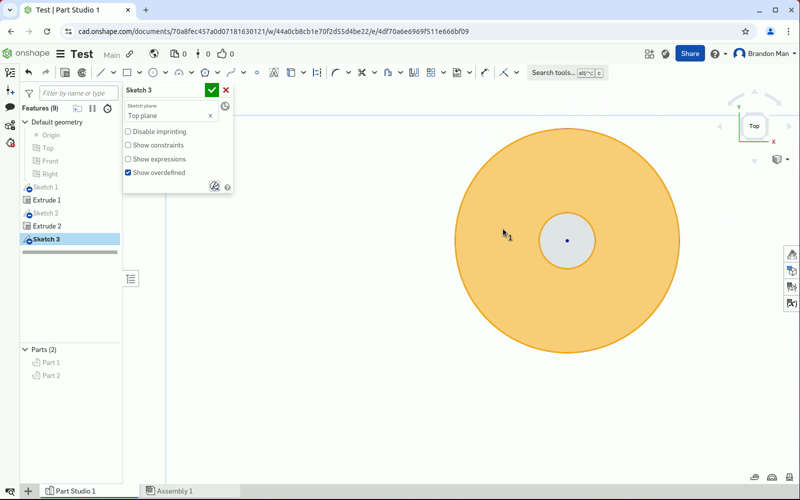
scroll(-6)
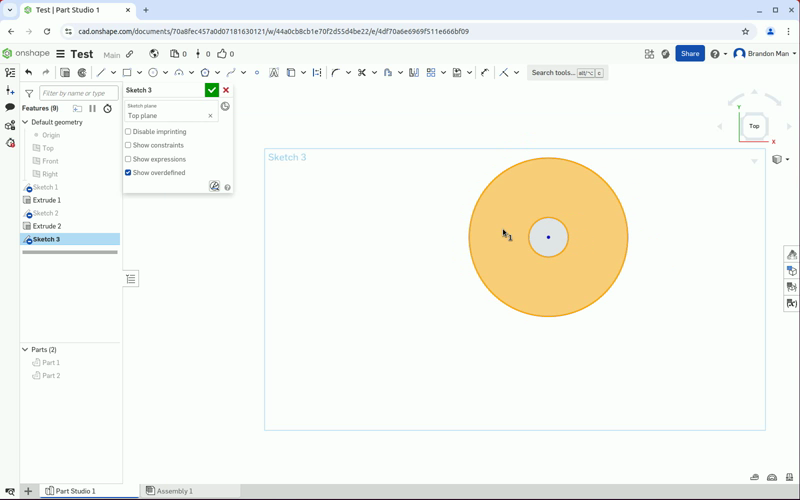
scroll(-6)
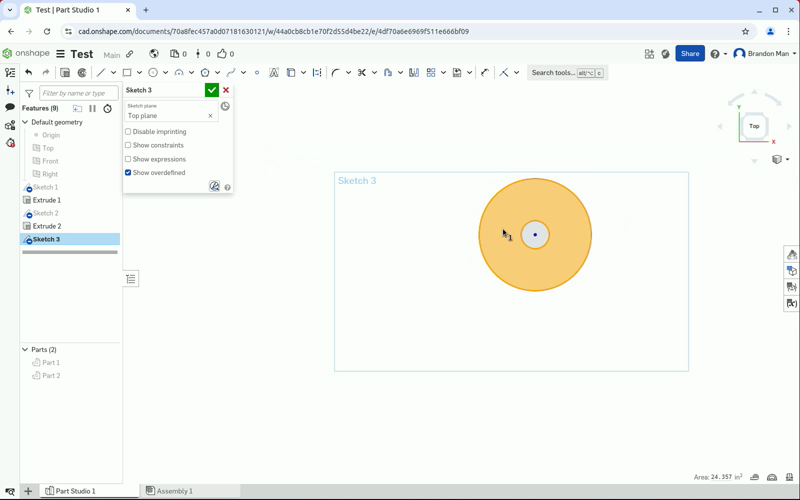
scroll(-6)
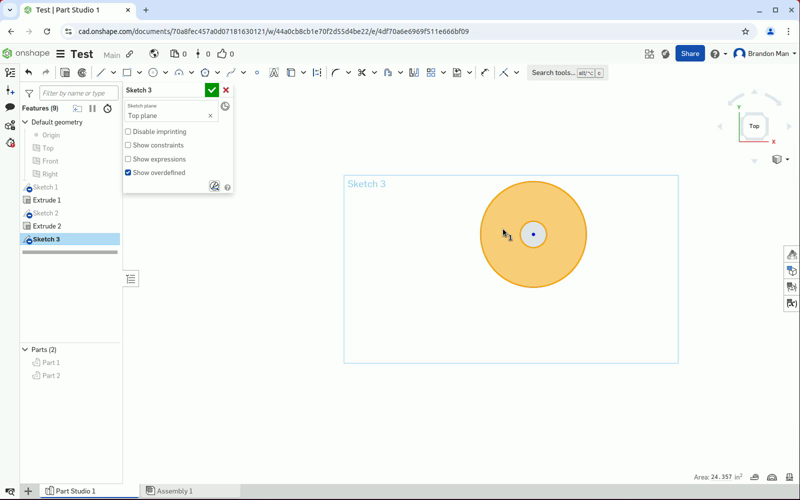
scroll(-6)
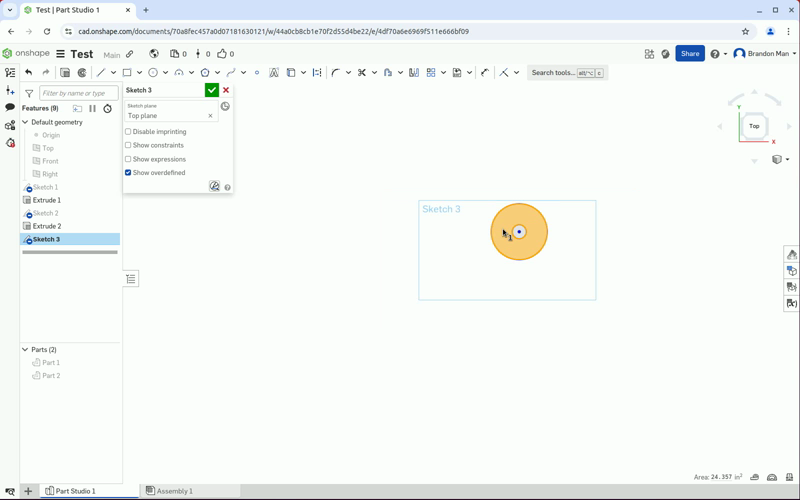
scroll(-6)
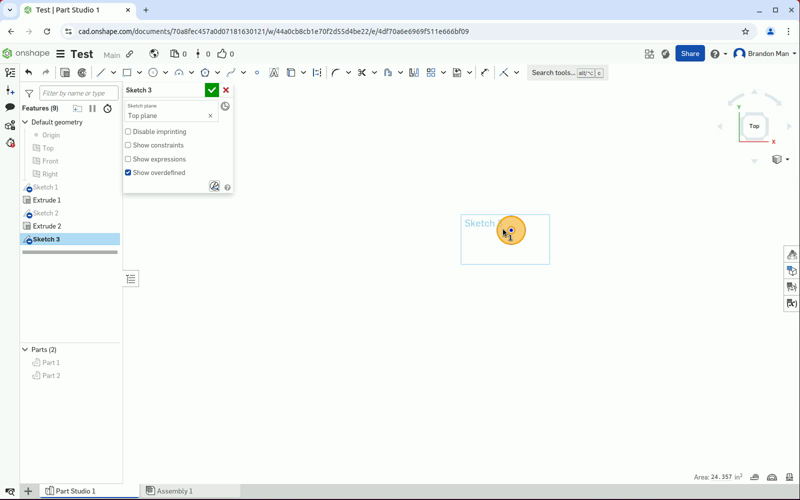
mouse_move(73, 352)
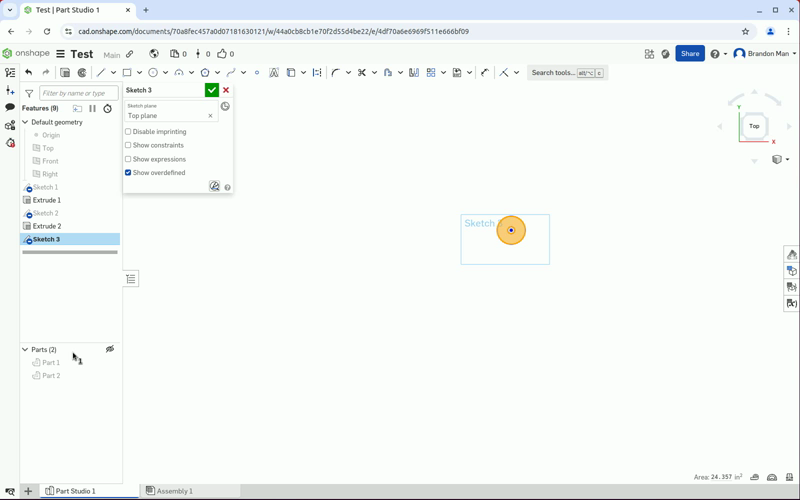
key(shift+y)
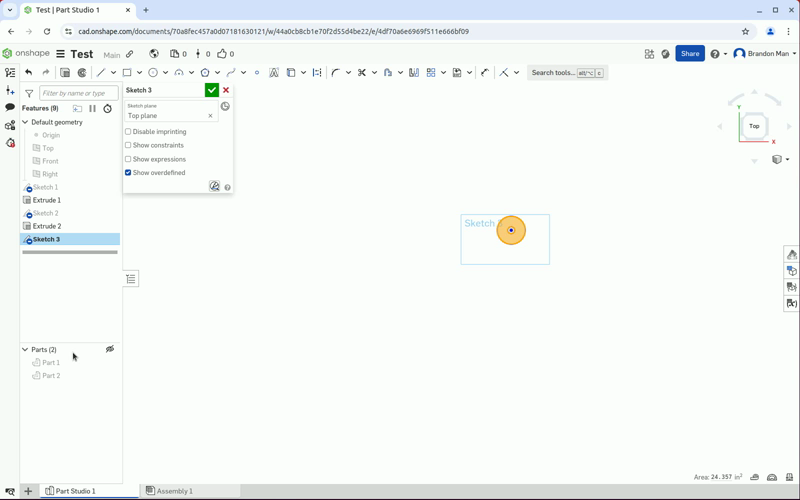
key(shift+e)
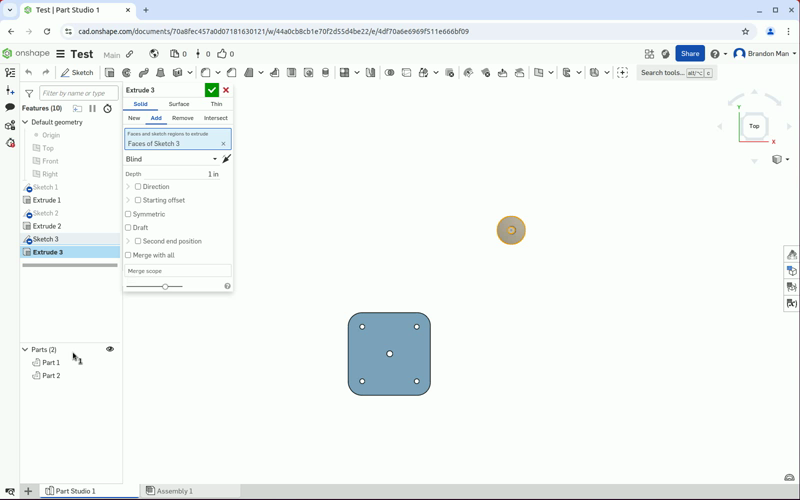
mouse_move(143, 106)
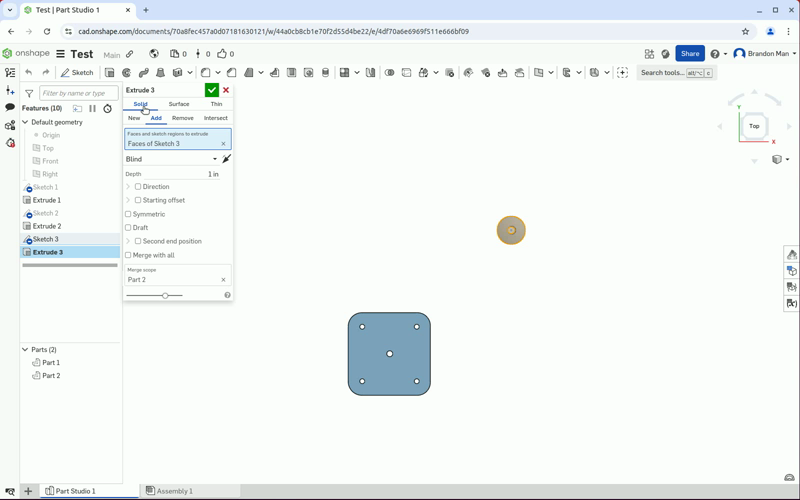
click(143, 106)
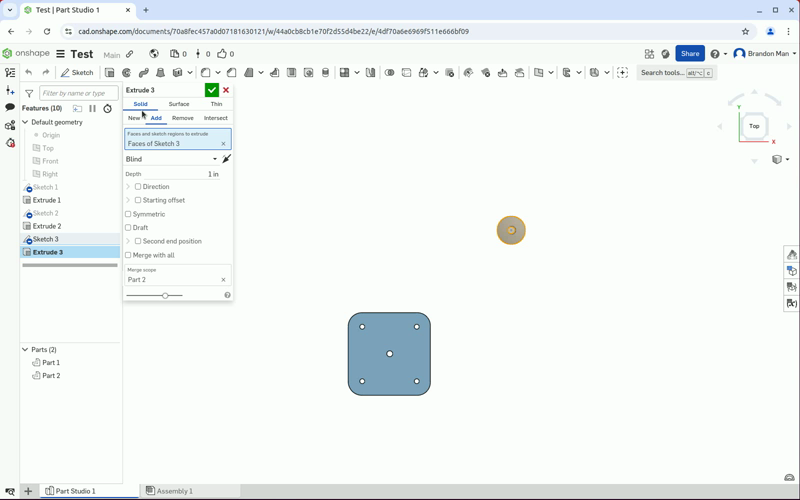
mouse_move(137, 120)
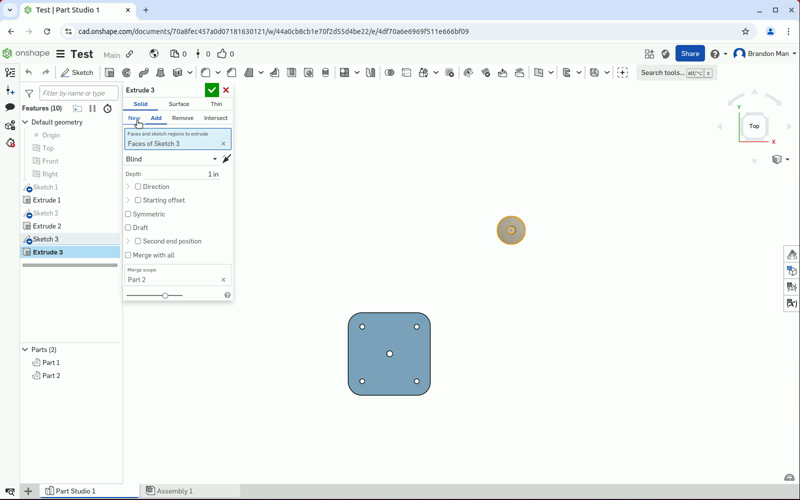
click(137, 120)
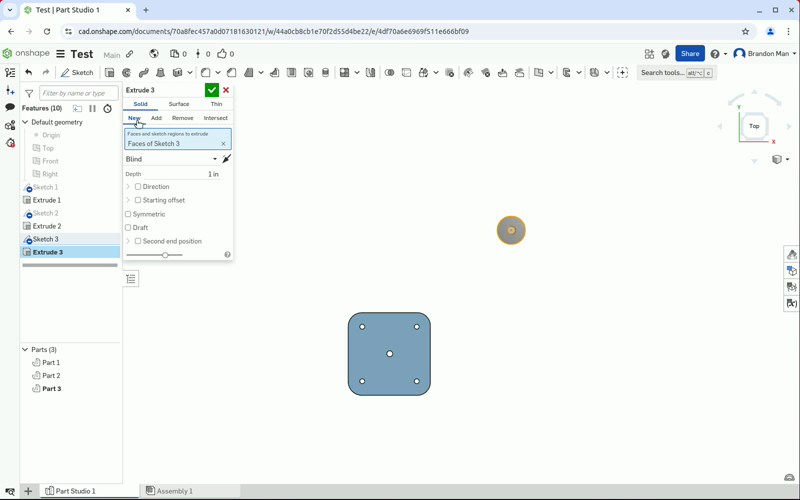
key(tab, 4)
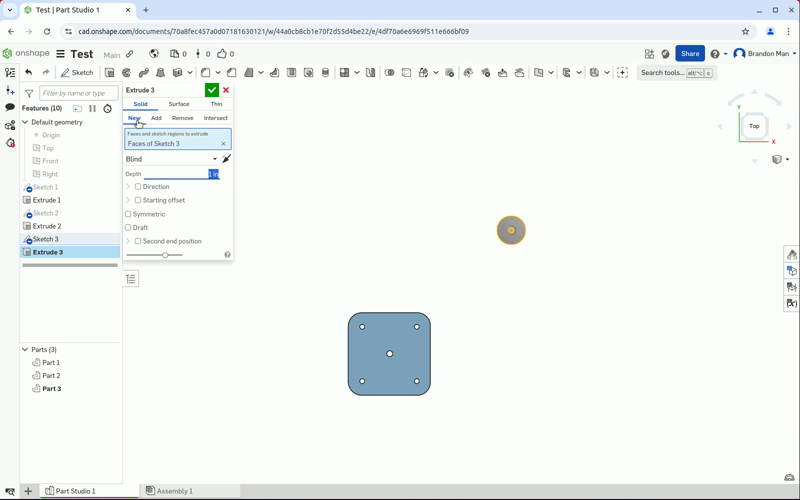
text(-11.313)
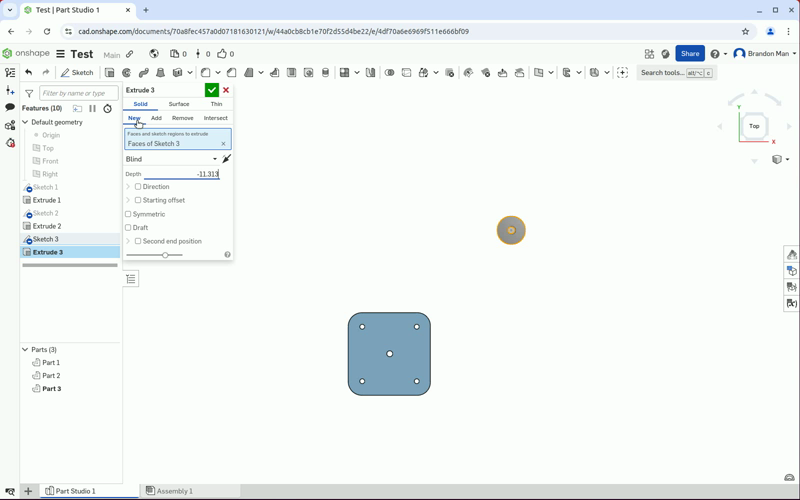
key(enter)
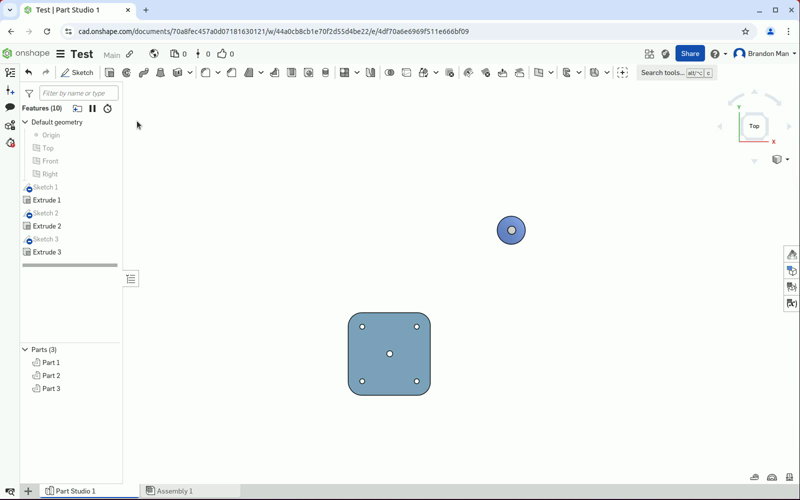
key(shift+h)
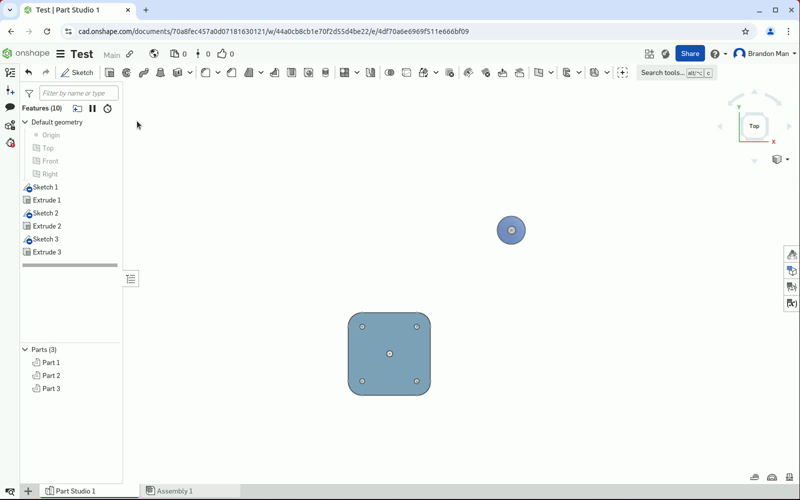
key(shift+h)
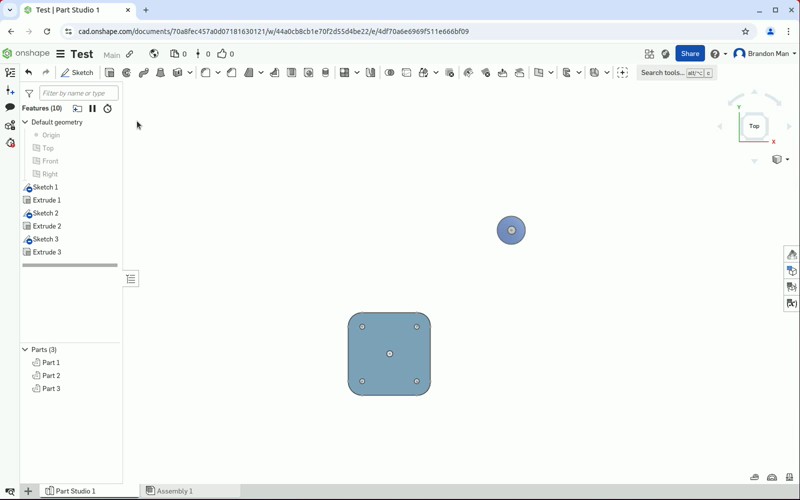
key(shift+7)
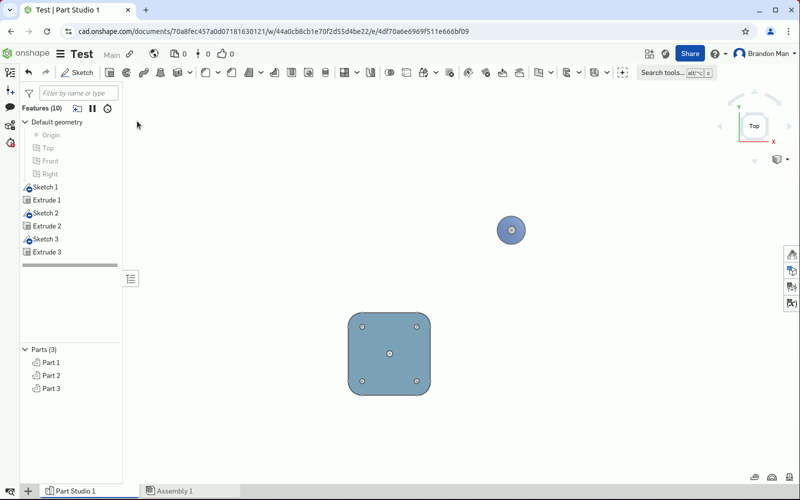
key(up, 3)
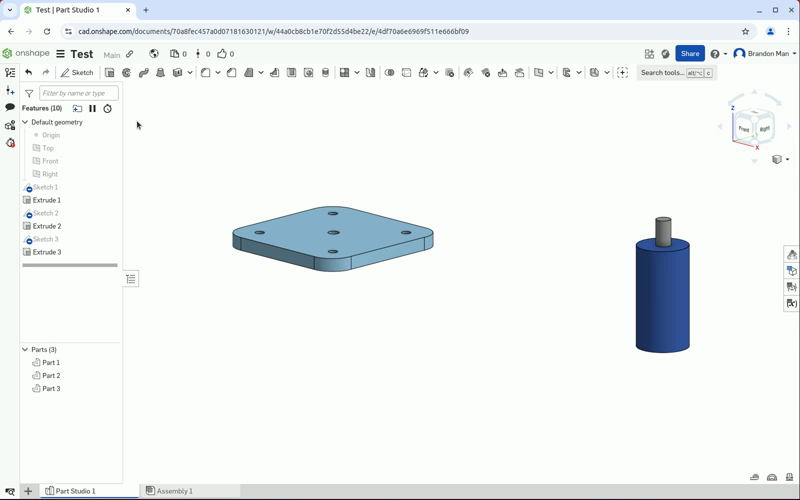
key(left, 3)
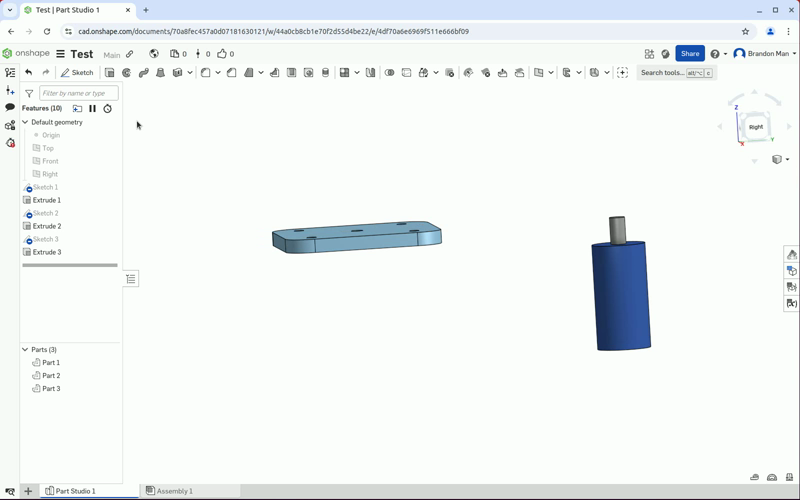
key(right, 3)
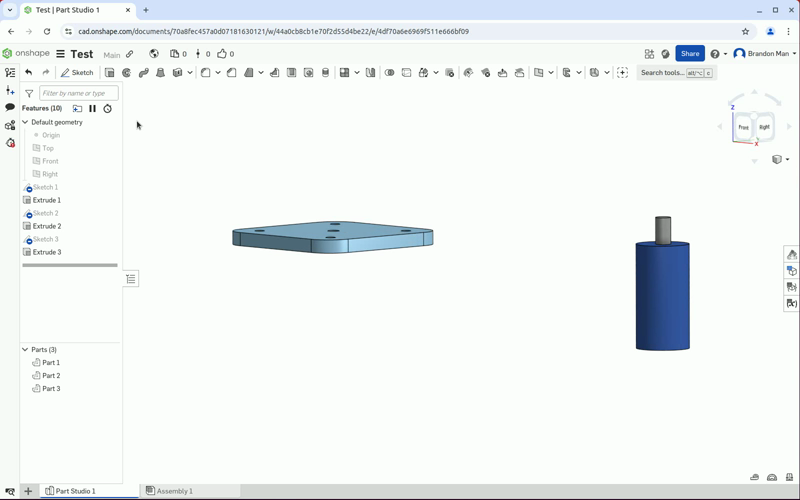
key(down, 3)
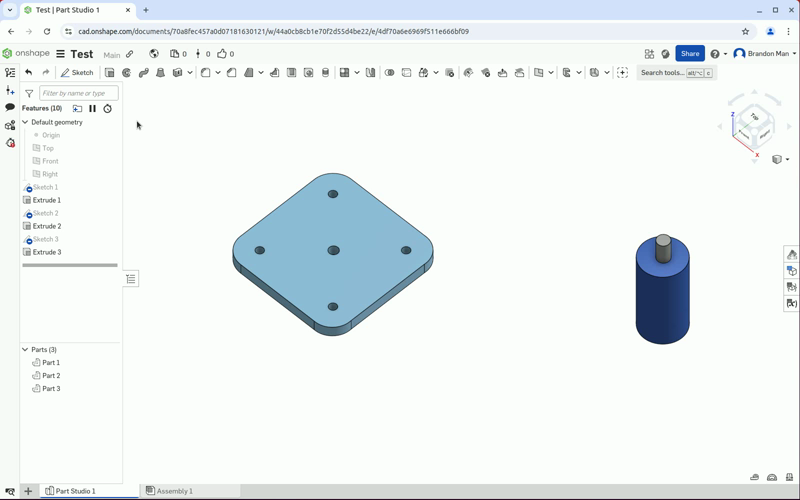
mouse_move(73, 189)
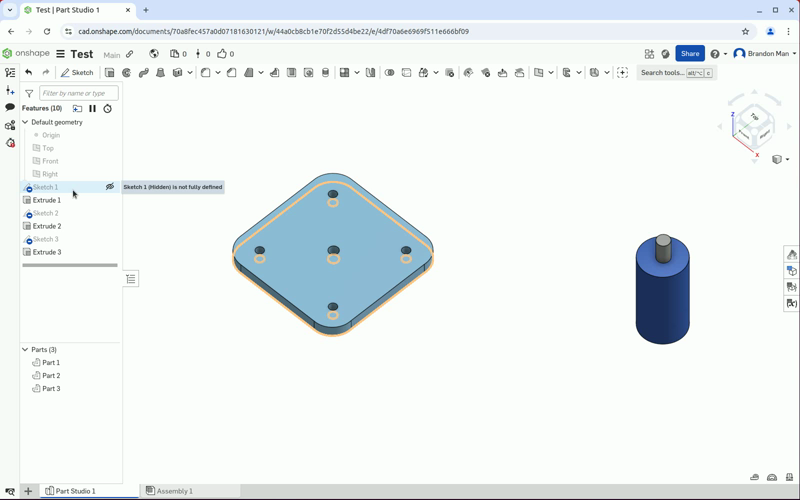
click(73, 189)